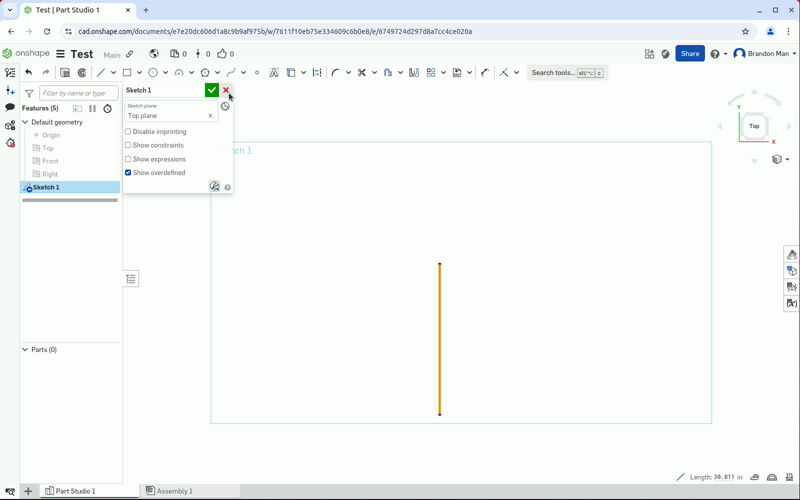
key(shift+h)
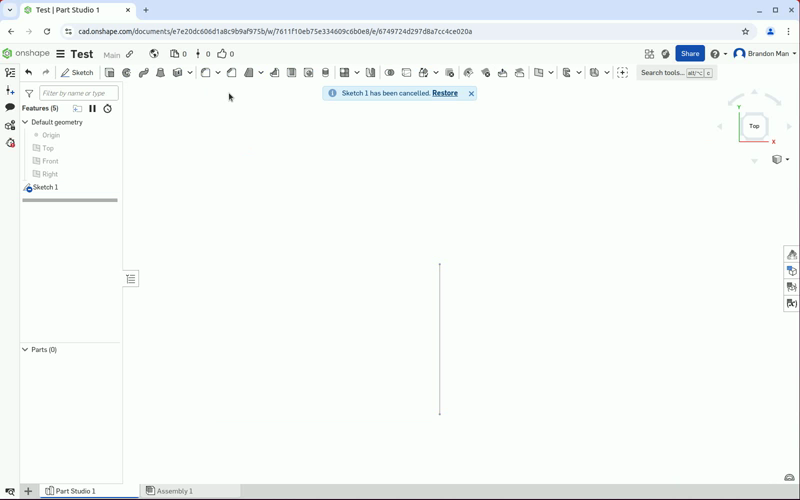
key(shift+s)
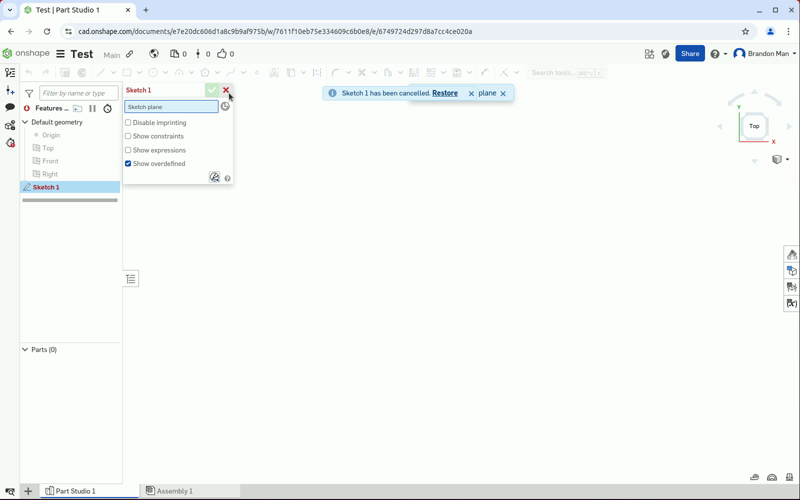
mouse_move(73, 150)
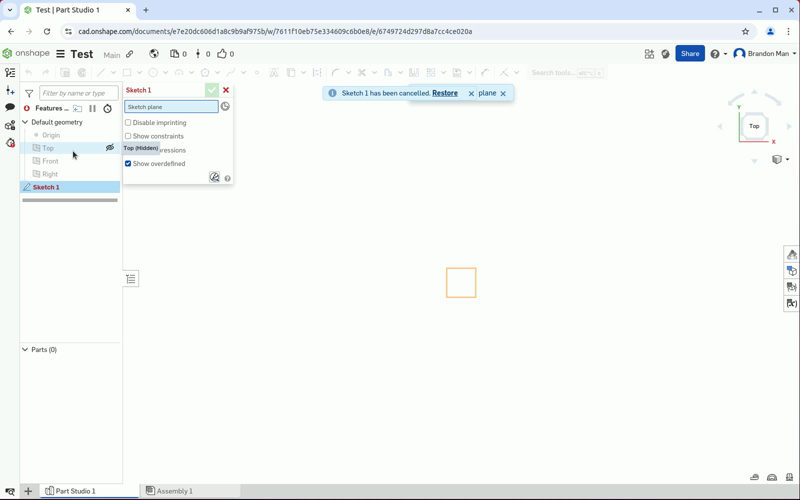
click(73, 150)
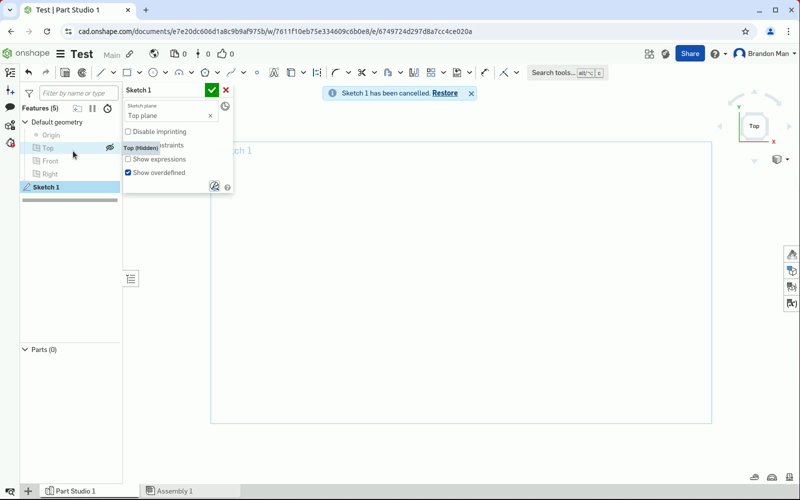
mouse_move(73, 352)
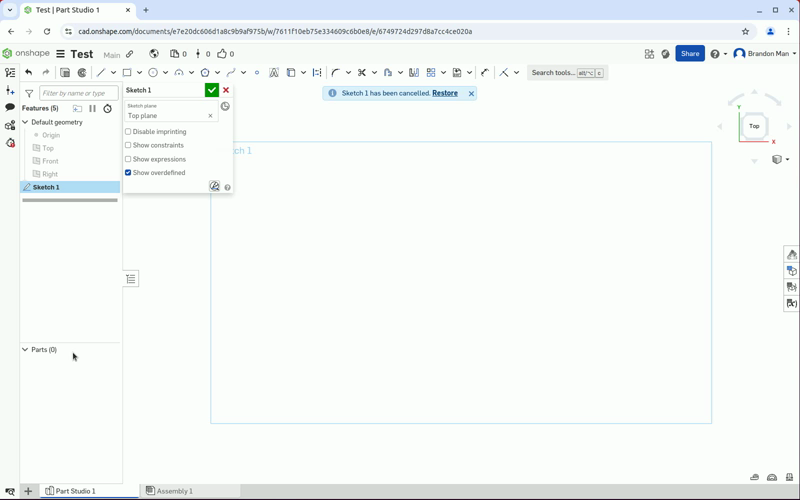
key(y)
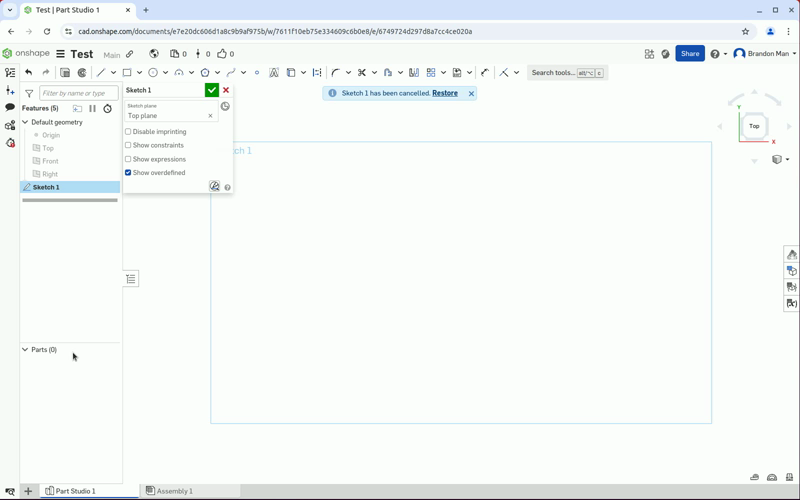
key(c)
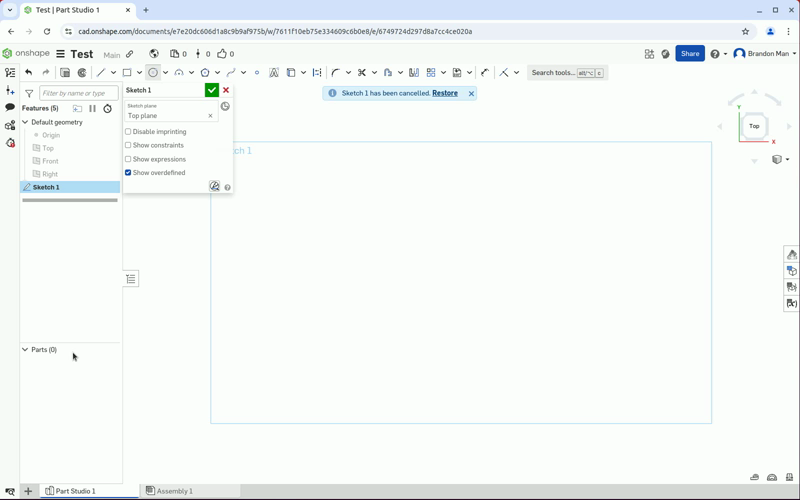
key_down(shift)
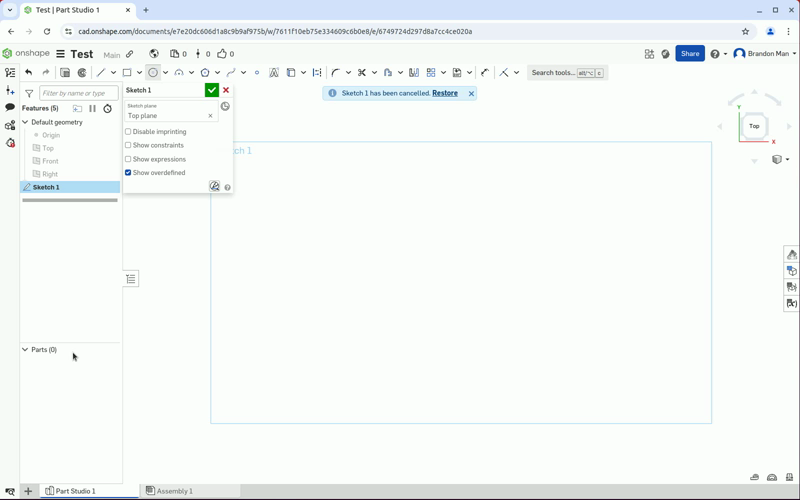
mouse_move(461, 282)
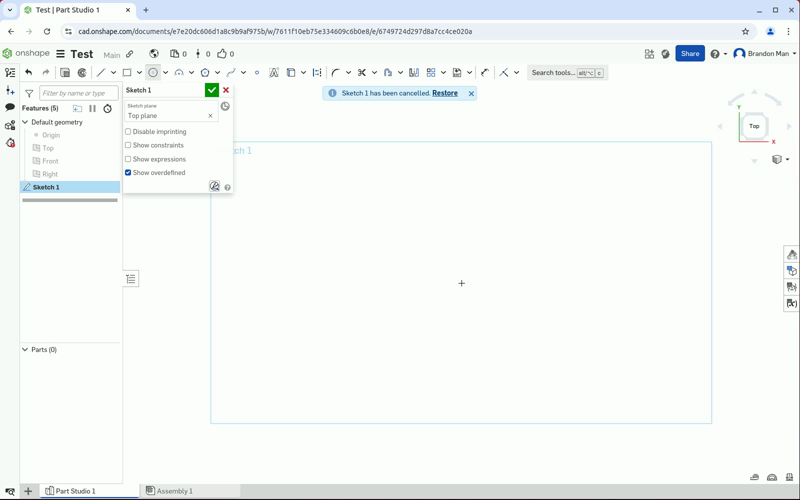
click(461, 282)
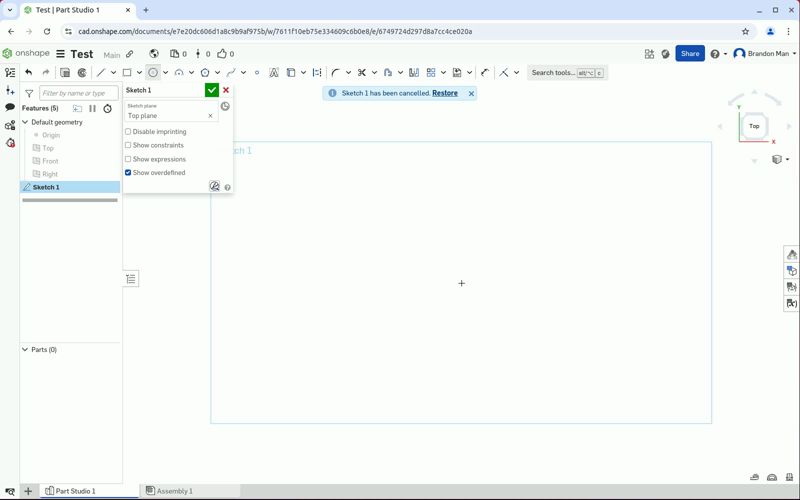
key_up(shift)
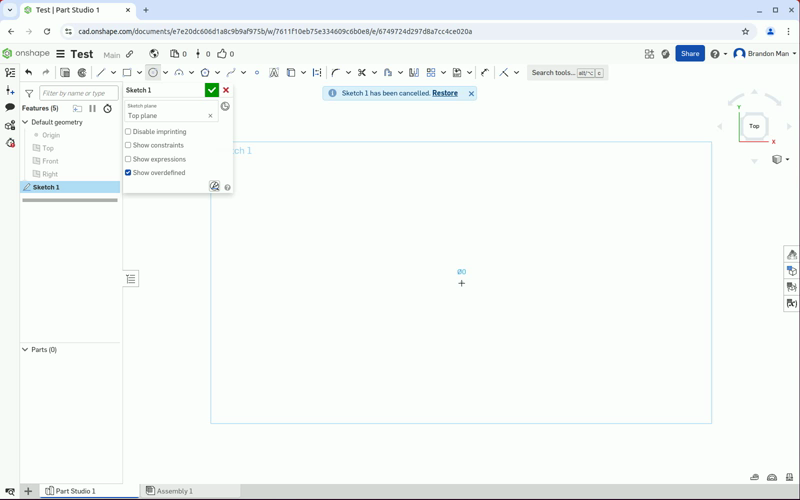
mouse_move(514, 282)
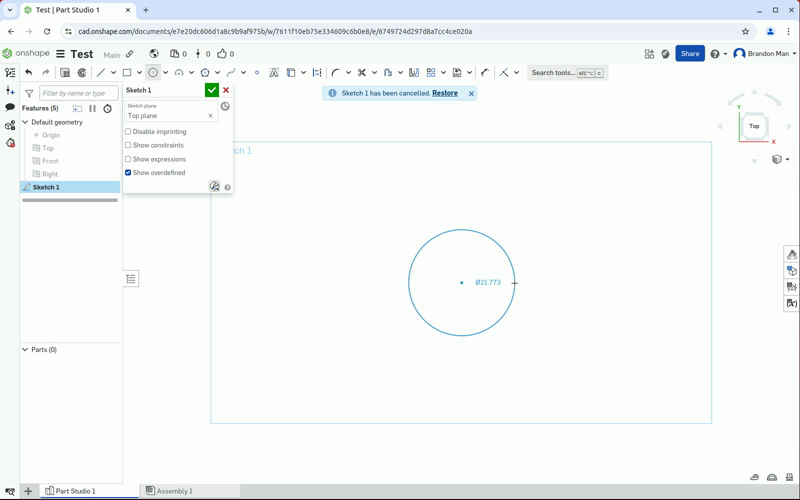
click(514, 282)
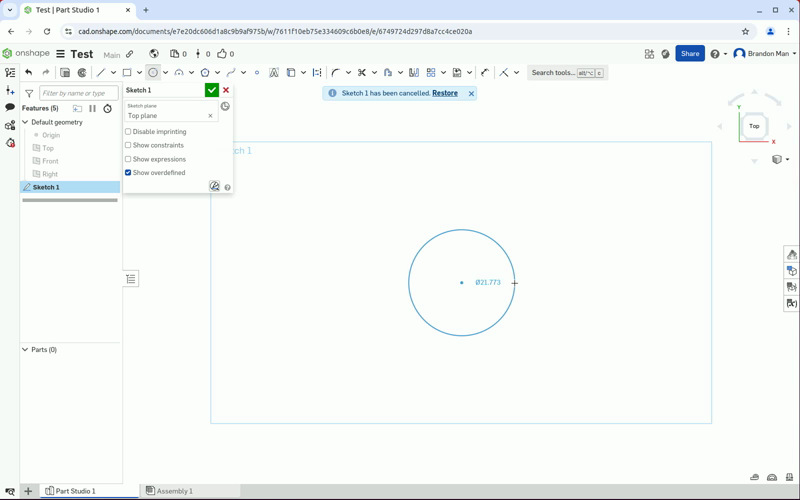
key(esc)
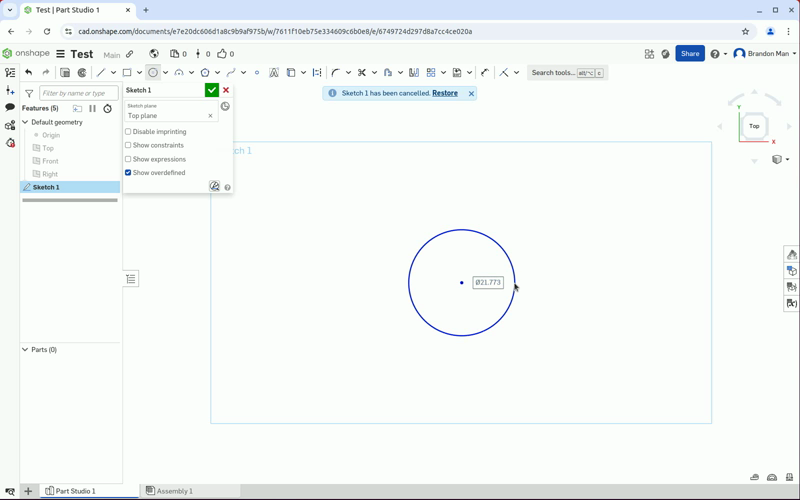
key(c)
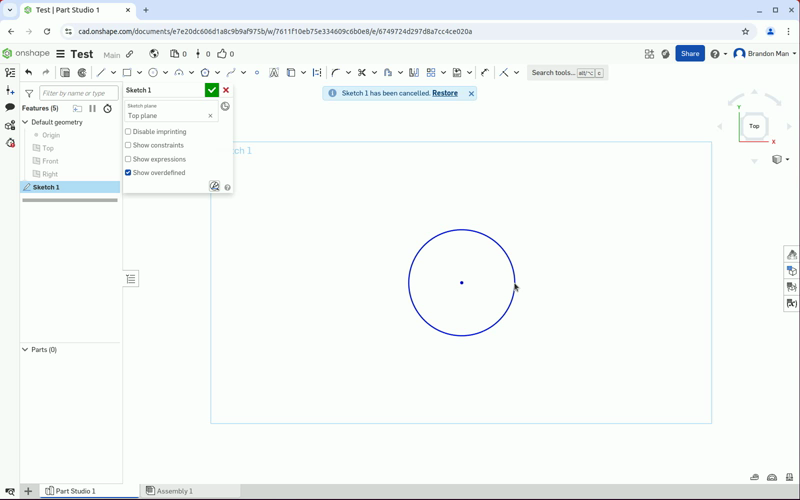
key_down(shift)
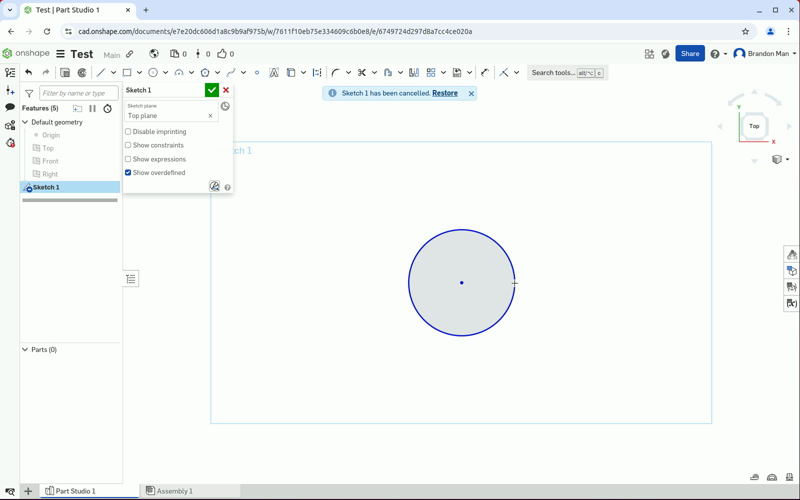
mouse_move(461, 282)
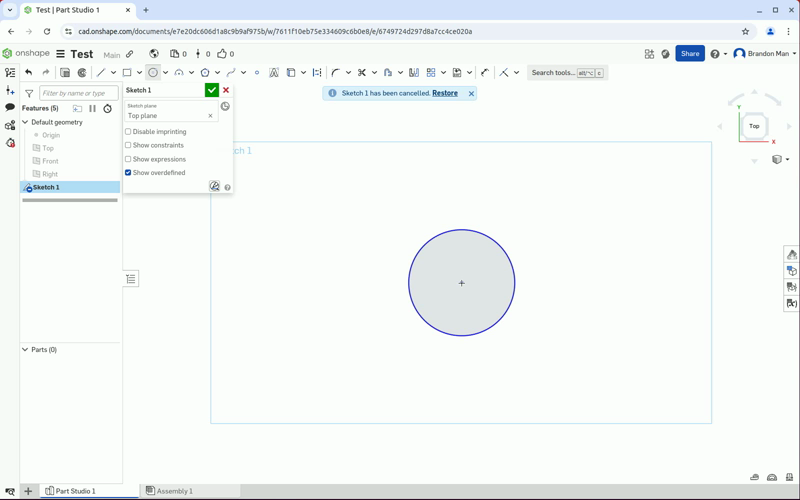
click(461, 282)
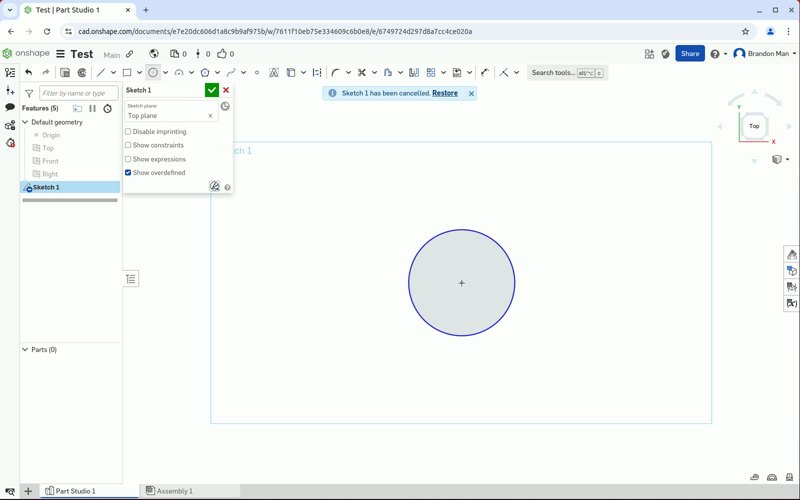
key_up(shift)
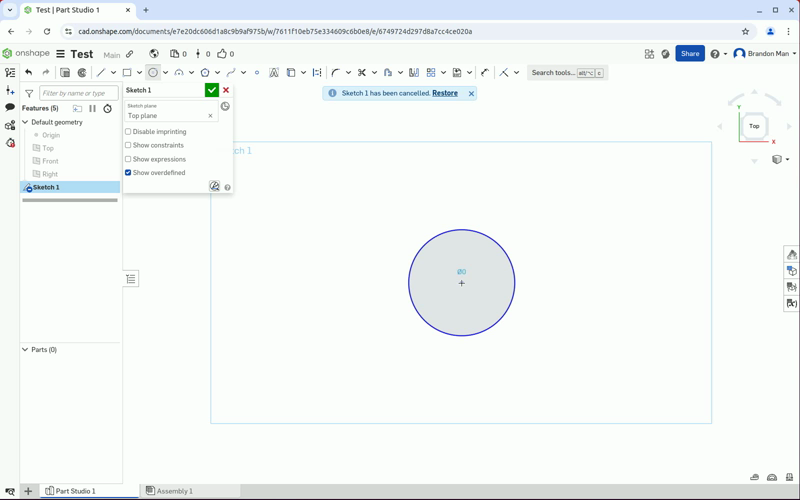
mouse_move(497, 282)
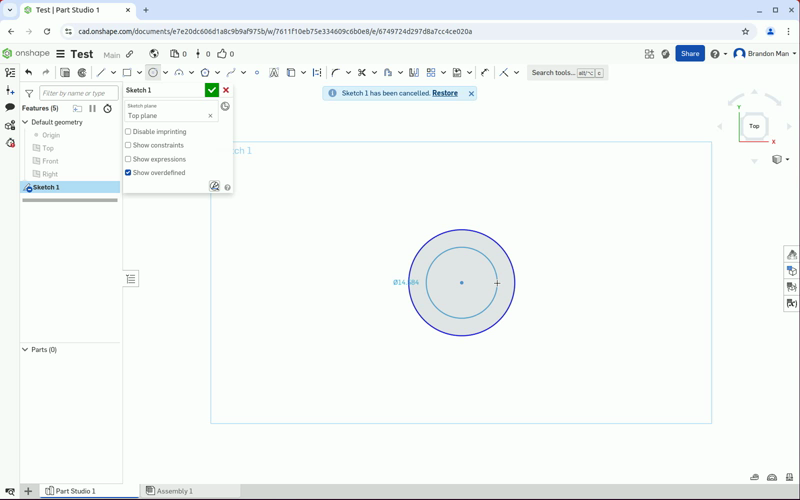
click(497, 282)
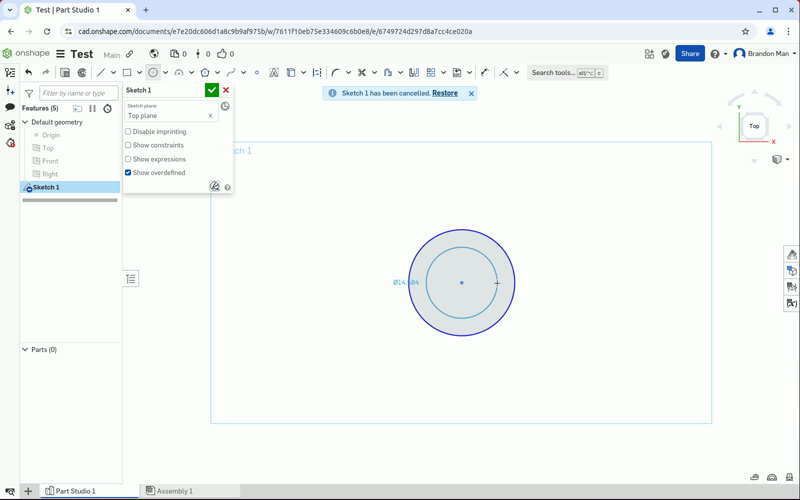
key(esc)
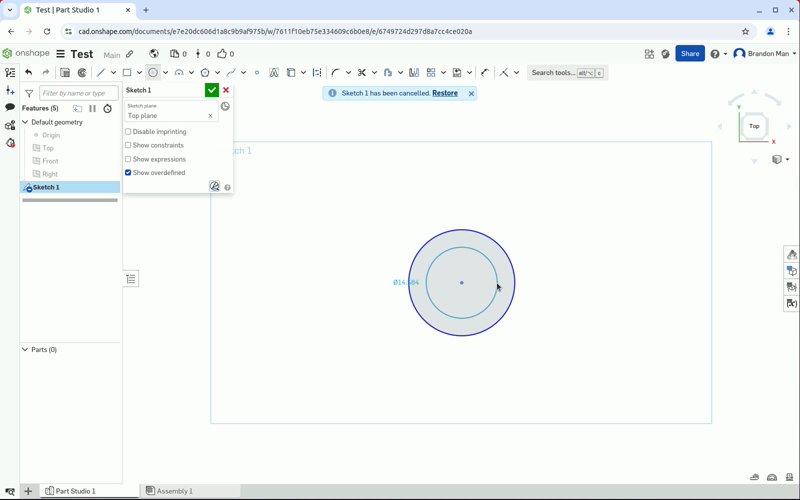
mouse_move(481, 242)
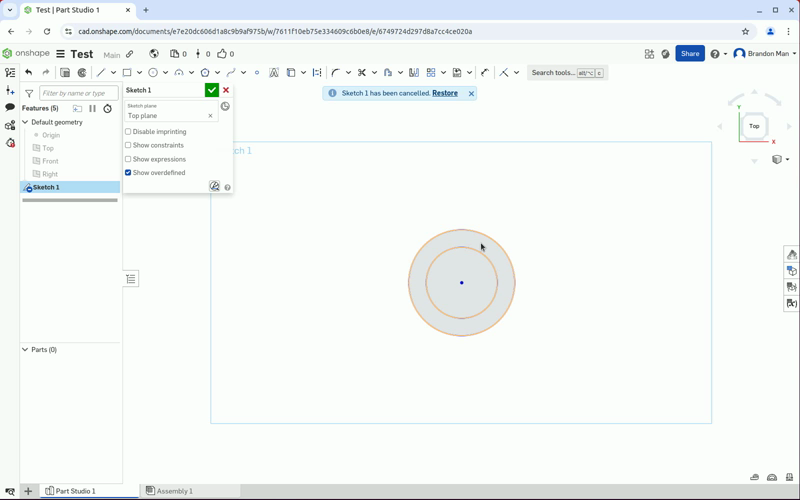
click(481, 242)
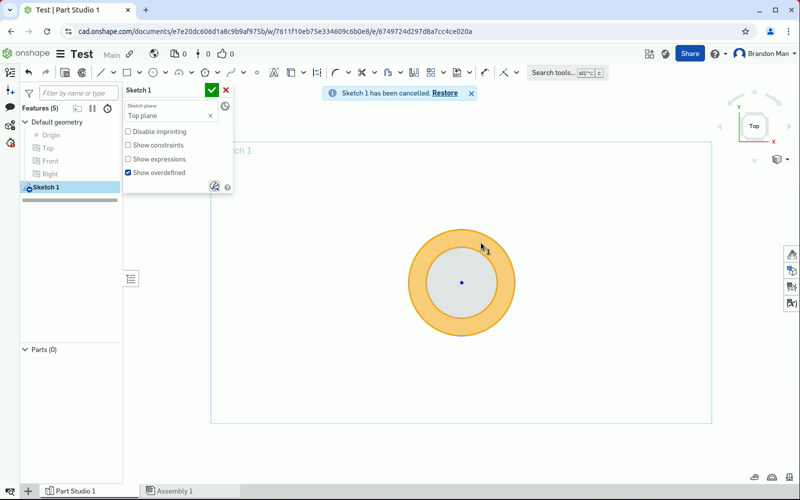
mouse_move(73, 352)
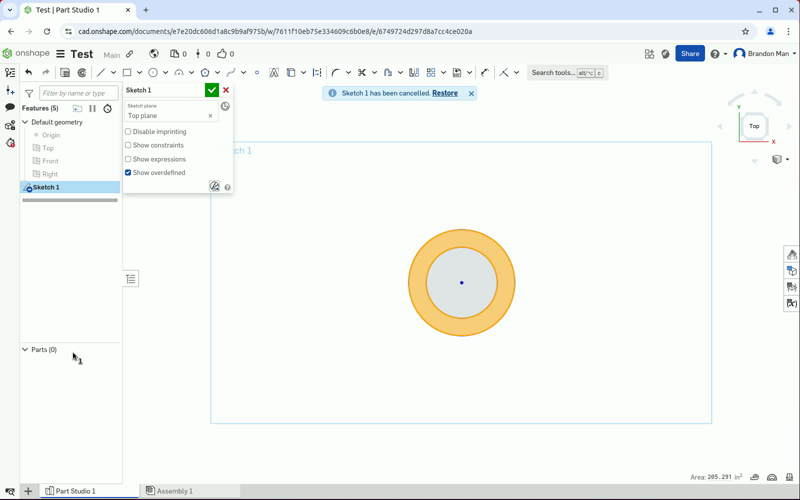
key(shift+y)
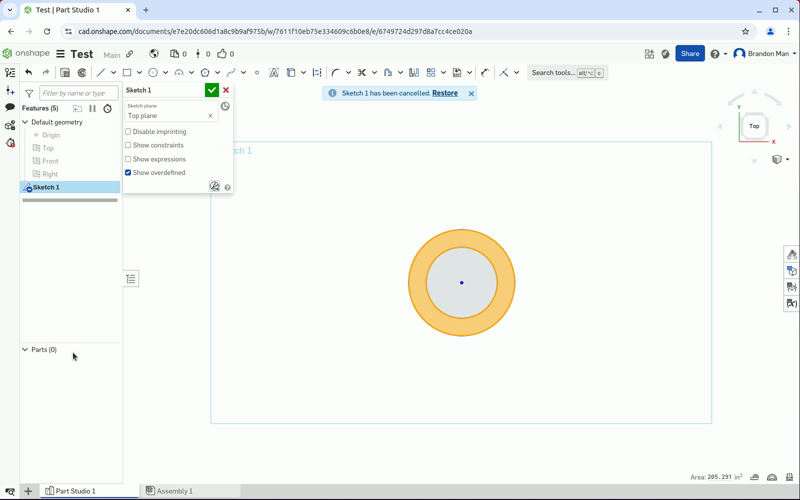
key(shift+e)
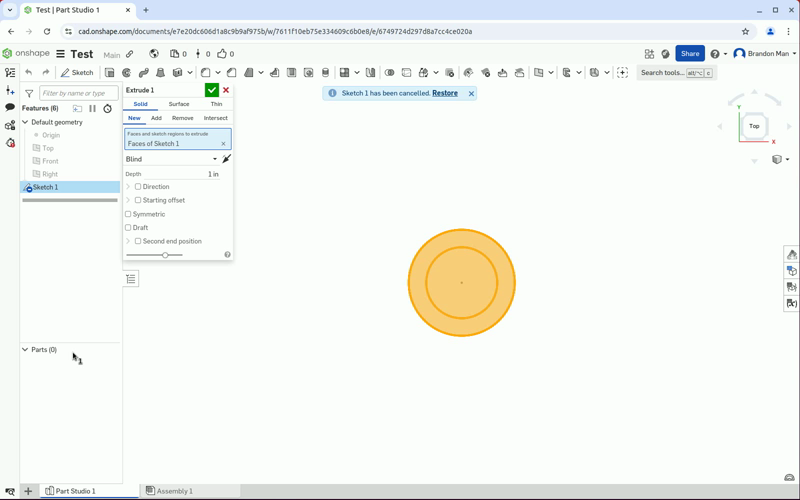
mouse_move(143, 106)
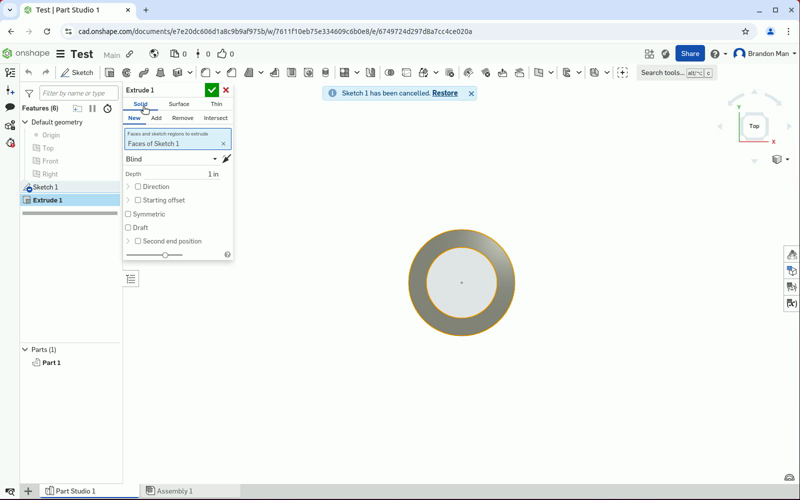
click(143, 106)
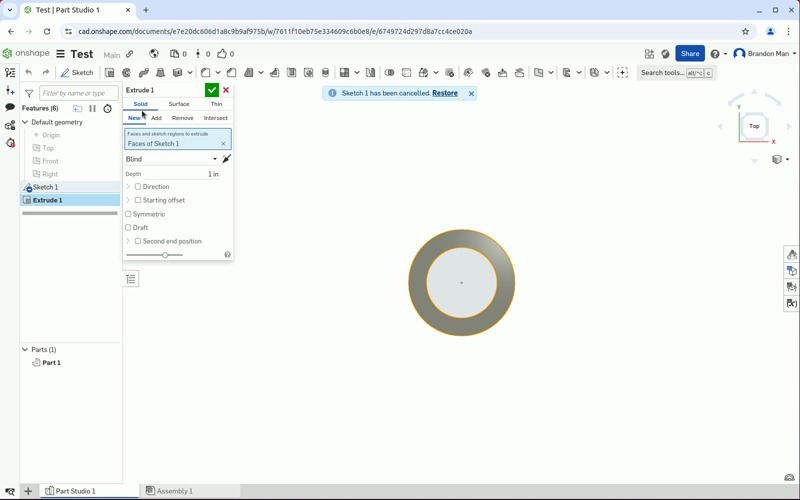
mouse_move(137, 120)
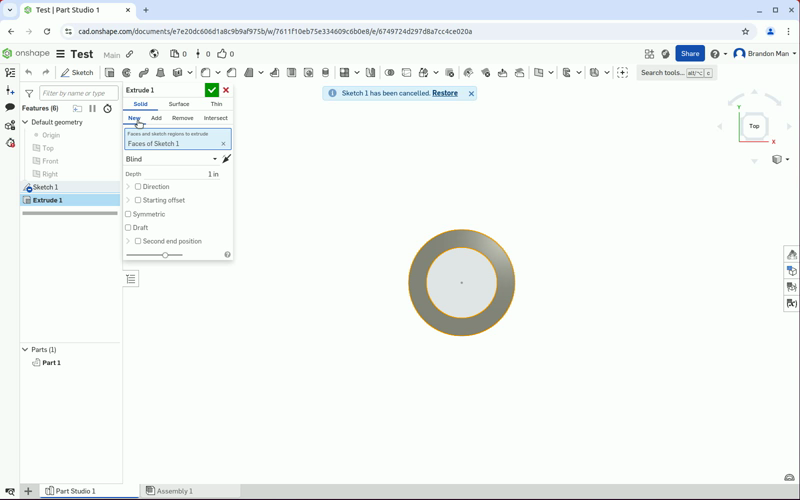
click(137, 120)
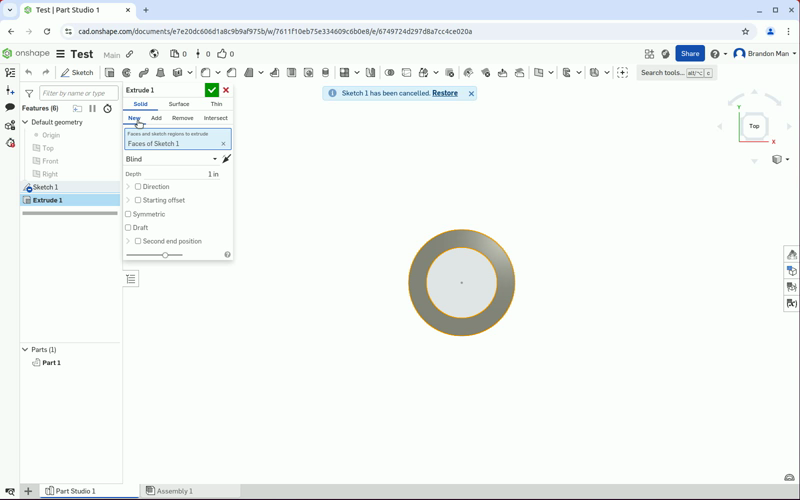
key(tab, 4)
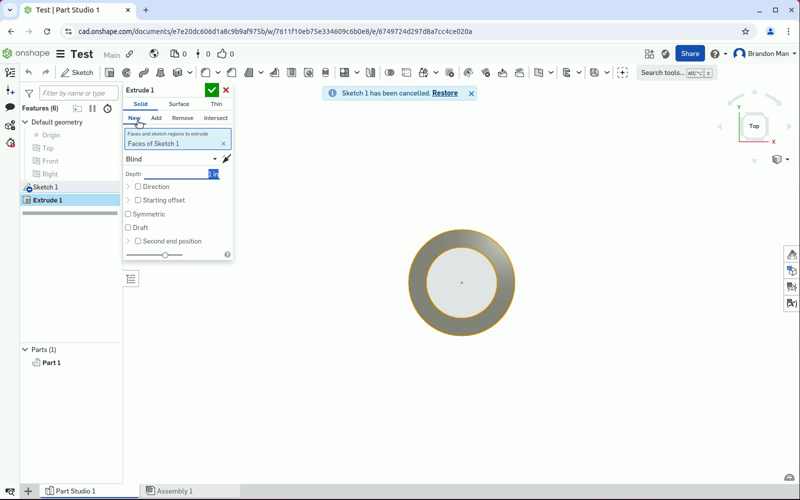
text(3.611)
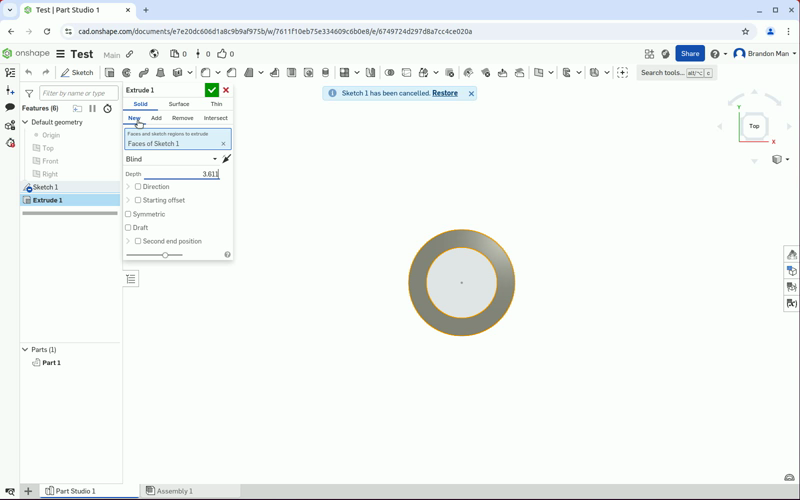
key(enter)
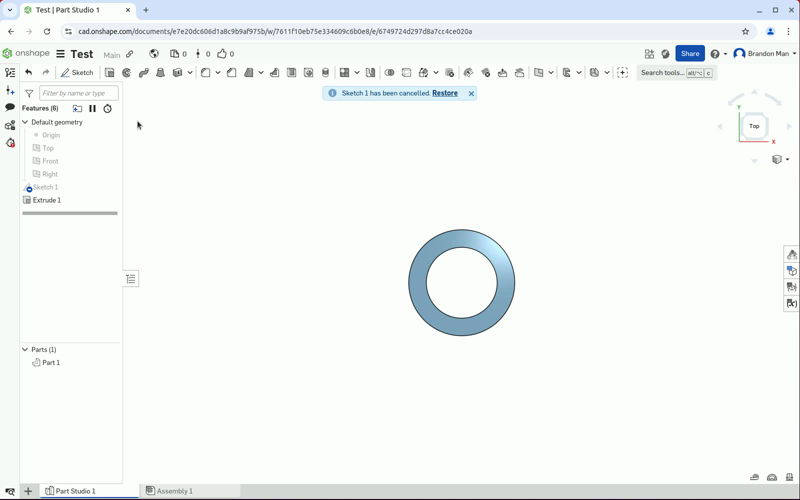
key(shift+h)
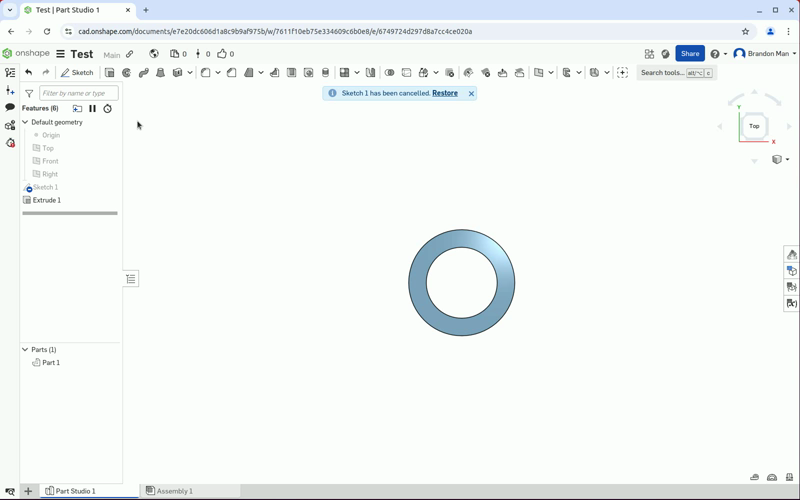
key(shift+h)
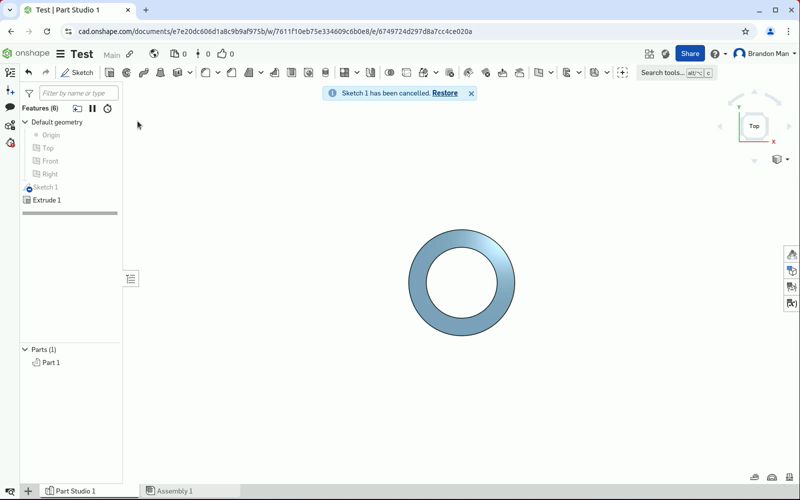
mouse_move(73, 189)
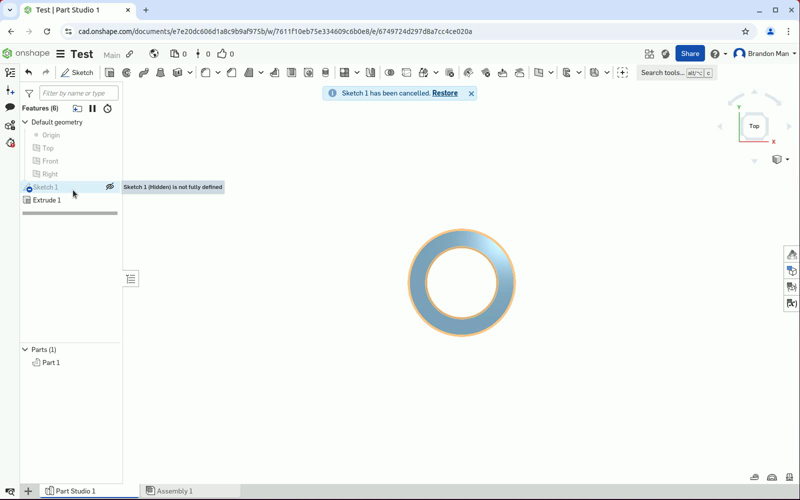
click(73, 189)
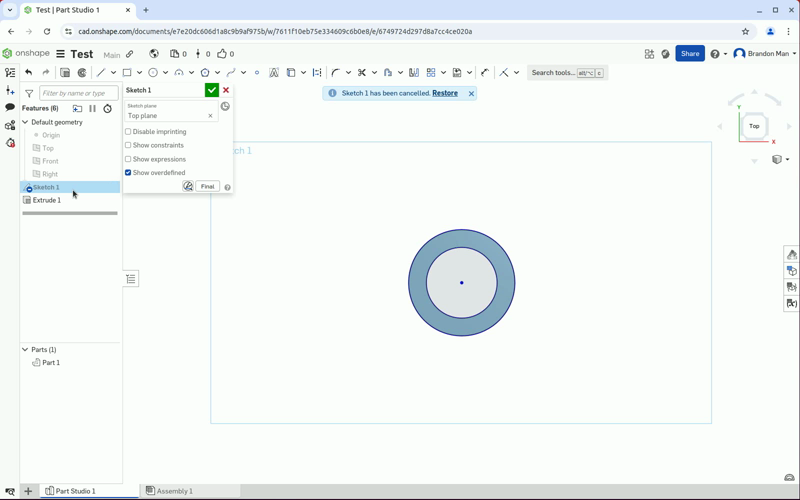
mouse_move(229, 92)
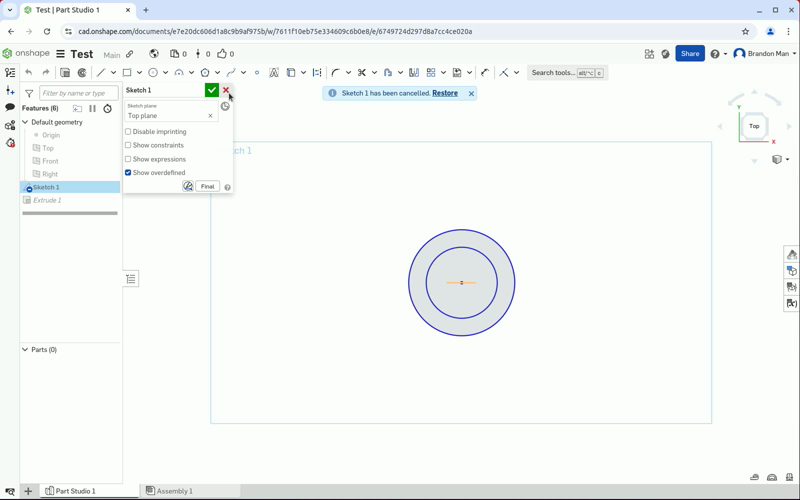
click(229, 92)
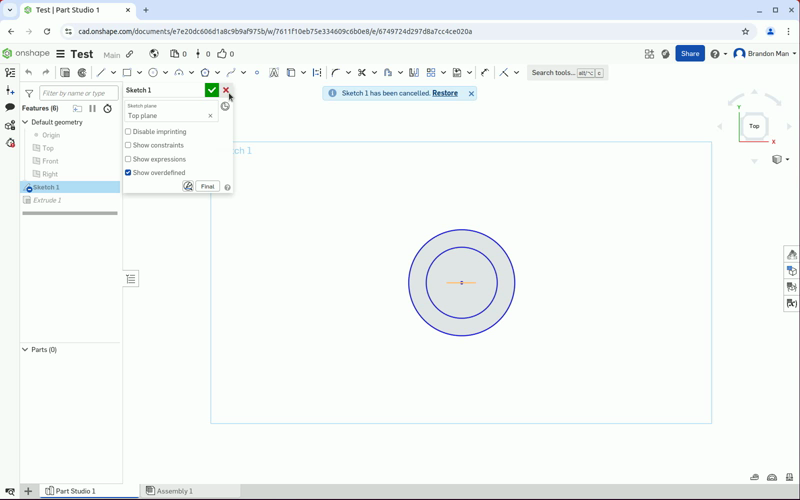
key(shift+s)
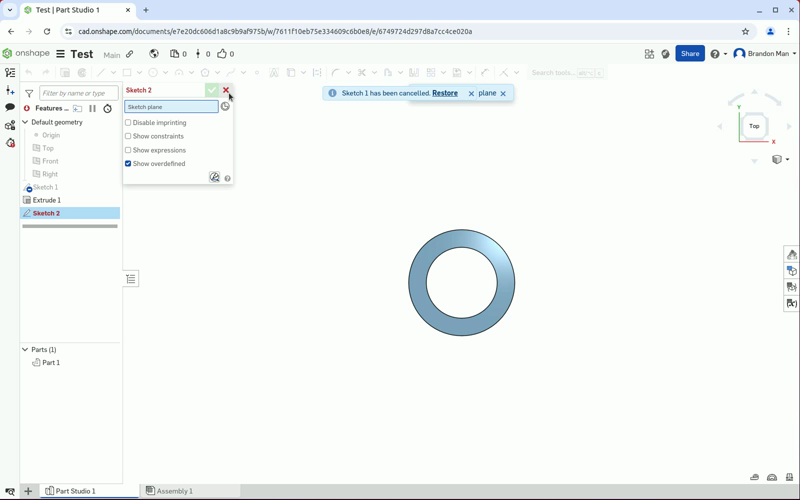
mouse_move(73, 150)
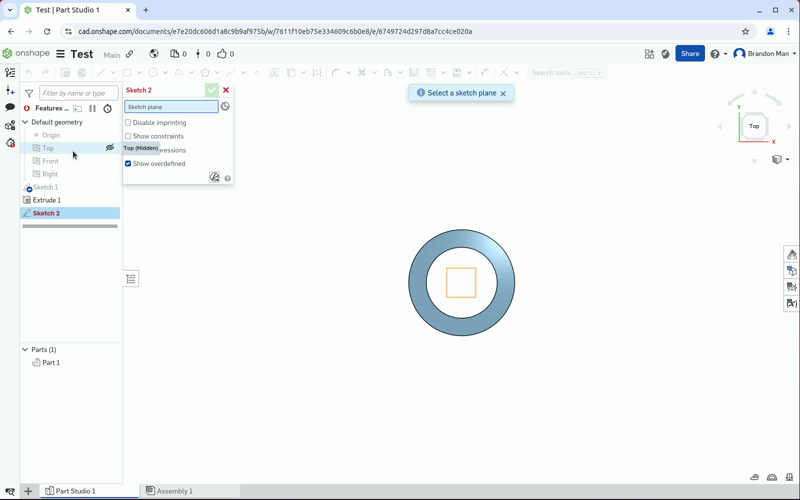
click(73, 150)
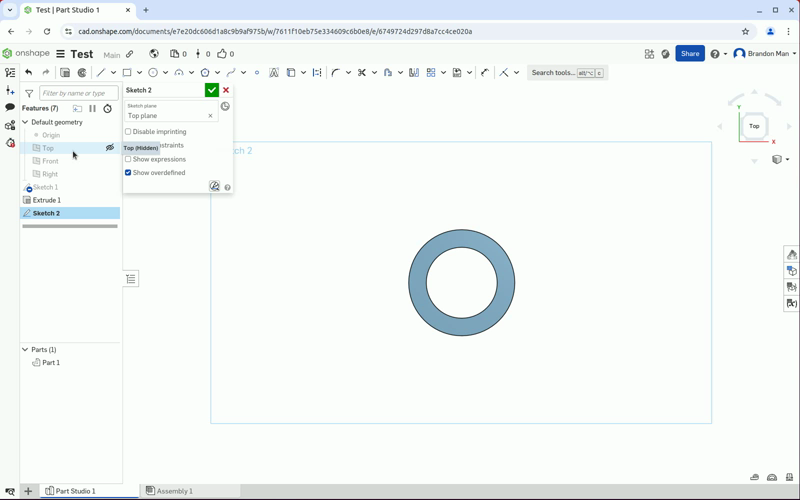
mouse_move(73, 352)
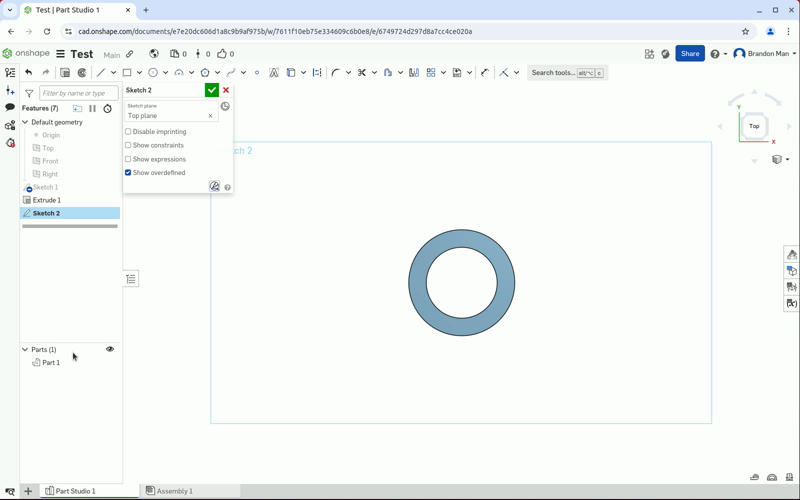
key(y)
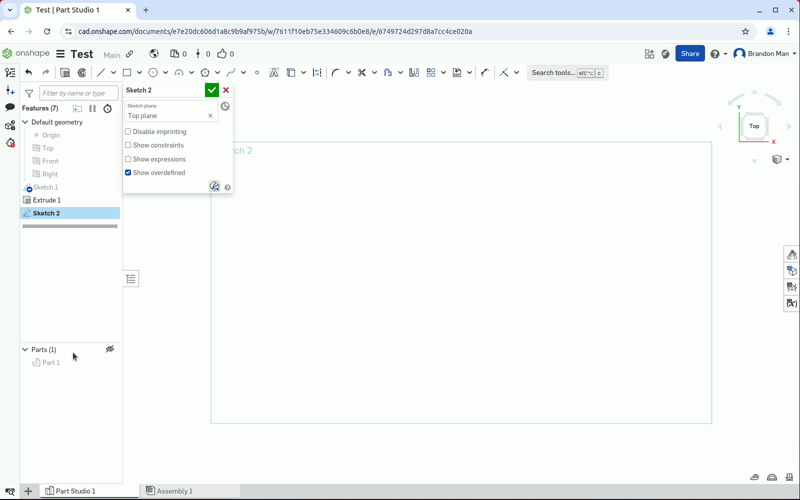
key(a)
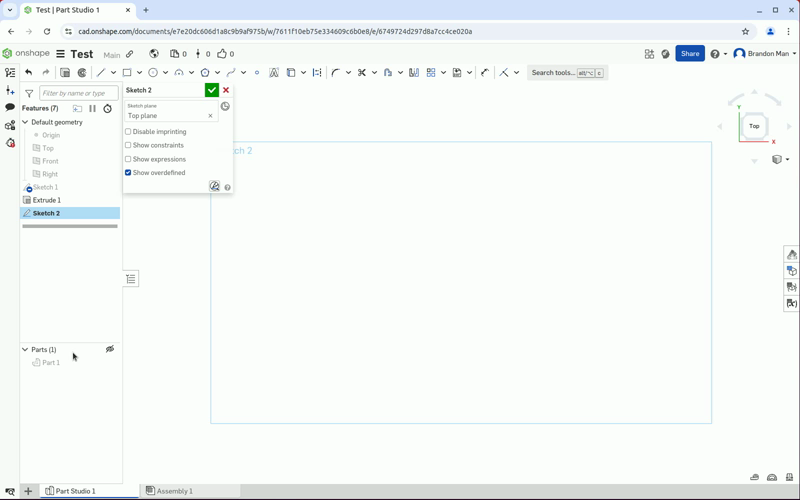
key_down(shift)
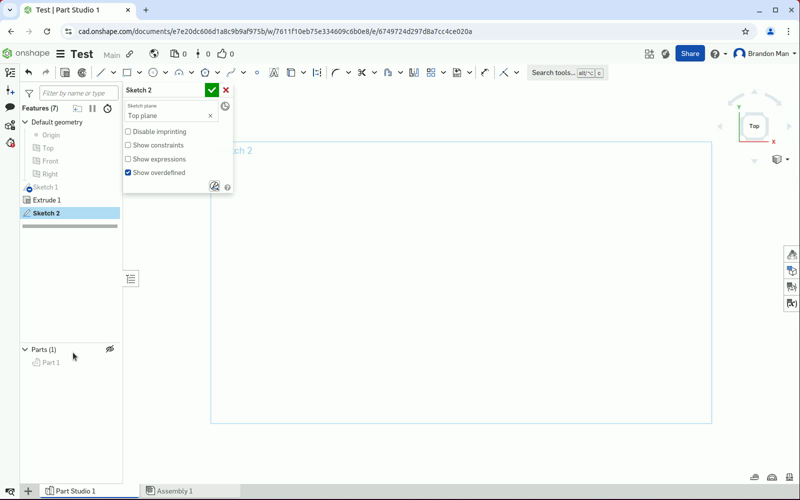
mouse_move(499, 318)
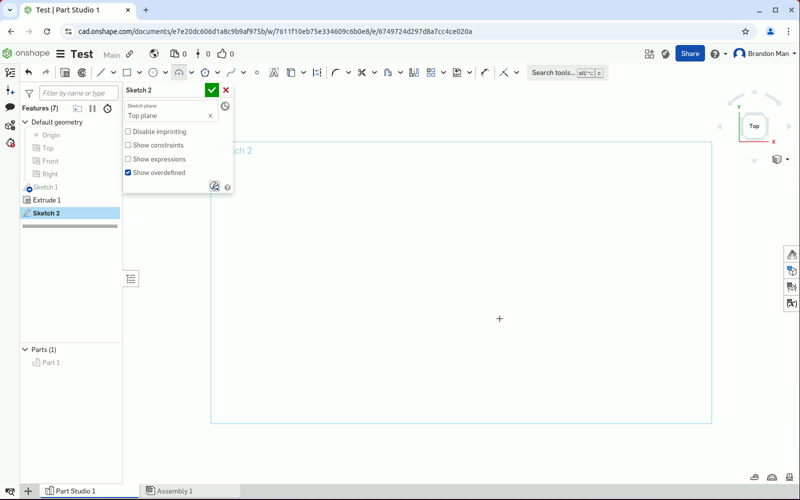
click(499, 318)
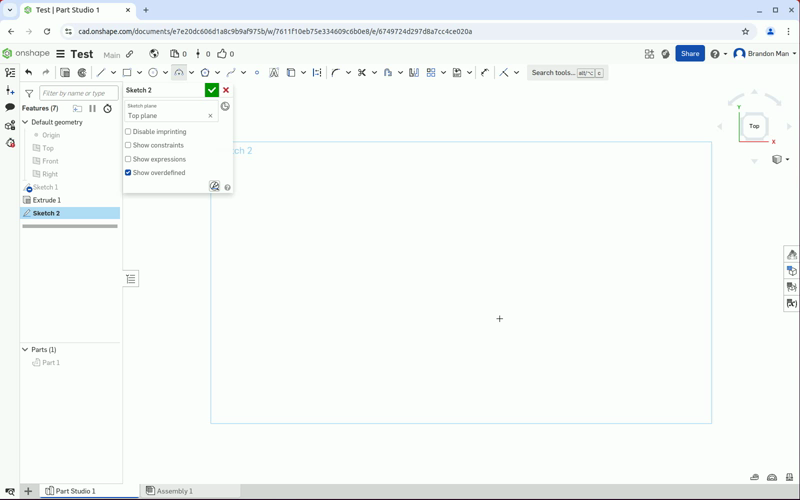
key_up(shift)
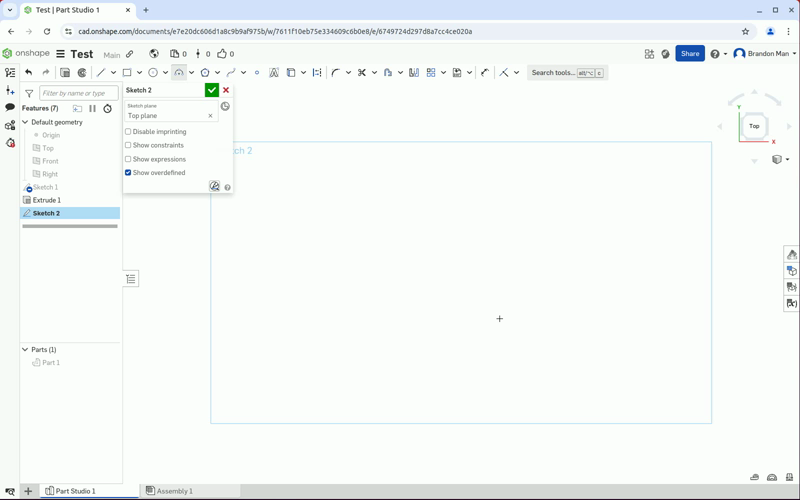
key_down(shift)
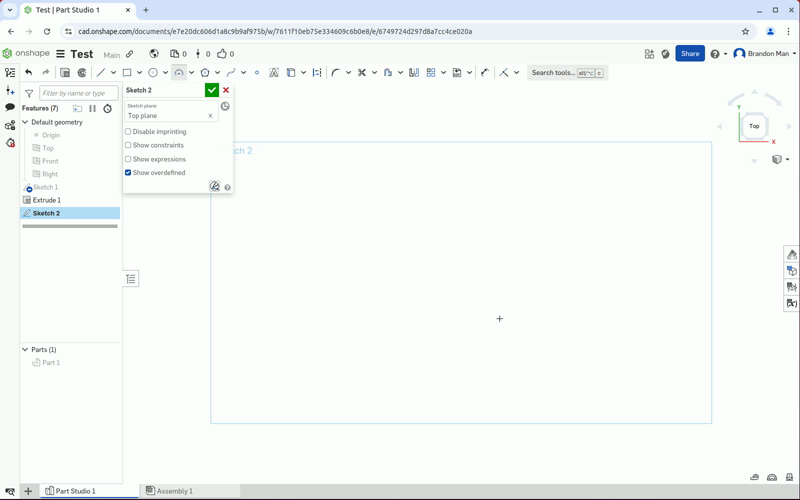
mouse_move(536, 309)
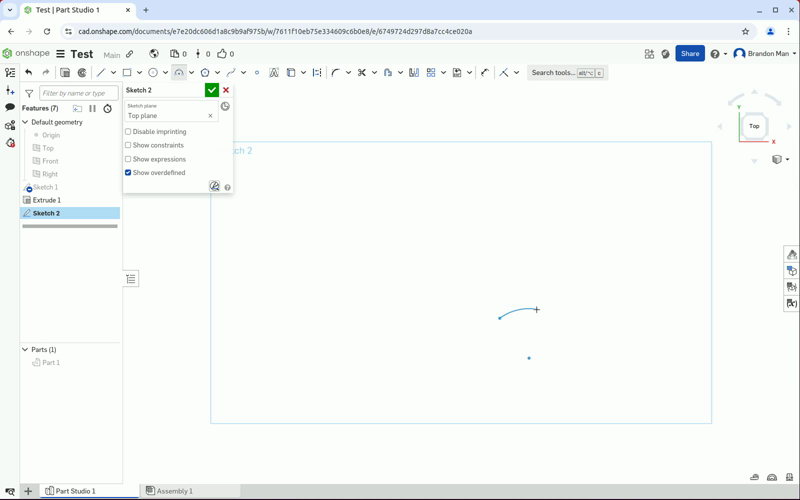
click(536, 309)
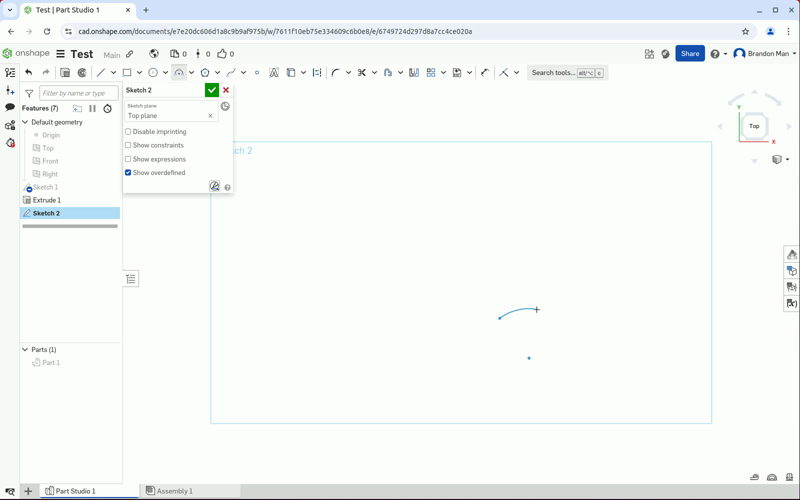
mouse_move(516, 307)
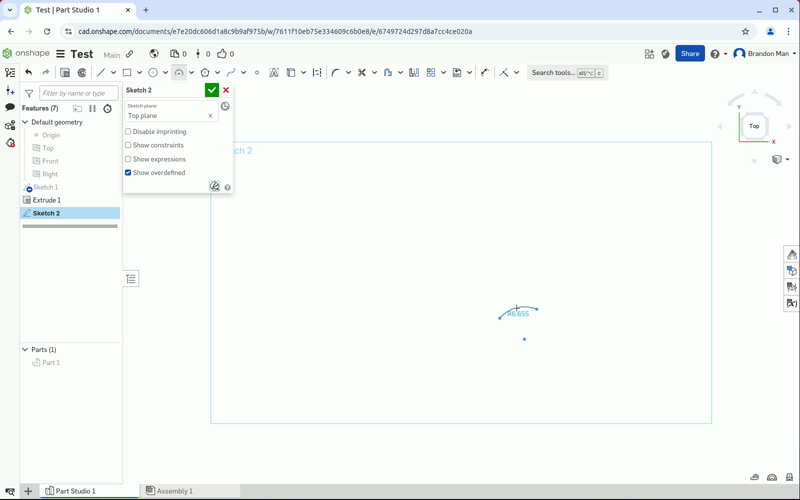
click(516, 307)
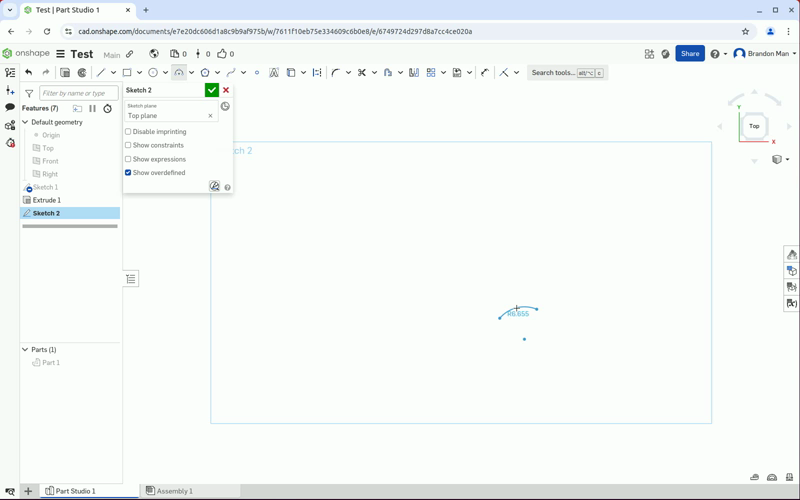
key_up(shift)
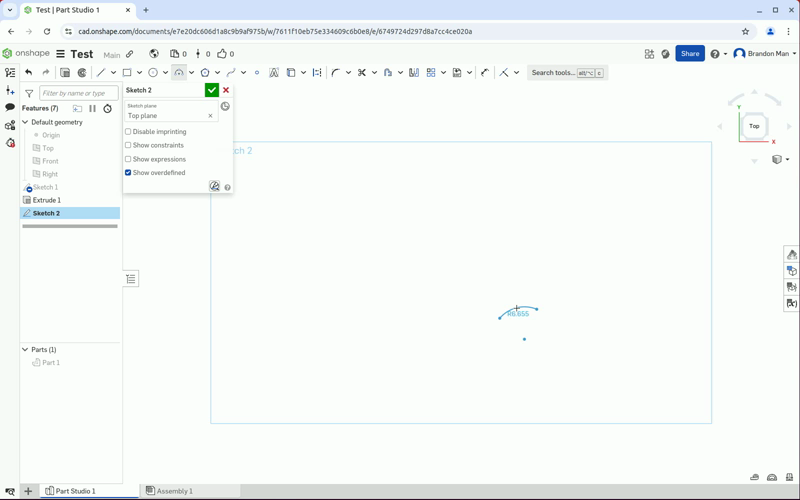
mouse_move(536, 309)
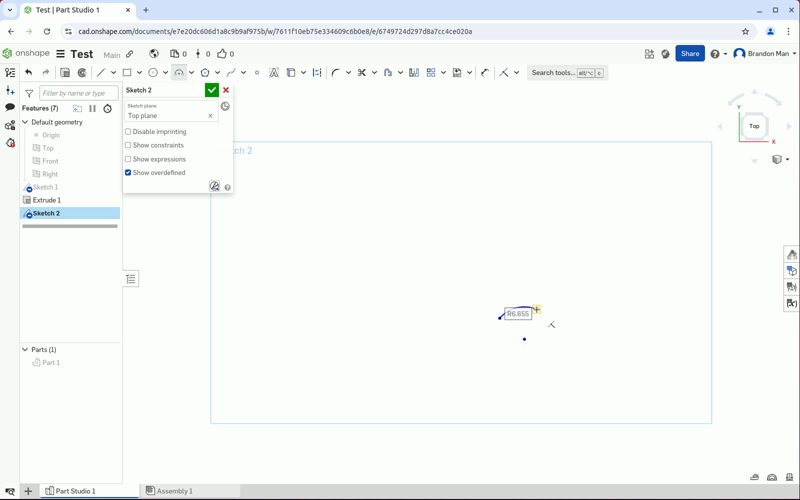
click(536, 309)
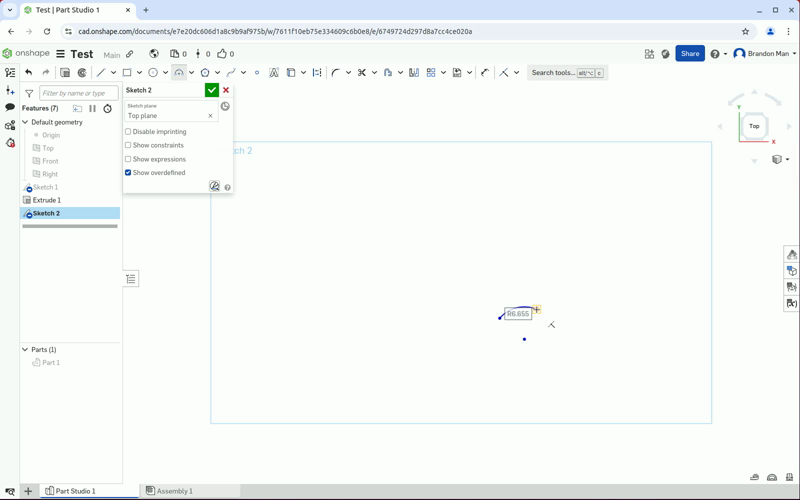
key_down(shift)
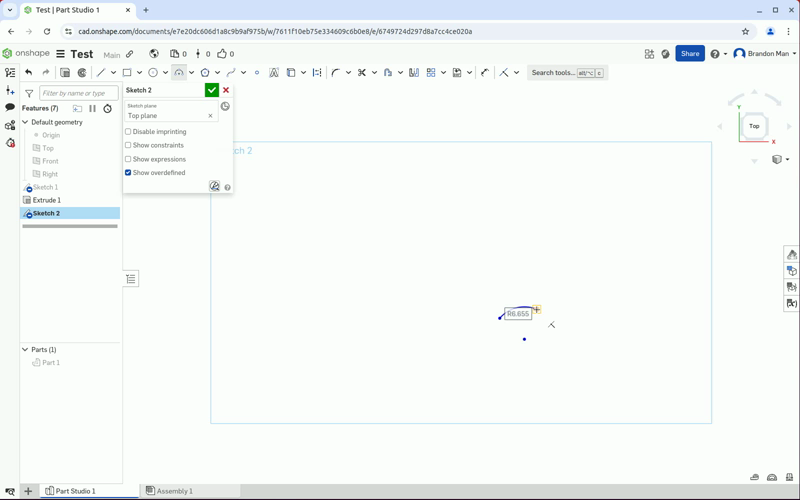
mouse_move(536, 256)
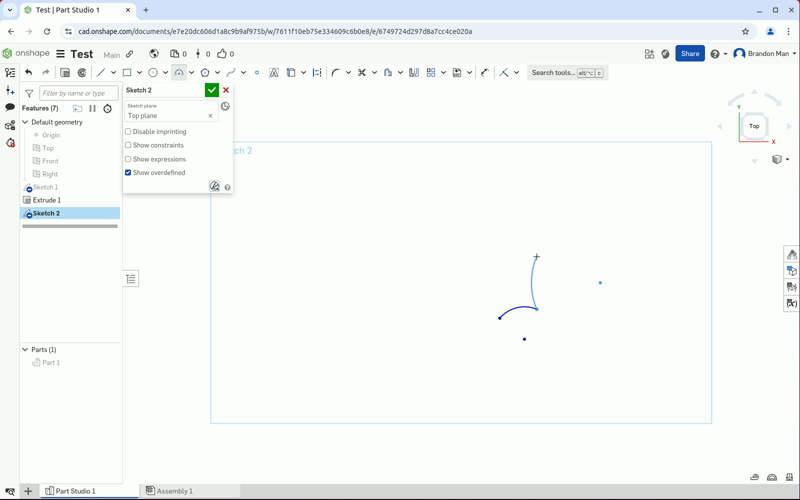
click(536, 256)
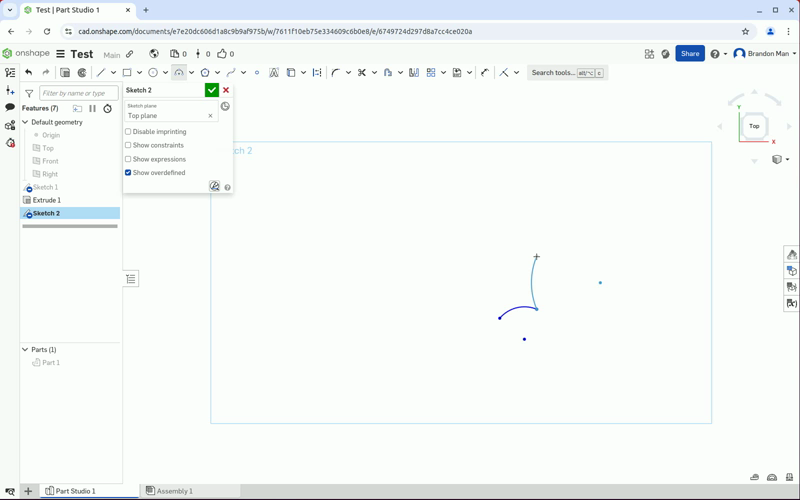
mouse_move(518, 282)
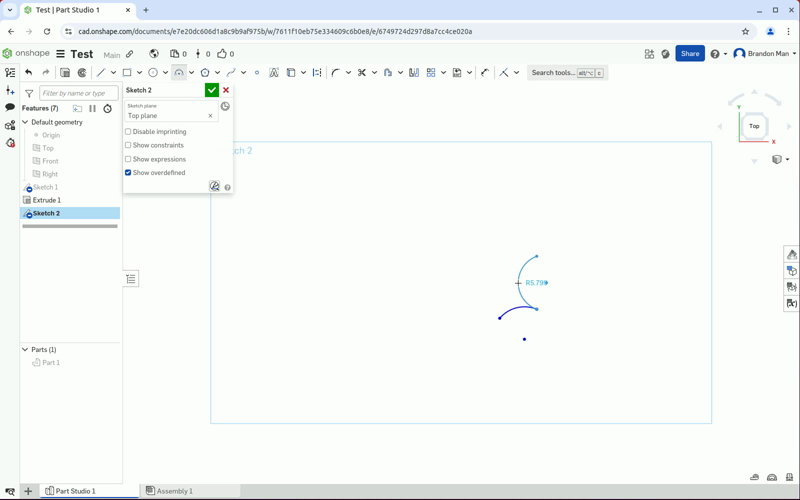
click(518, 282)
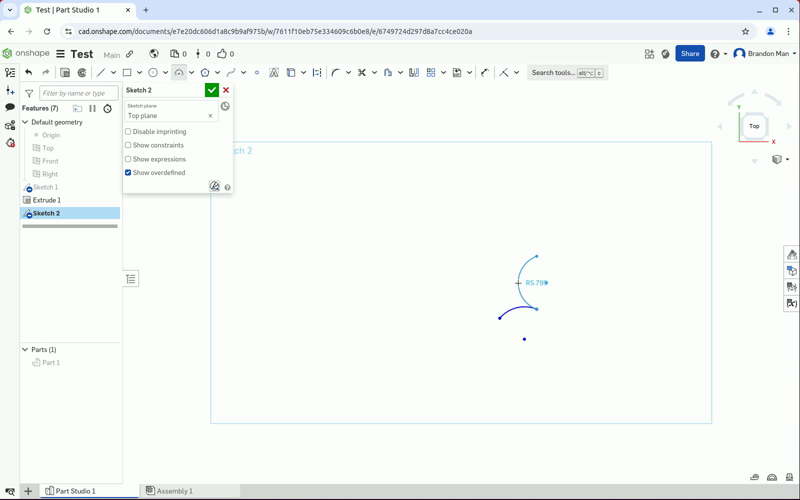
key_up(shift)
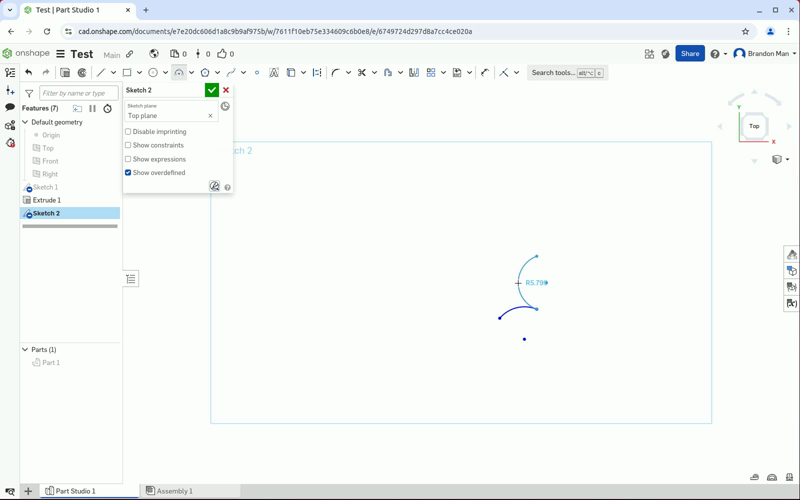
mouse_move(536, 256)
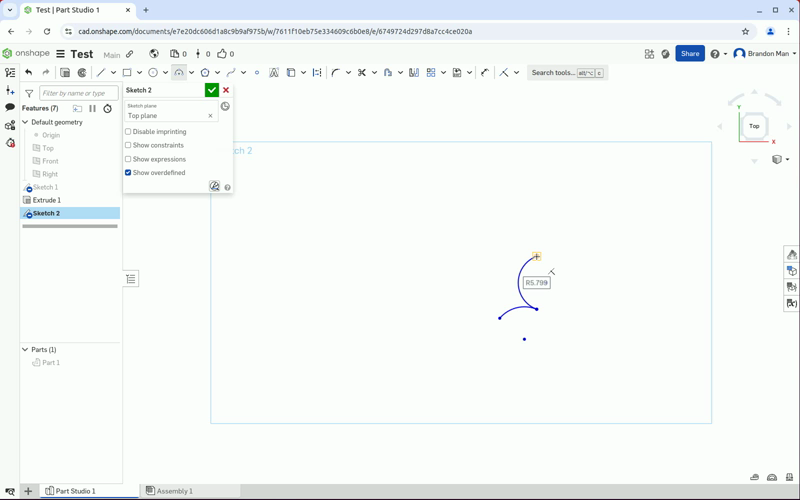
click(536, 256)
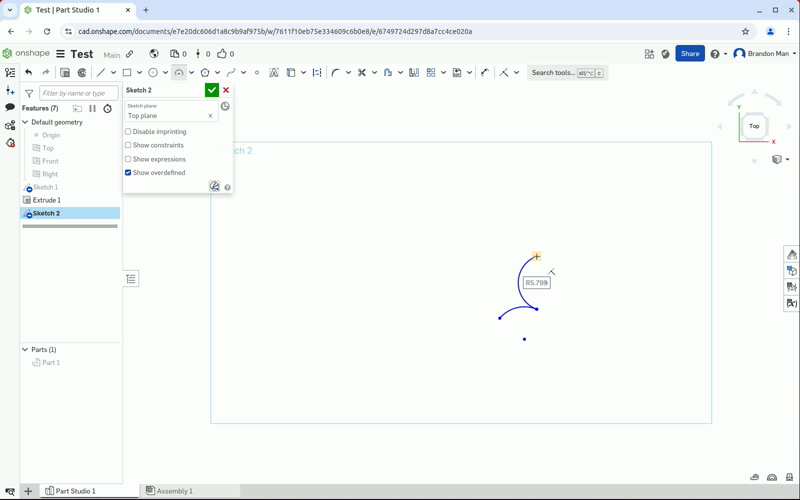
key_down(shift)
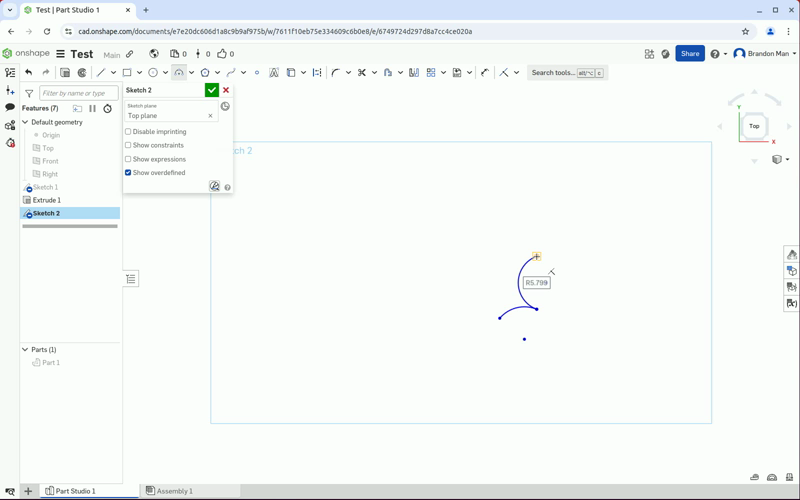
mouse_move(499, 247)
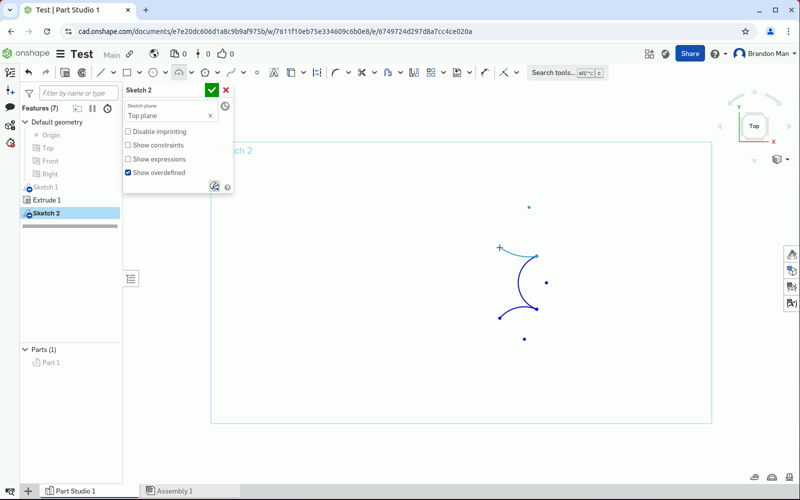
click(499, 247)
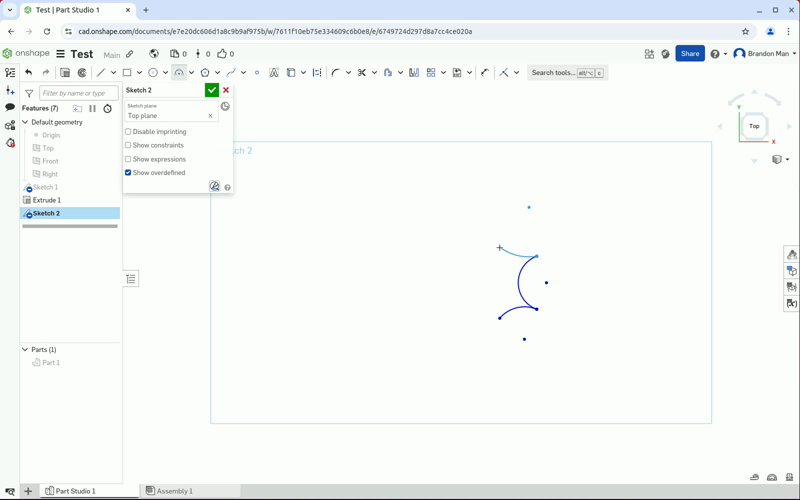
mouse_move(516, 257)
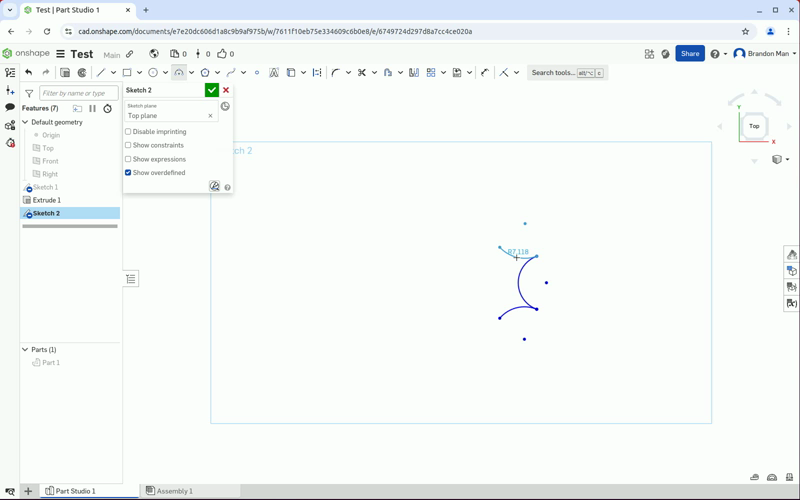
click(516, 257)
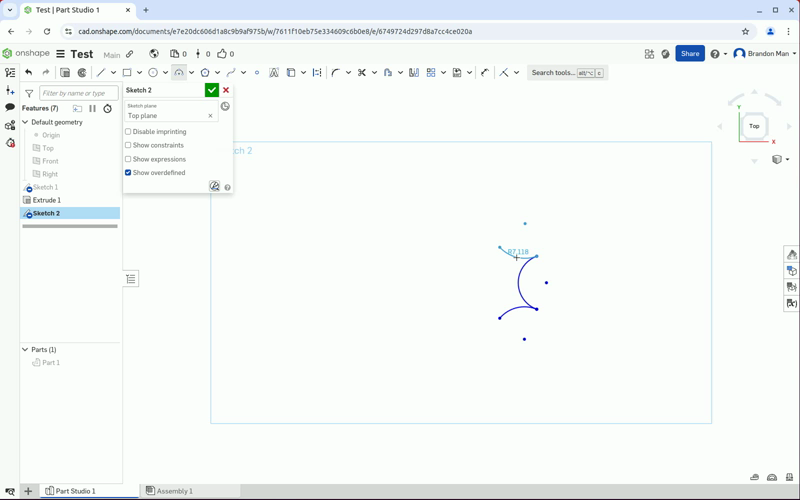
key_up(shift)
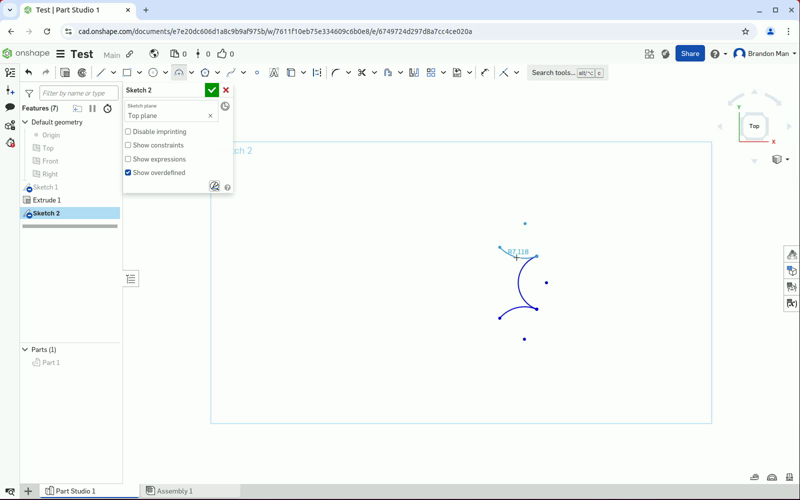
mouse_move(499, 247)
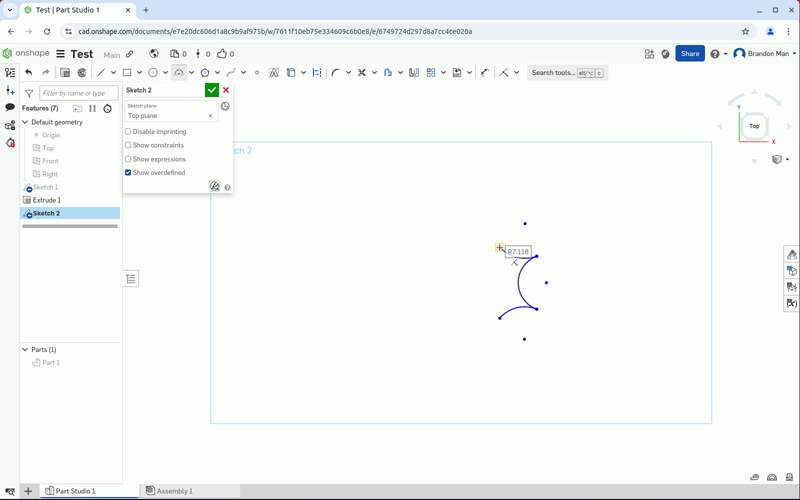
click(499, 247)
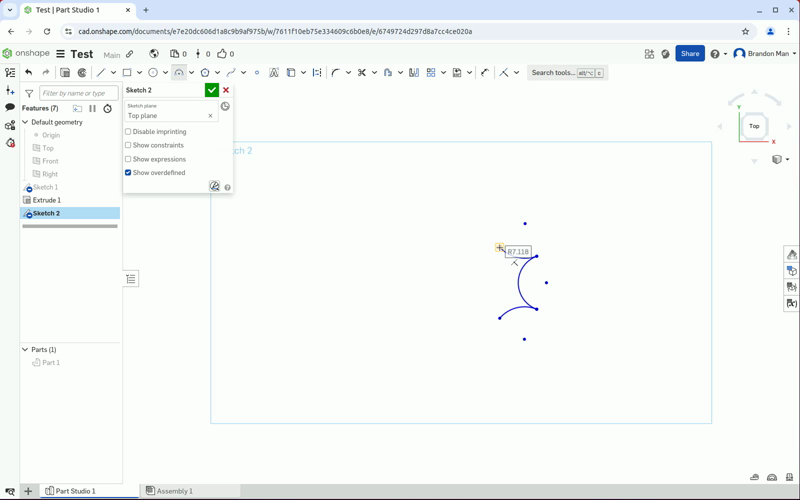
mouse_move(499, 318)
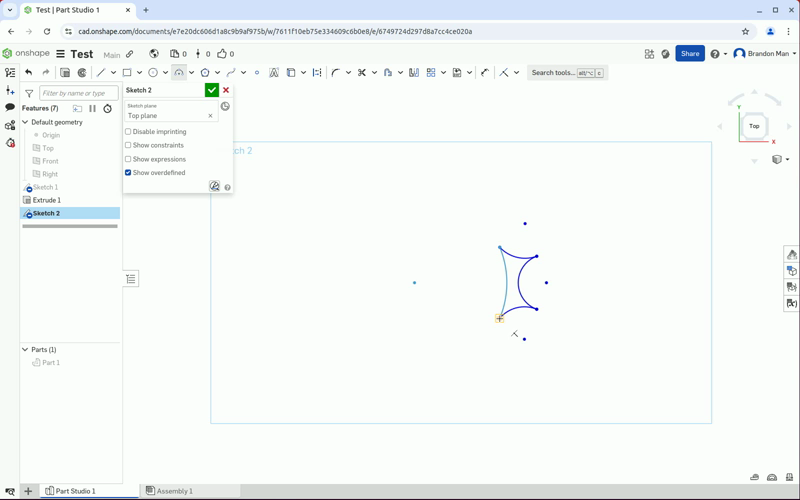
click(499, 318)
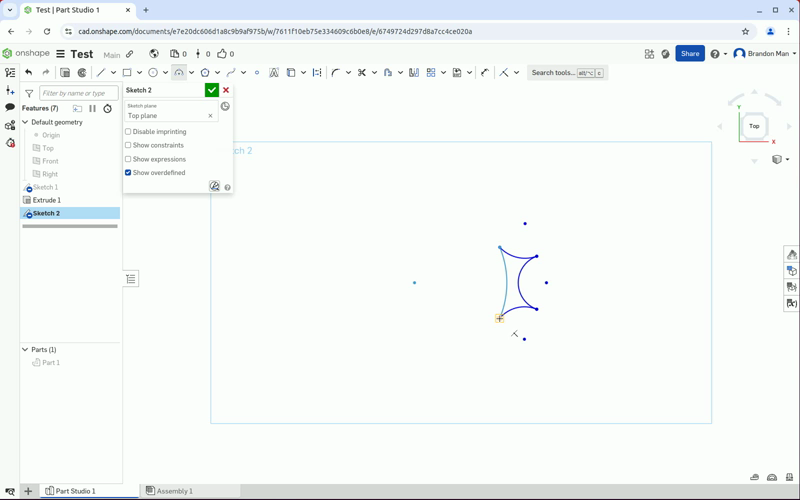
key_down(shift)
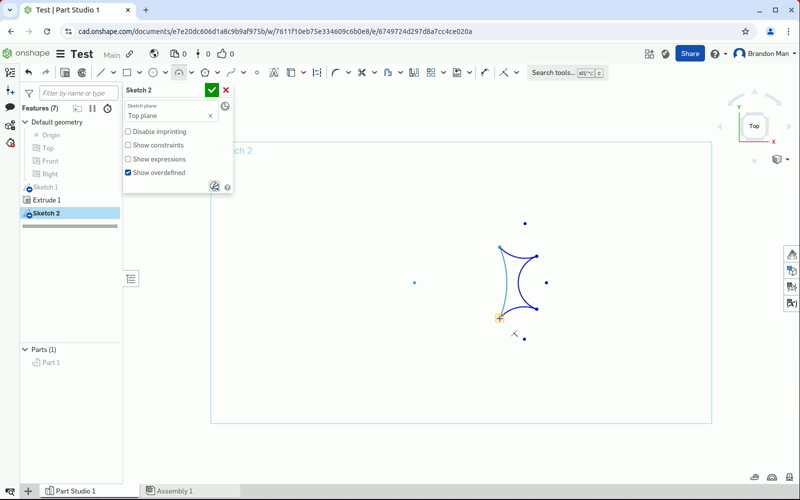
mouse_move(513, 282)
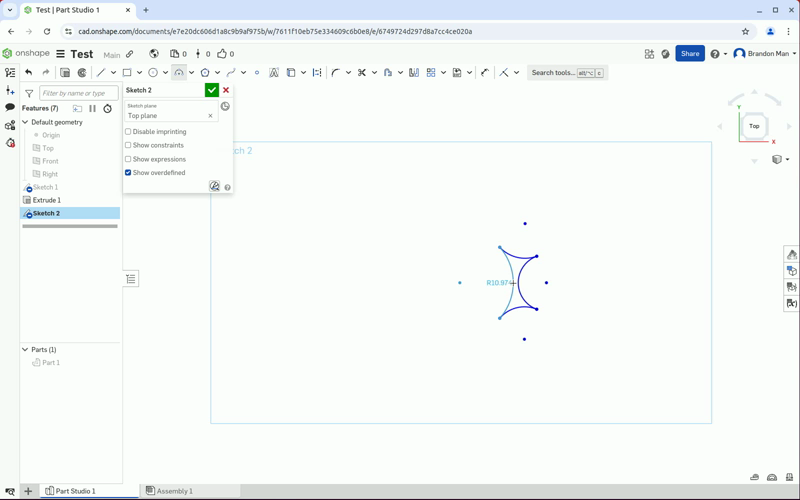
click(513, 282)
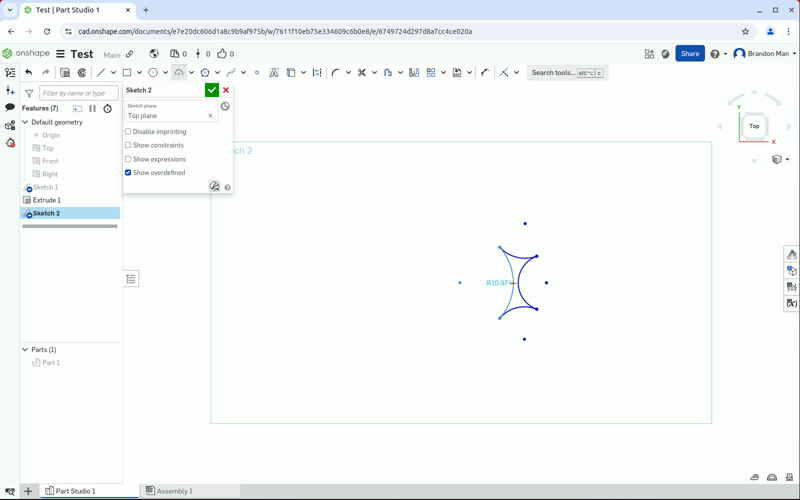
key_up(shift)
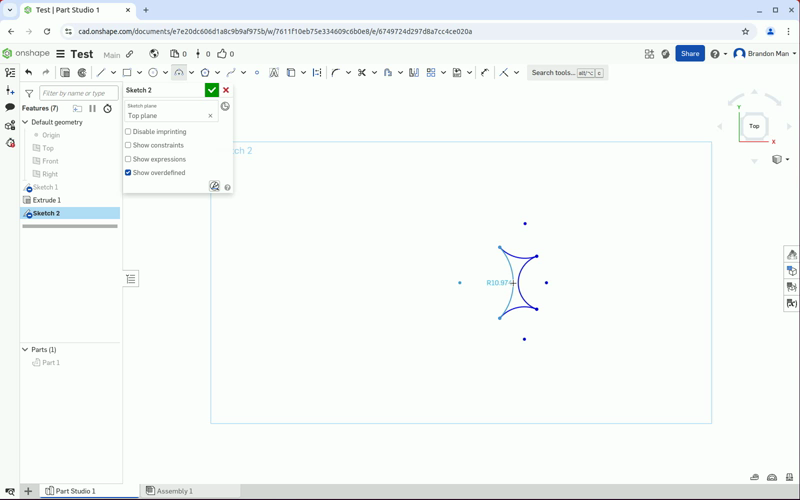
key(esc)
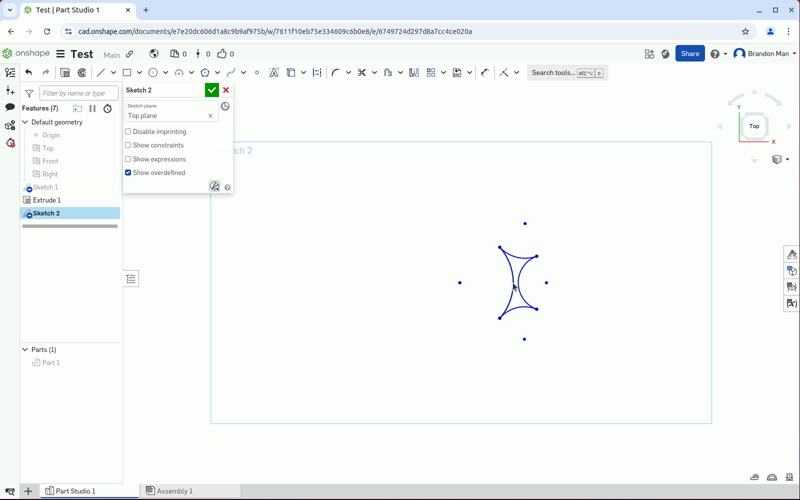
mouse_move(512, 261)
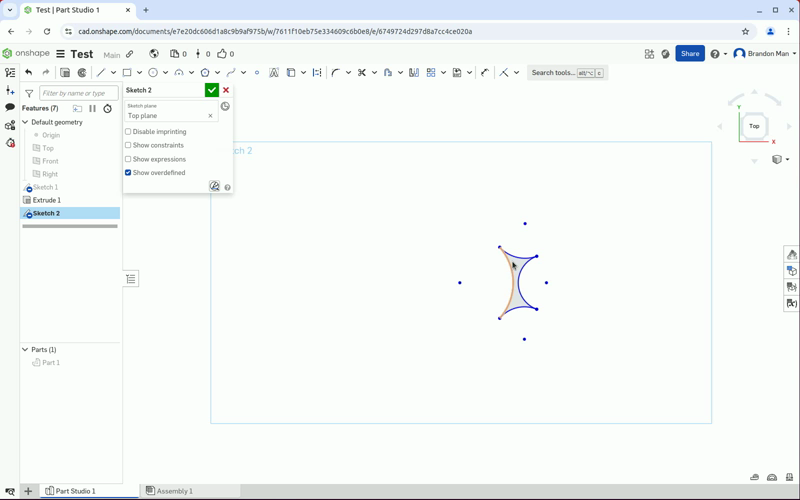
scroll(6)
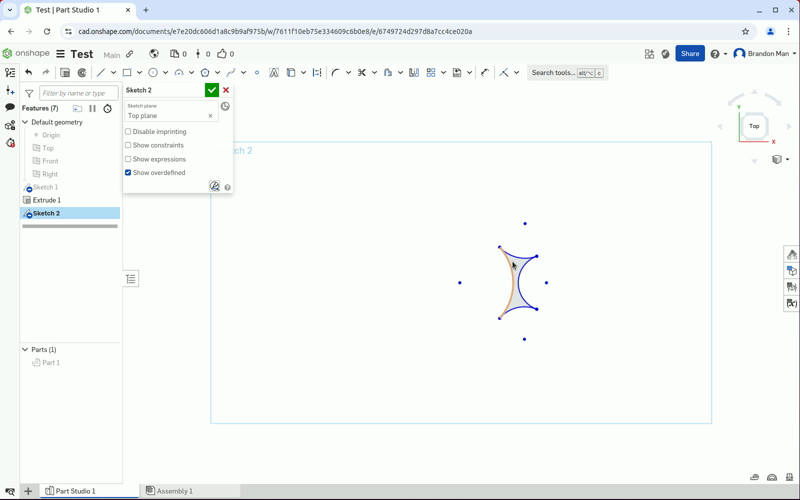
scroll(6)
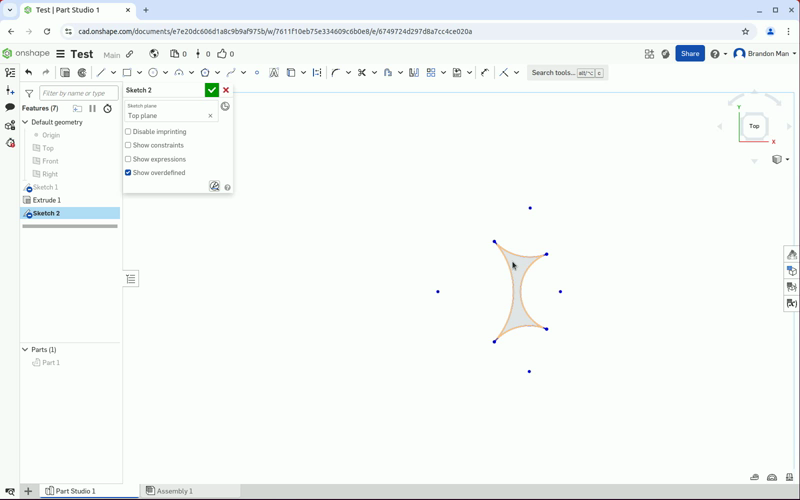
scroll(6)
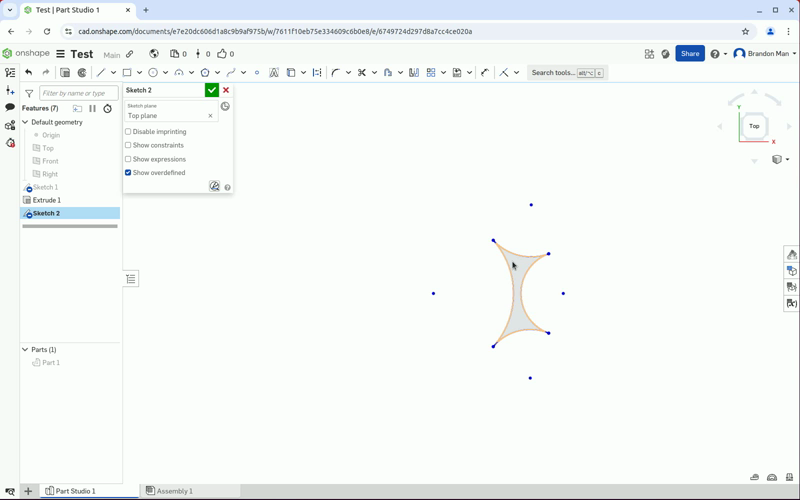
scroll(6)
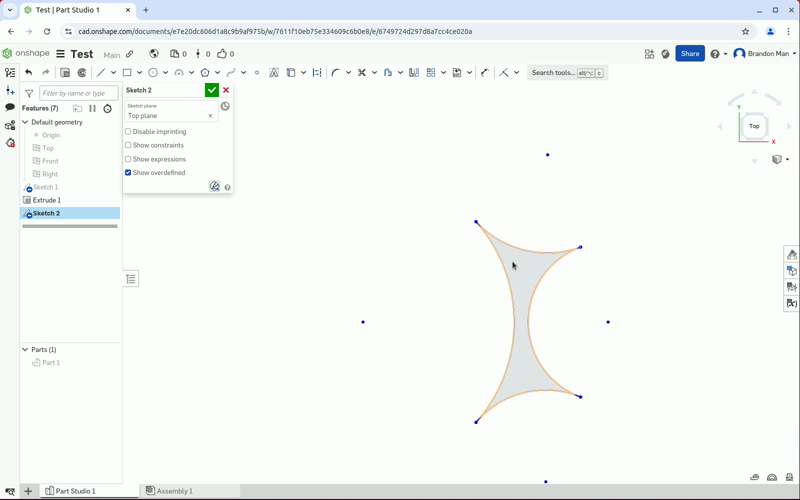
scroll(6)
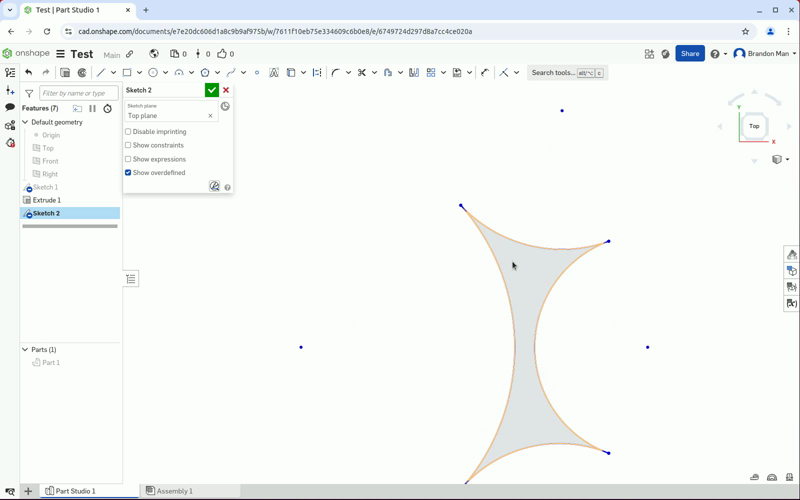
scroll(6)
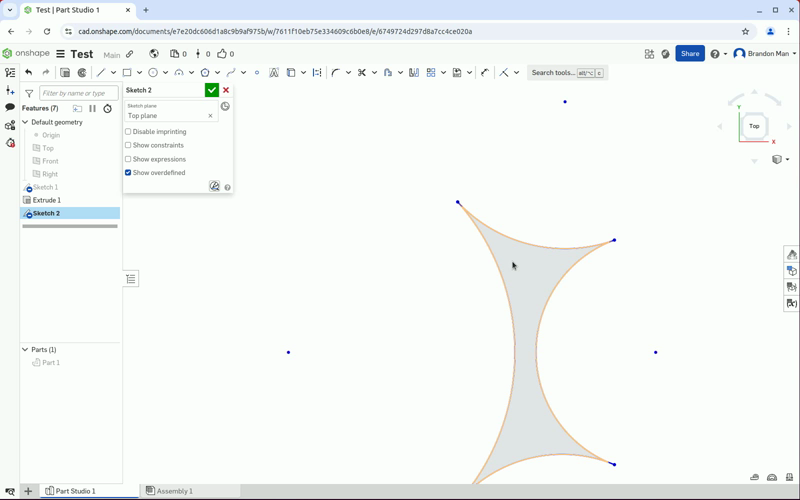
scroll(6)
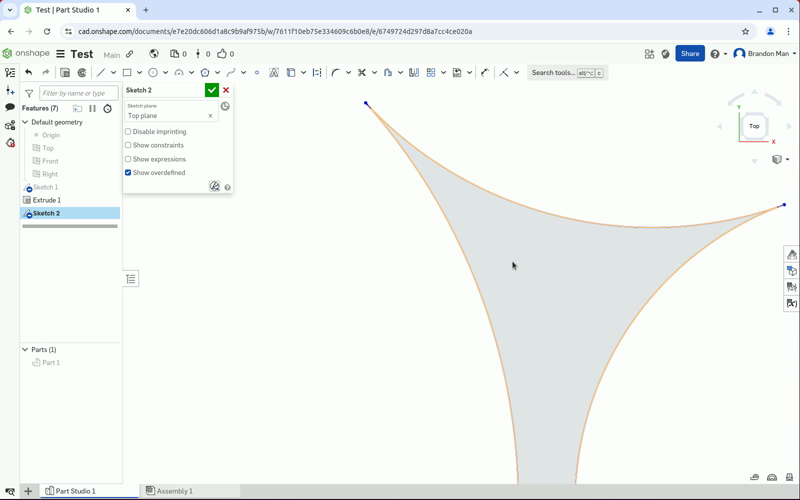
click(512, 261)
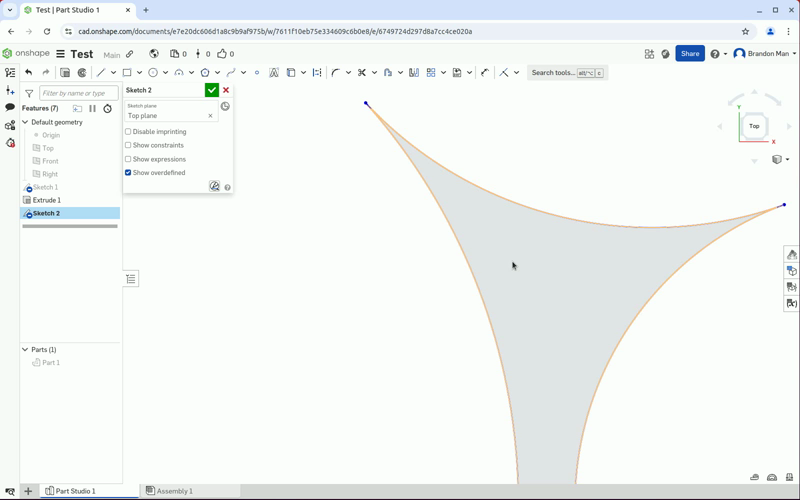
scroll(-6)
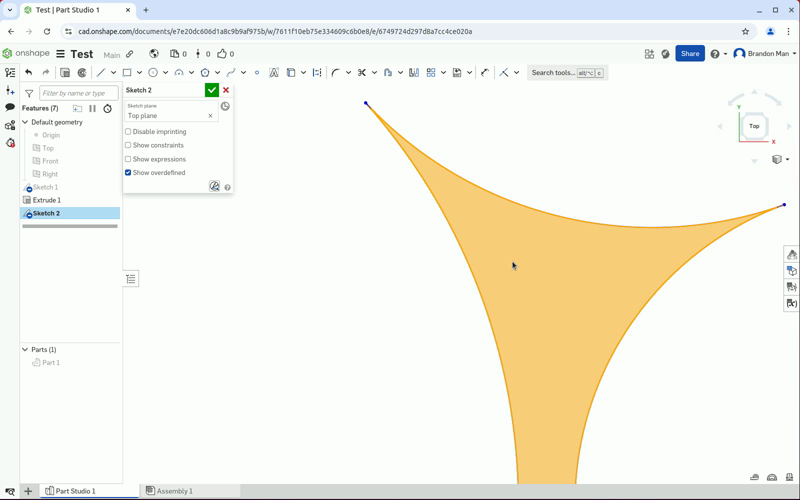
scroll(-6)
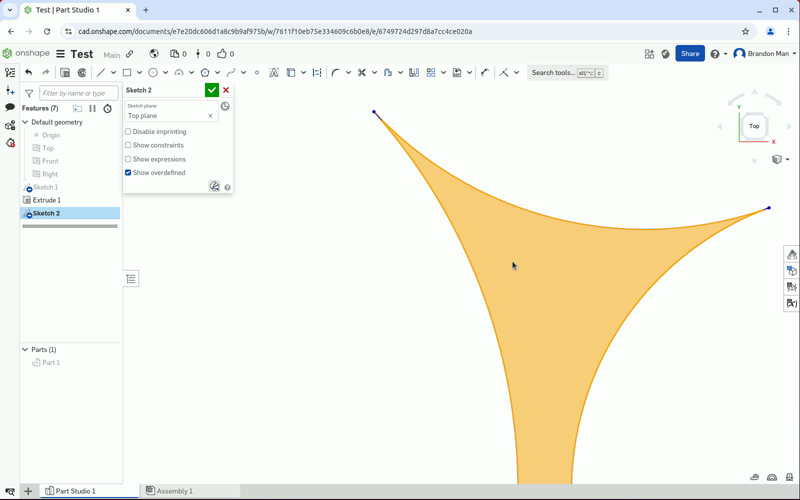
scroll(-6)
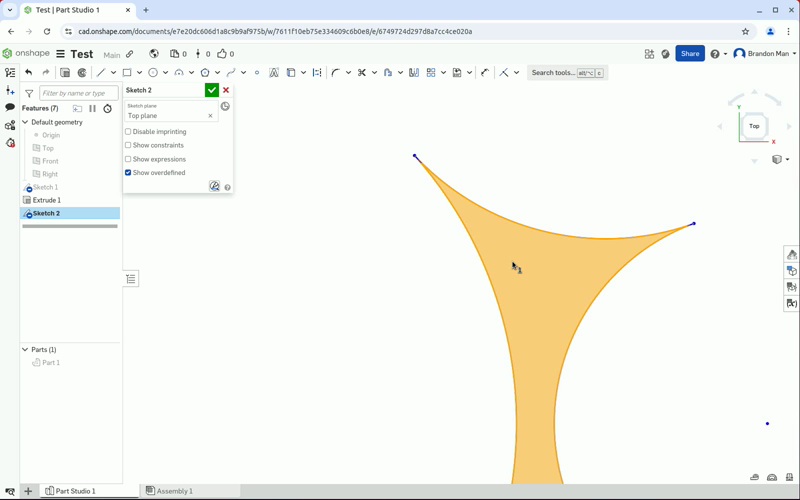
scroll(-6)
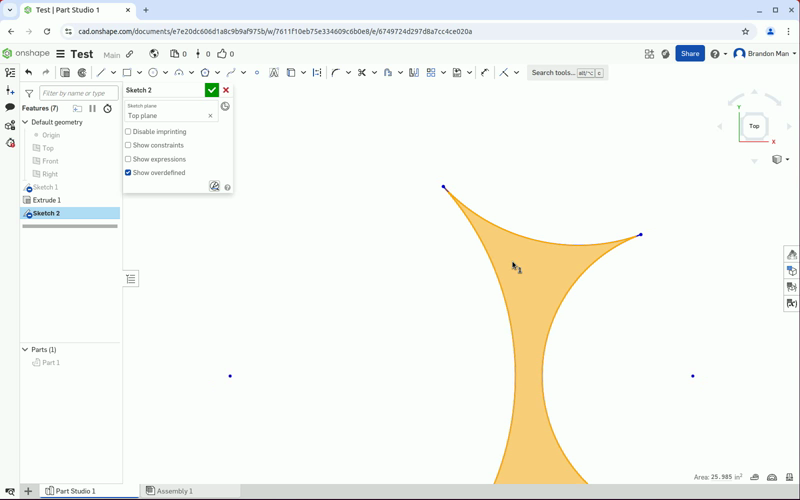
scroll(-6)
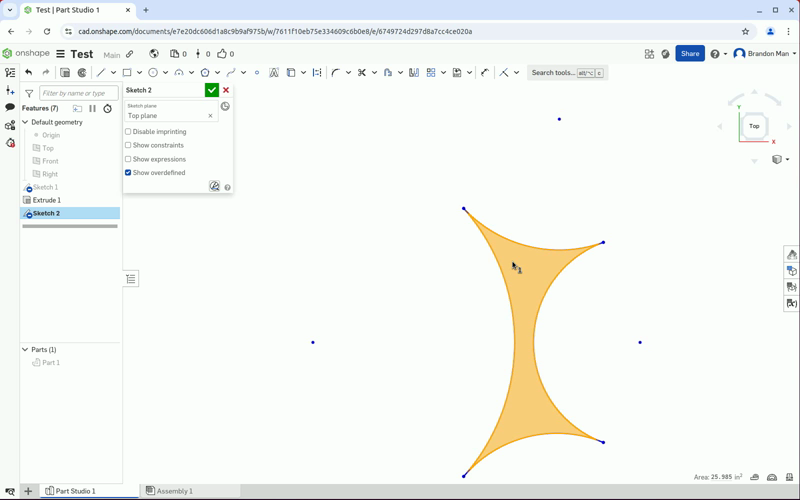
scroll(-6)
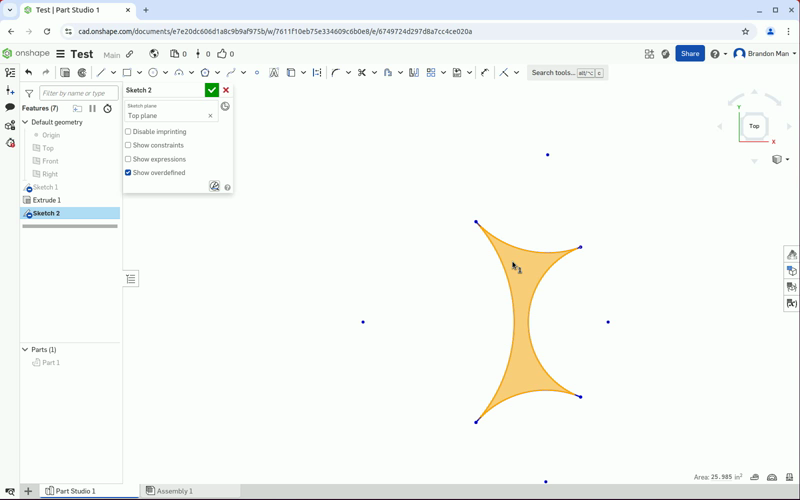
scroll(-6)
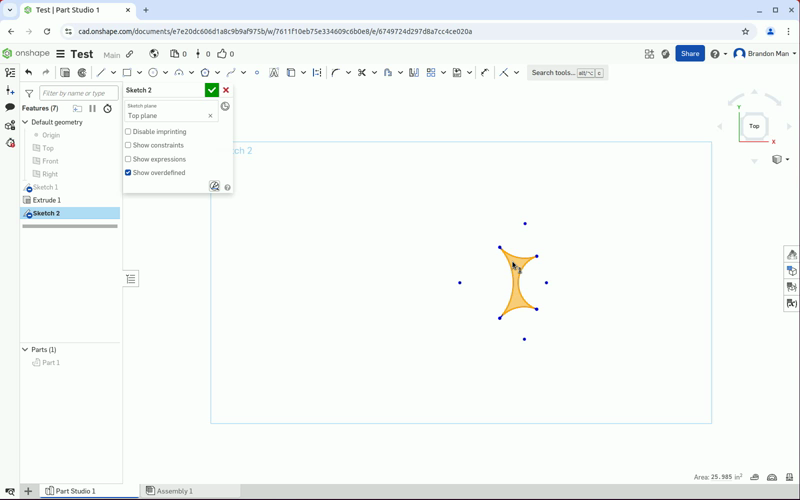
mouse_move(73, 352)
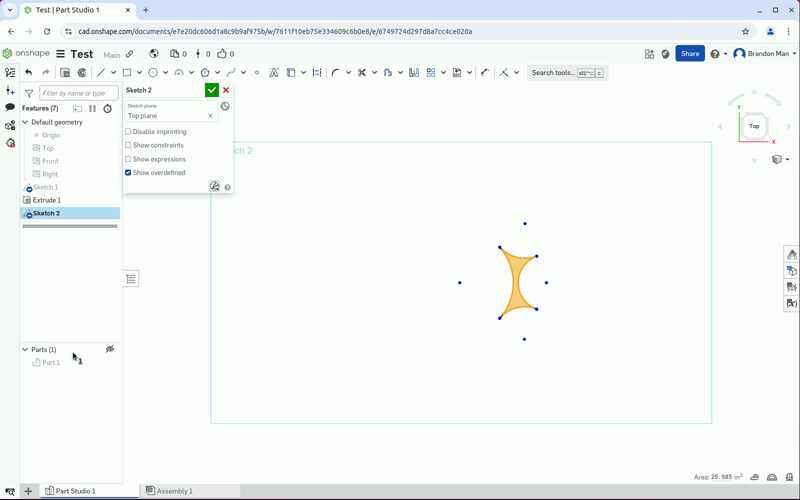
key(shift+y)
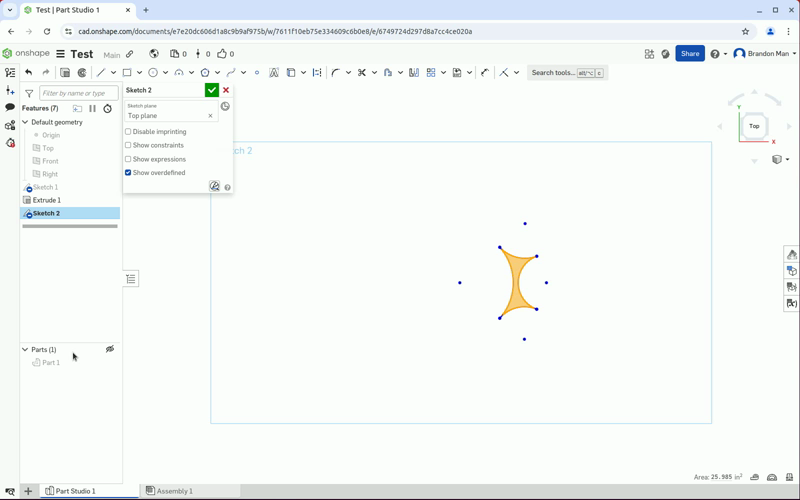
key(shift+e)
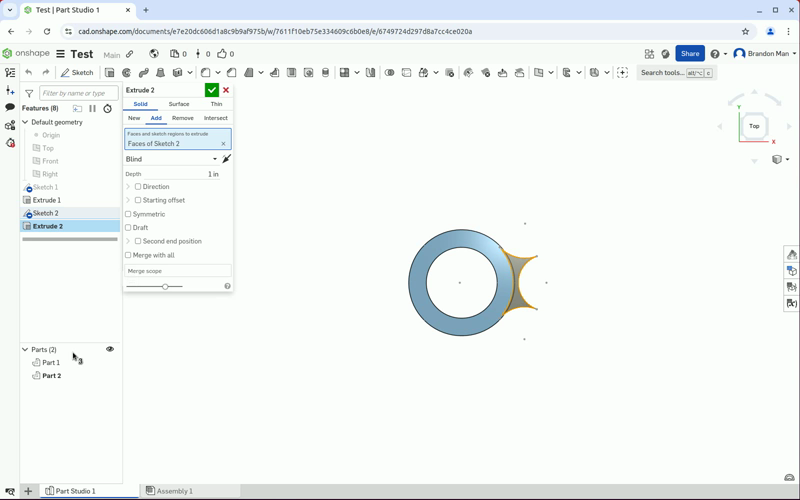
mouse_move(143, 106)
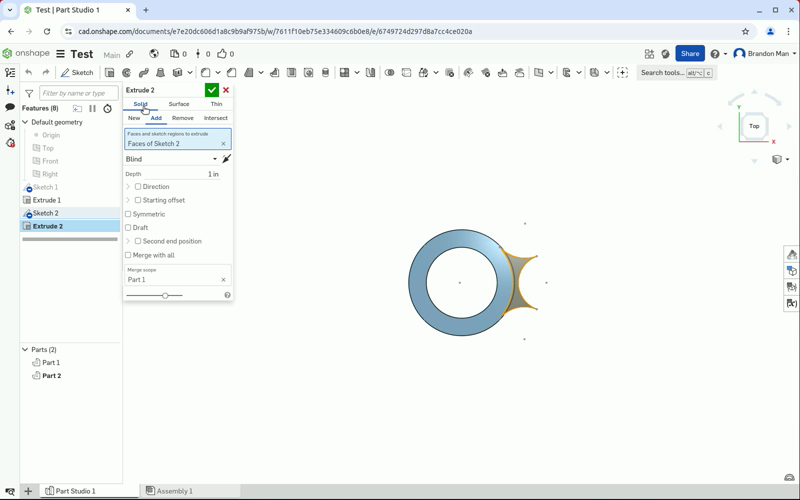
click(143, 106)
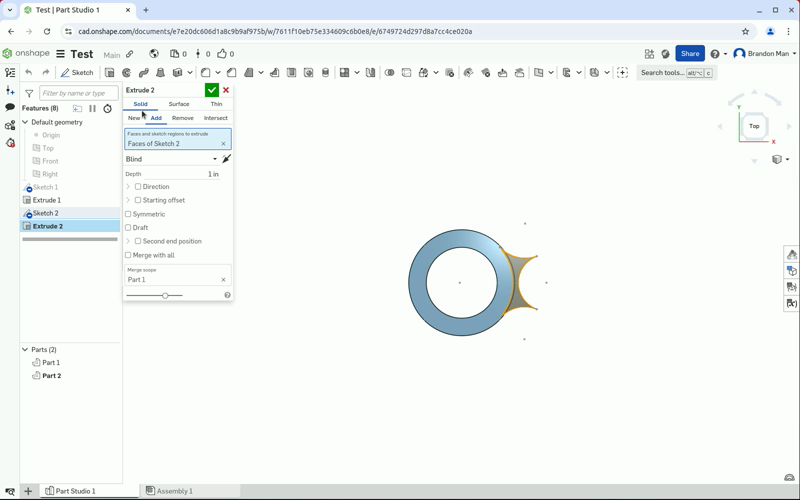
mouse_move(137, 120)
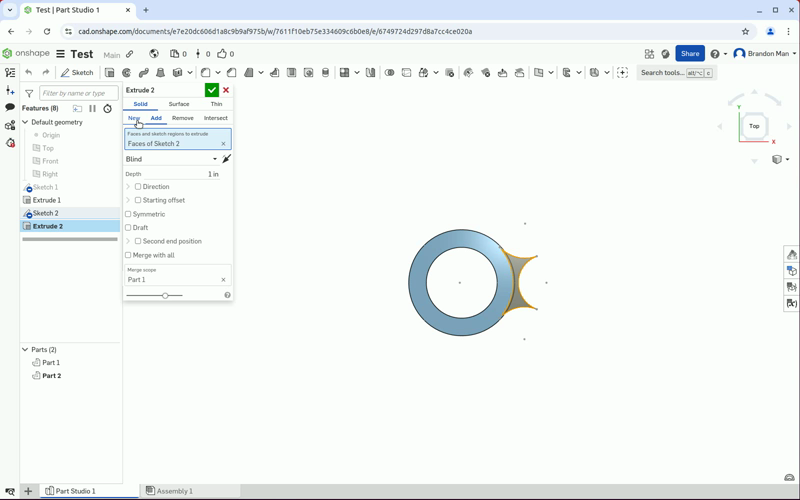
click(137, 120)
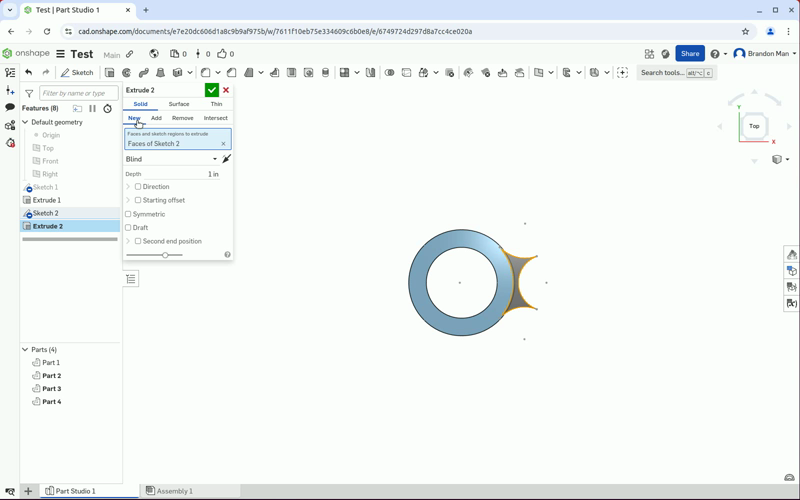
key(tab, 4)
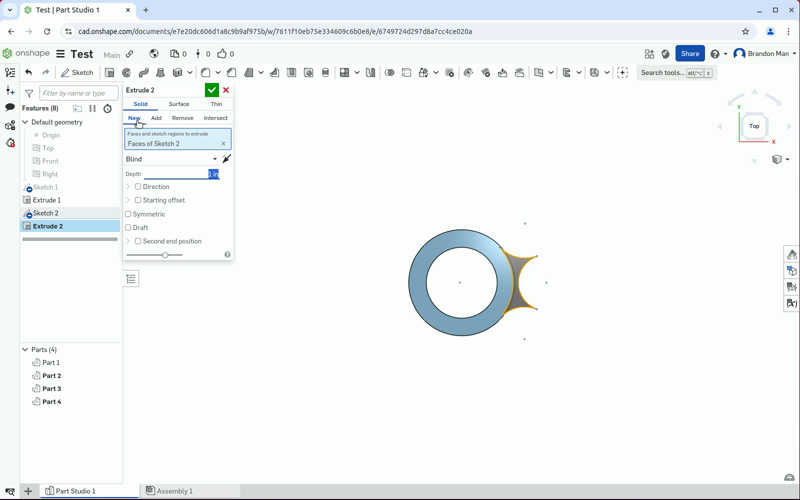
text(3.611)
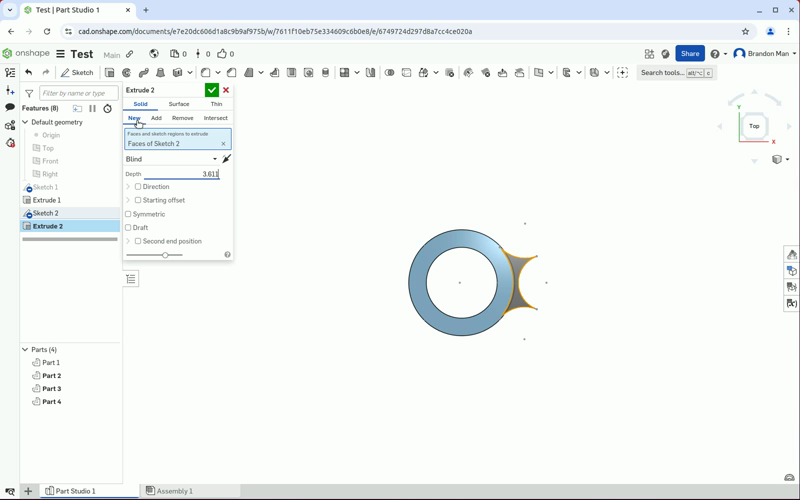
key(enter)
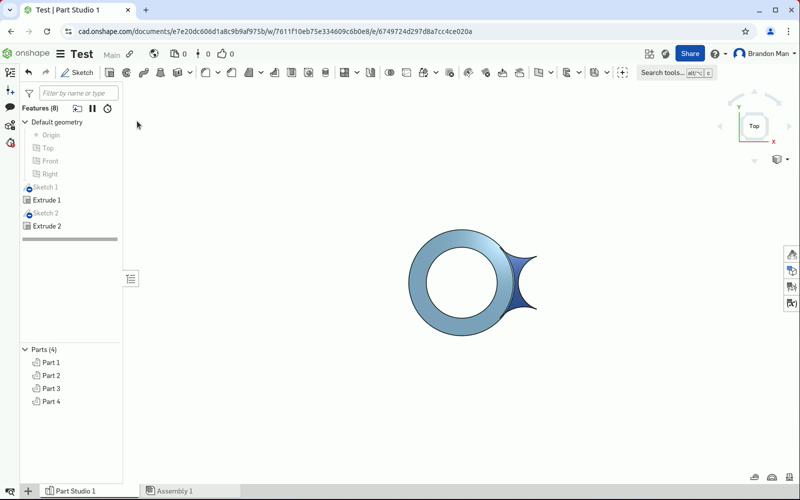
key(shift+h)
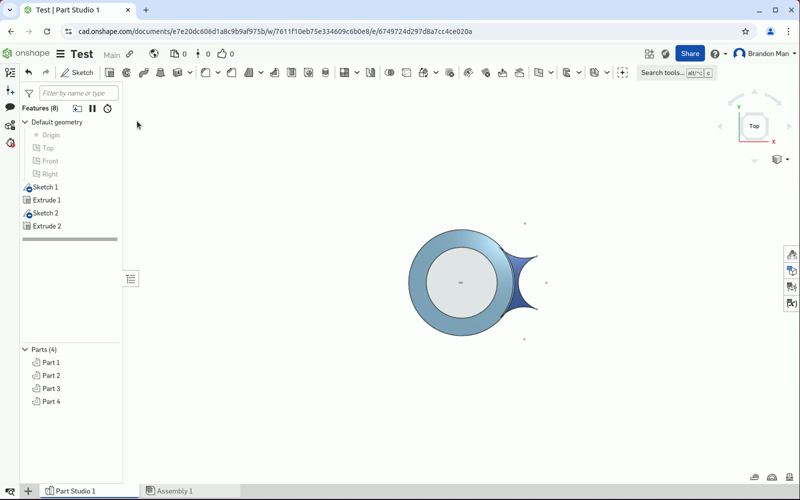
key(shift+h)
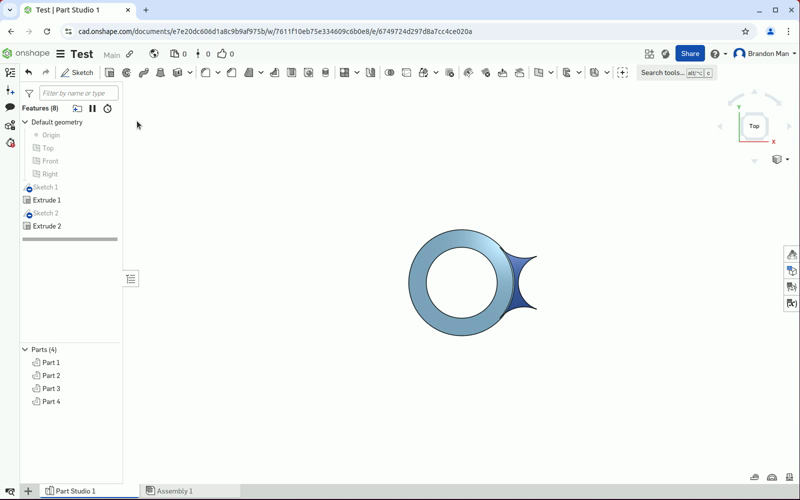
mouse_move(73, 189)
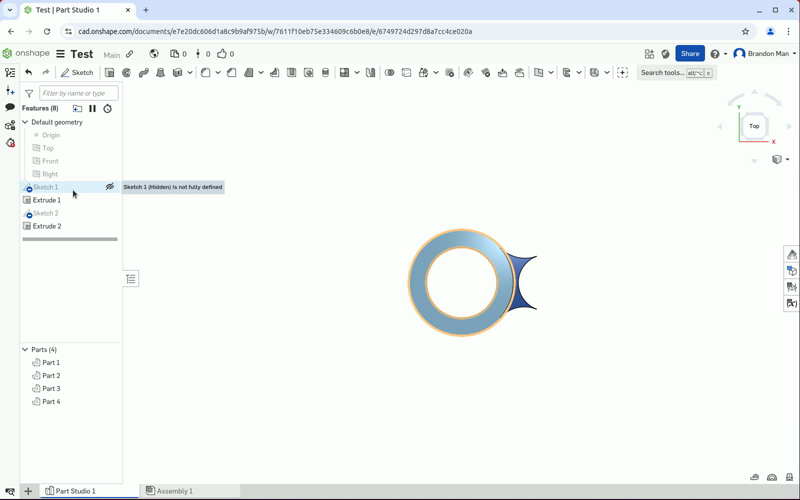
click(73, 189)
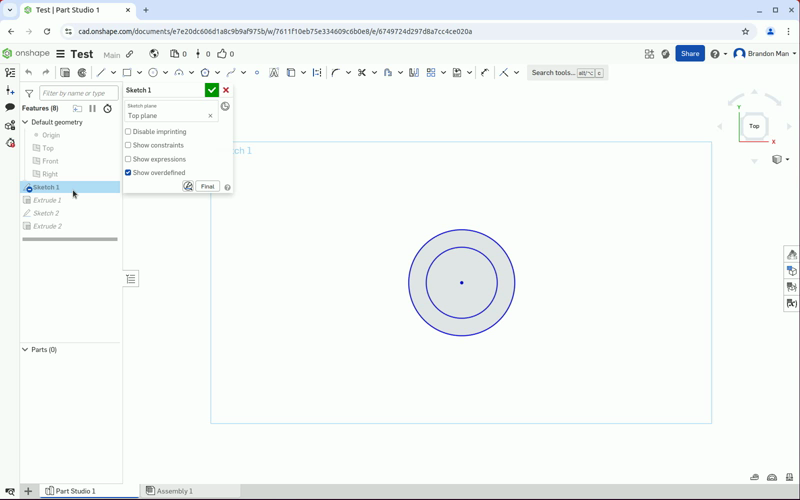
mouse_move(229, 92)
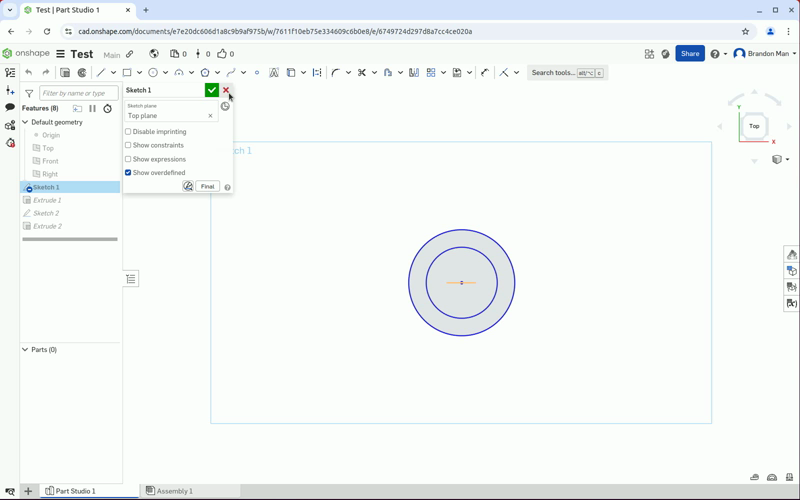
click(229, 92)
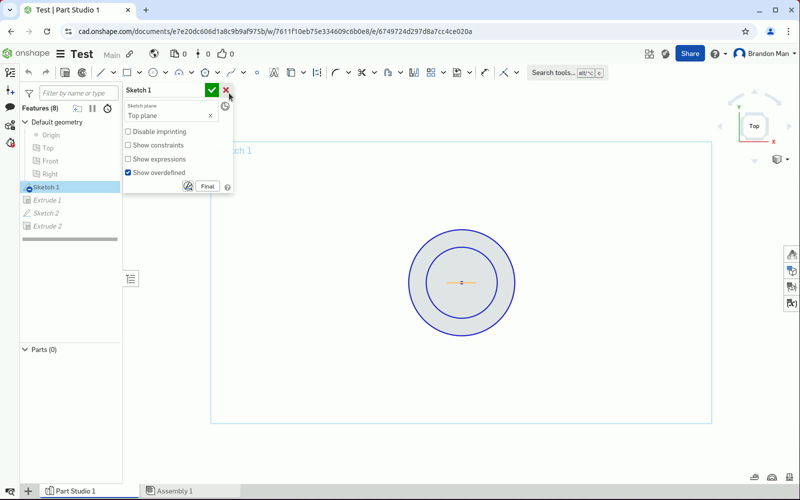
key(shift+s)
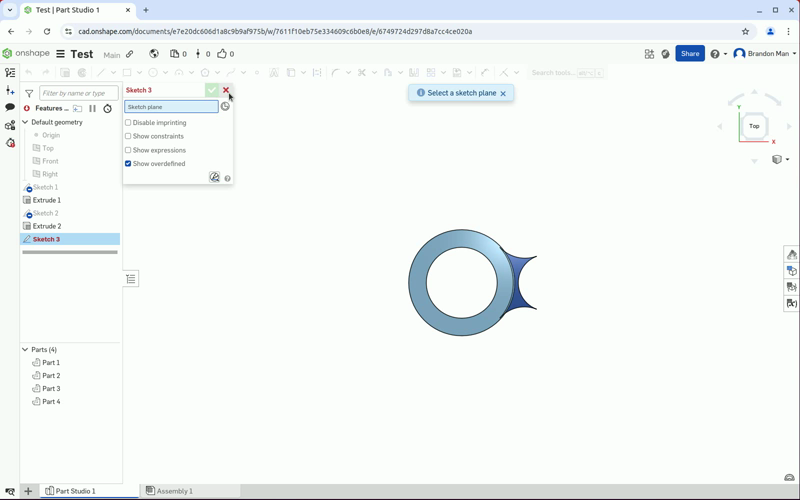
mouse_move(73, 150)
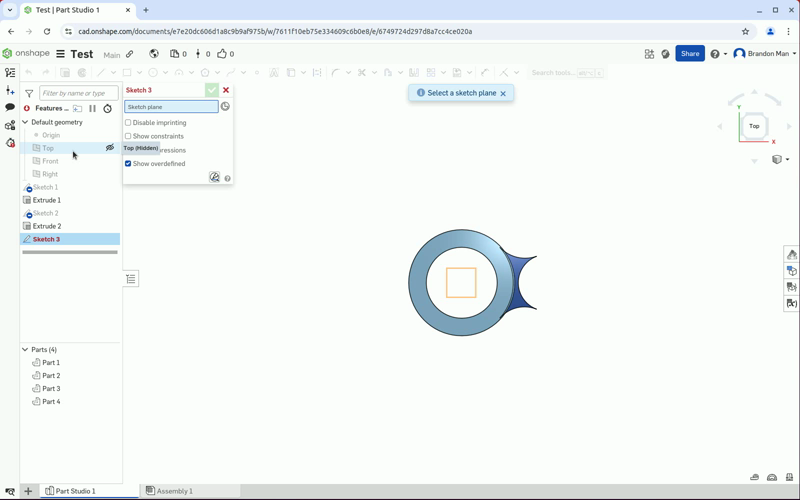
click(73, 150)
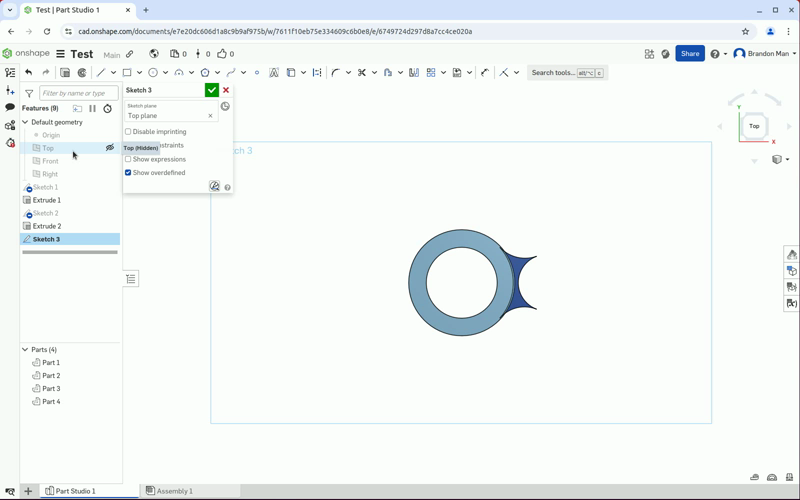
mouse_move(73, 352)
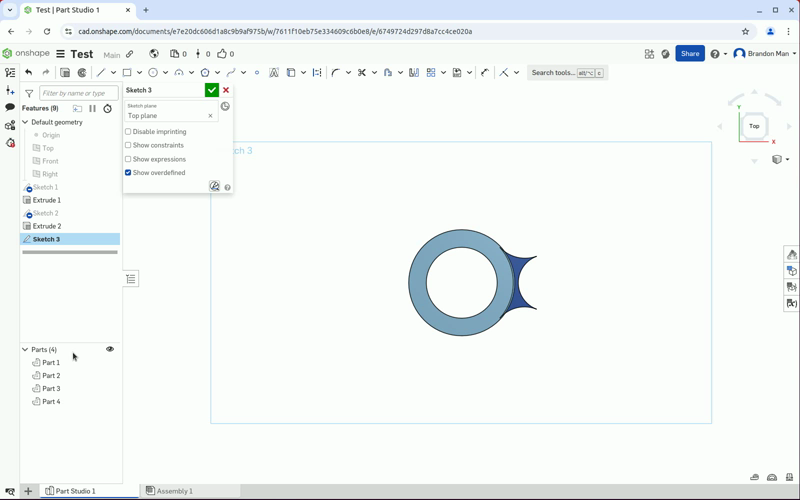
key(y)
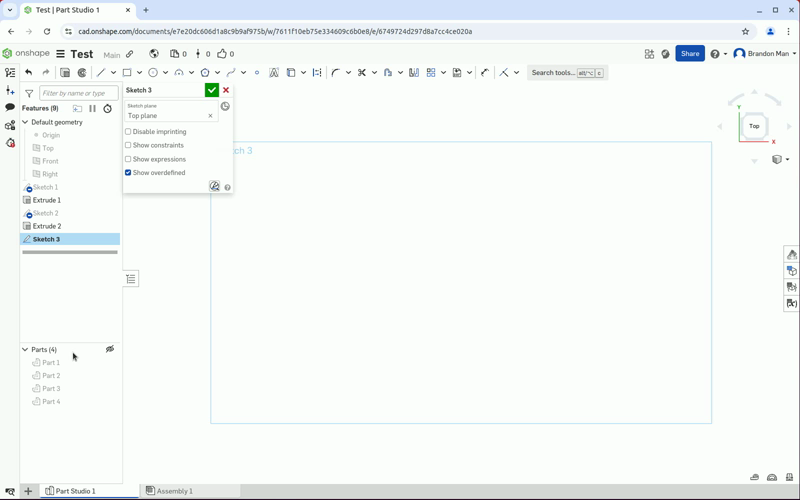
key(c)
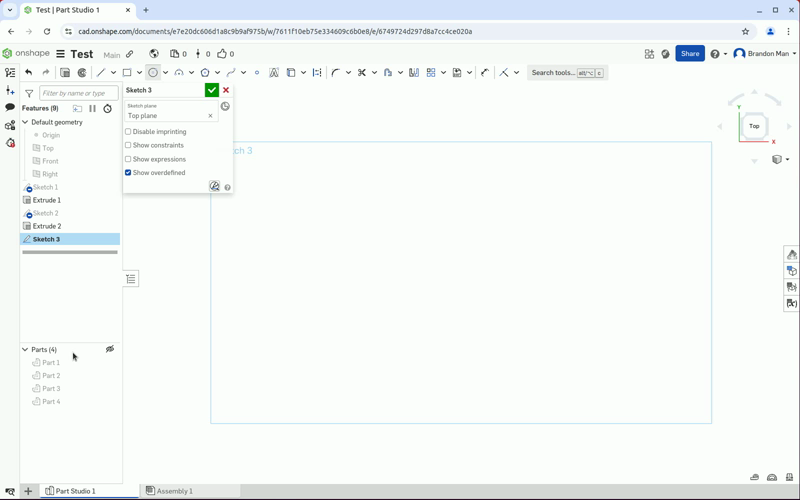
key_down(shift)
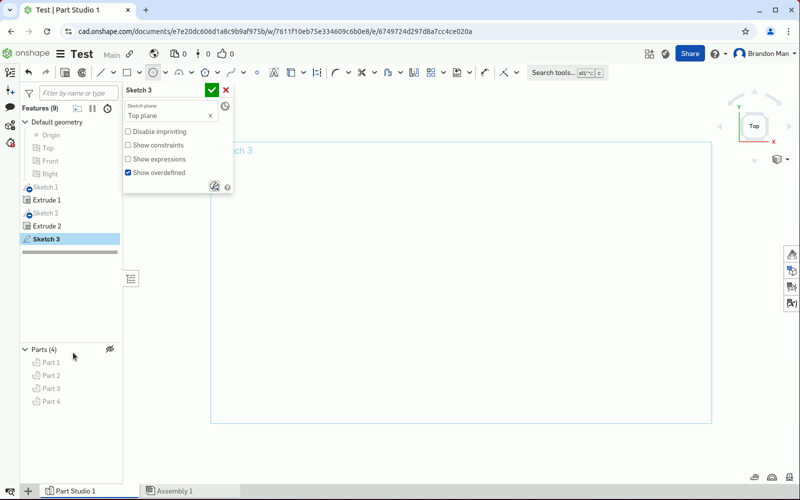
mouse_move(546, 282)
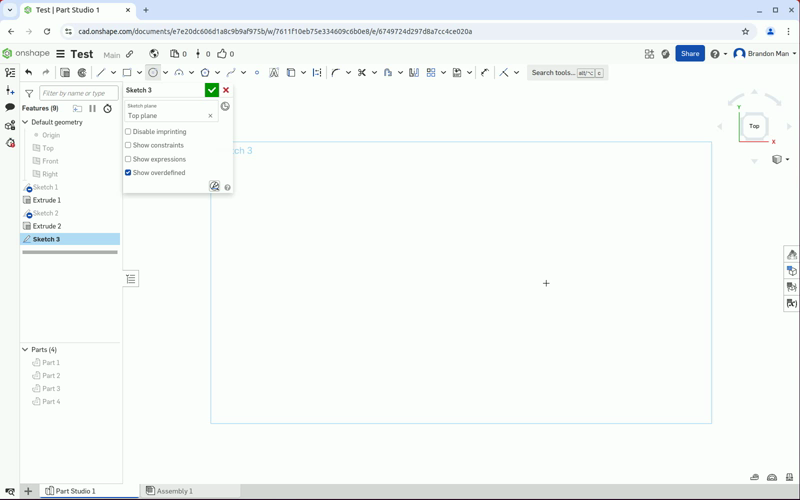
click(546, 282)
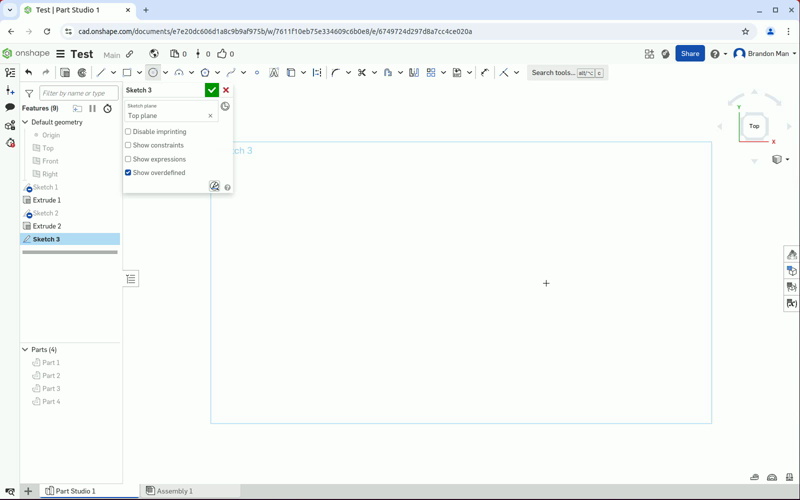
key_up(shift)
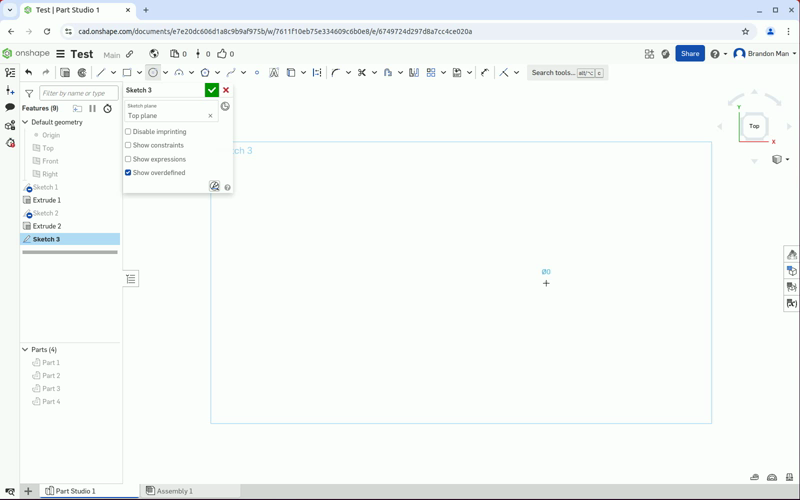
mouse_move(573, 282)
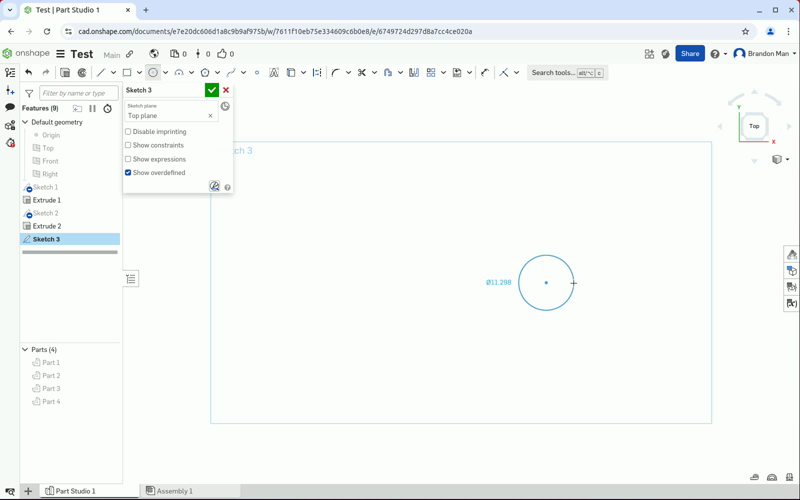
click(573, 282)
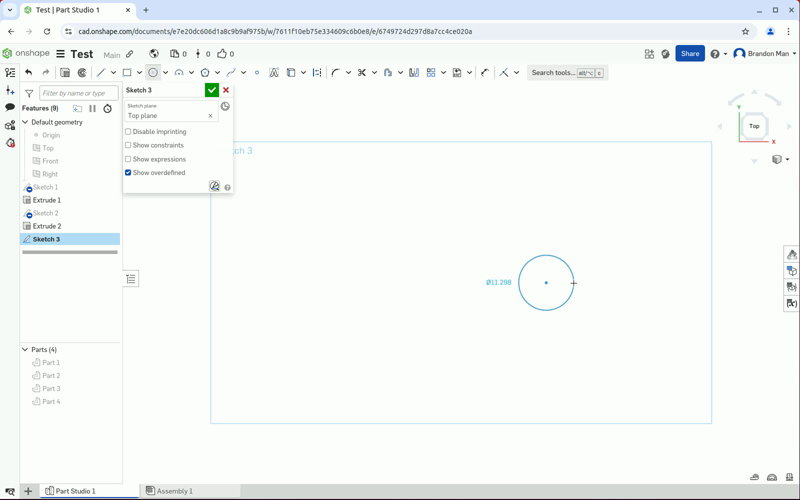
key(esc)
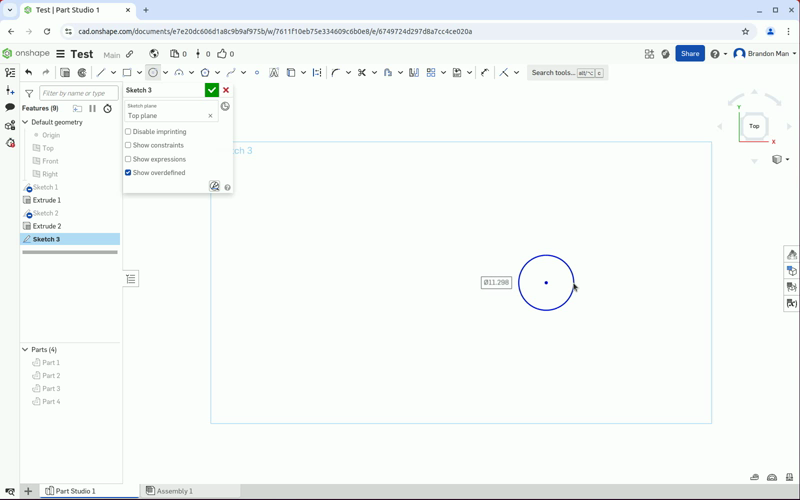
key(c)
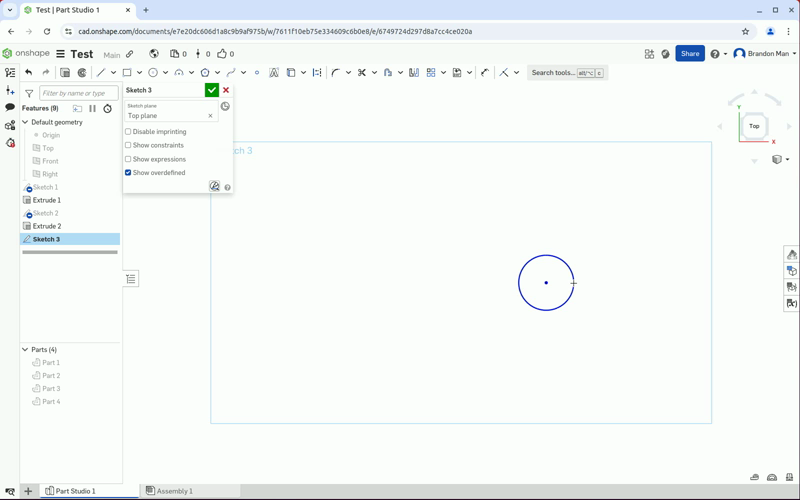
key_down(shift)
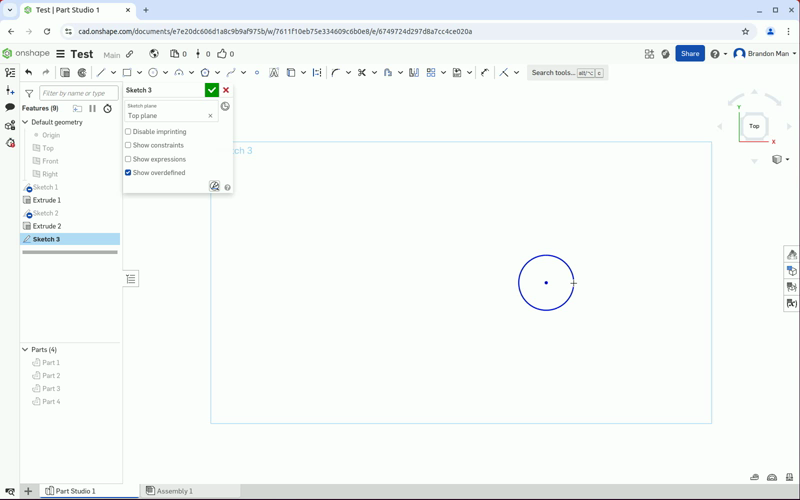
mouse_move(546, 282)
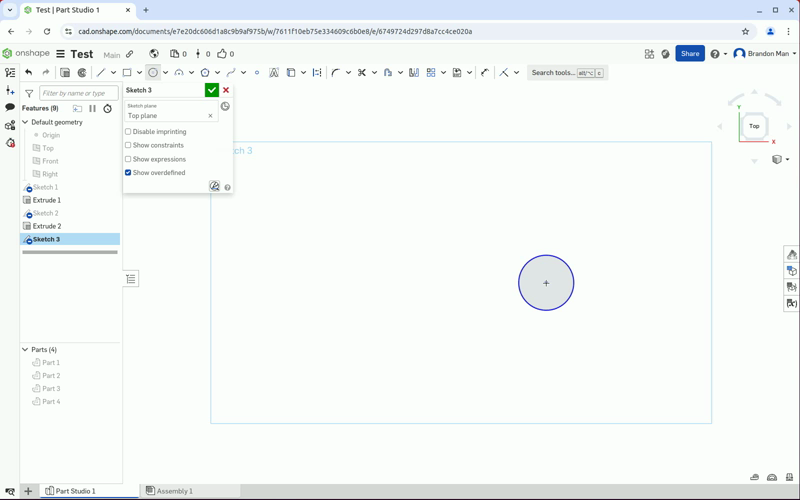
click(546, 282)
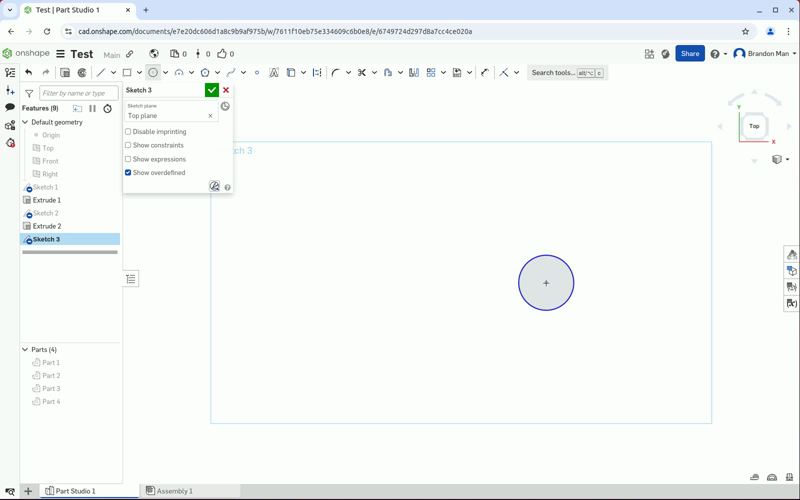
key_up(shift)
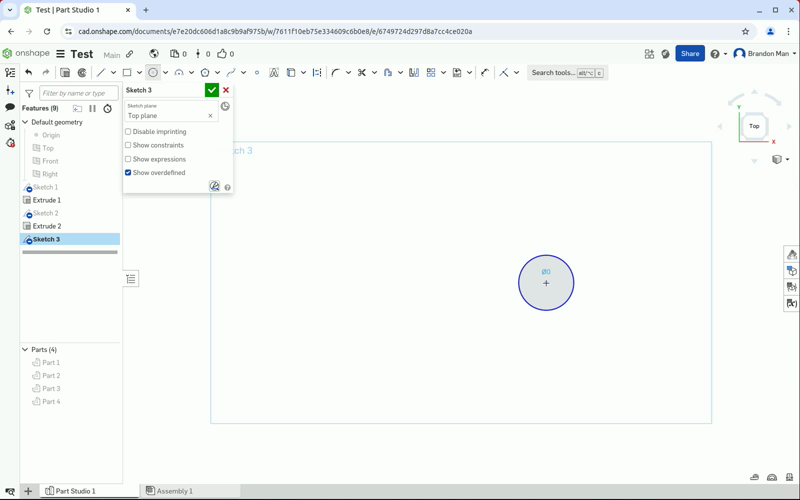
mouse_move(562, 282)
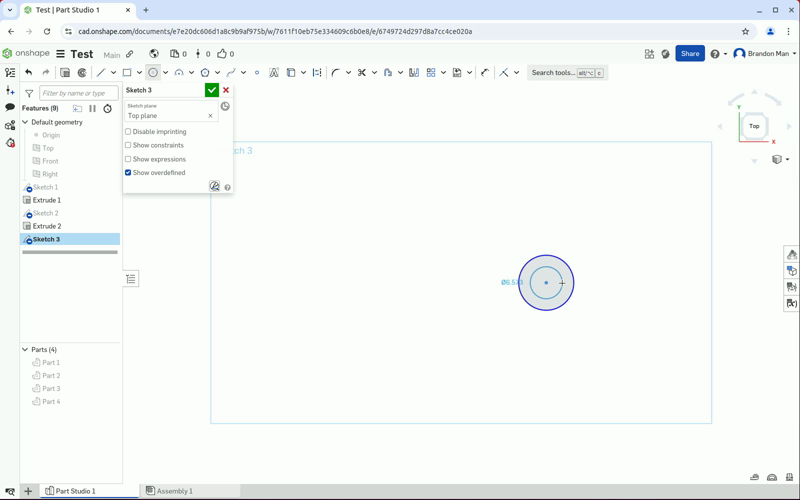
click(562, 282)
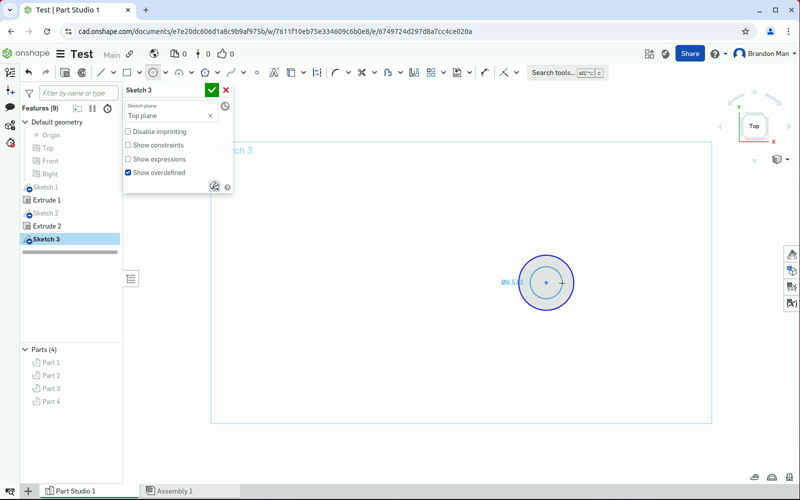
key(esc)
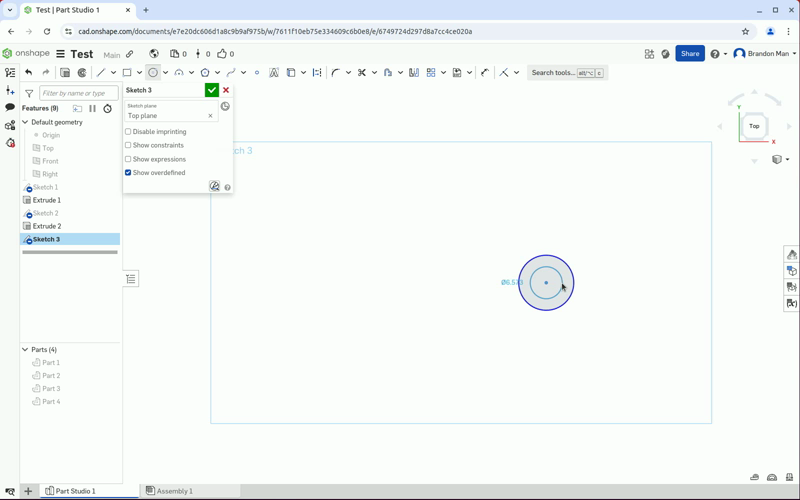
mouse_move(527, 266)
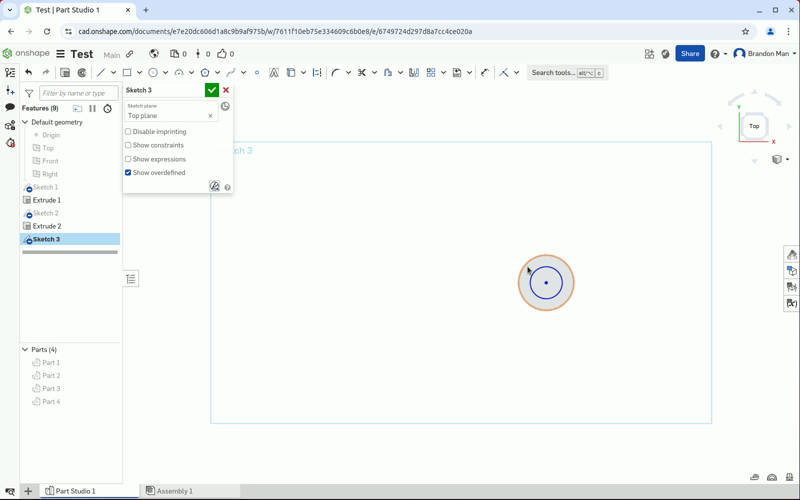
scroll(6)
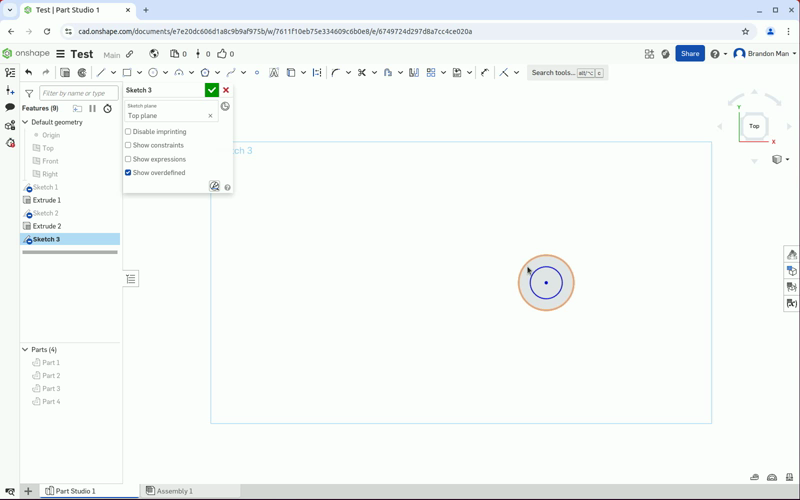
scroll(6)
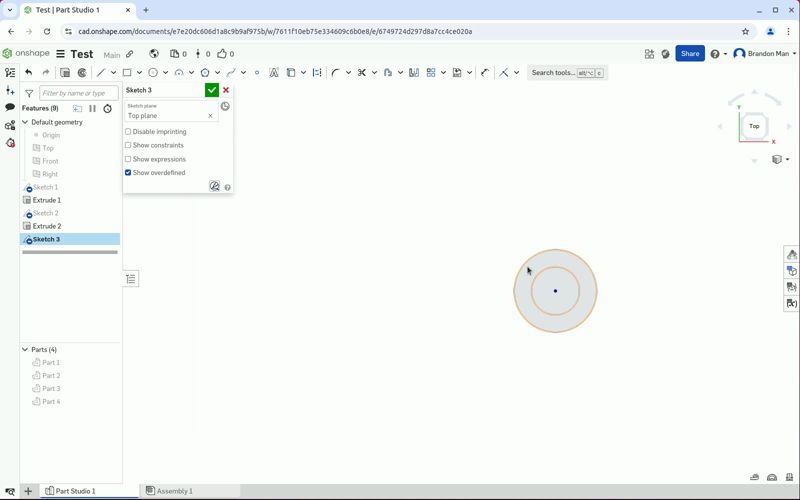
scroll(6)
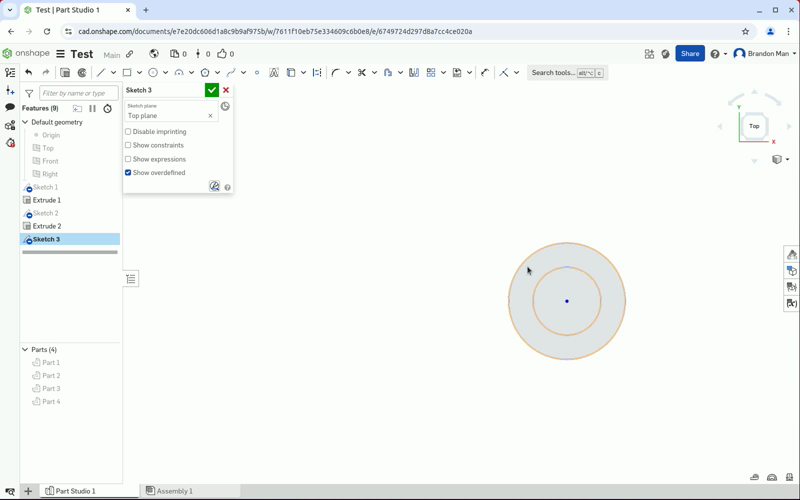
scroll(6)
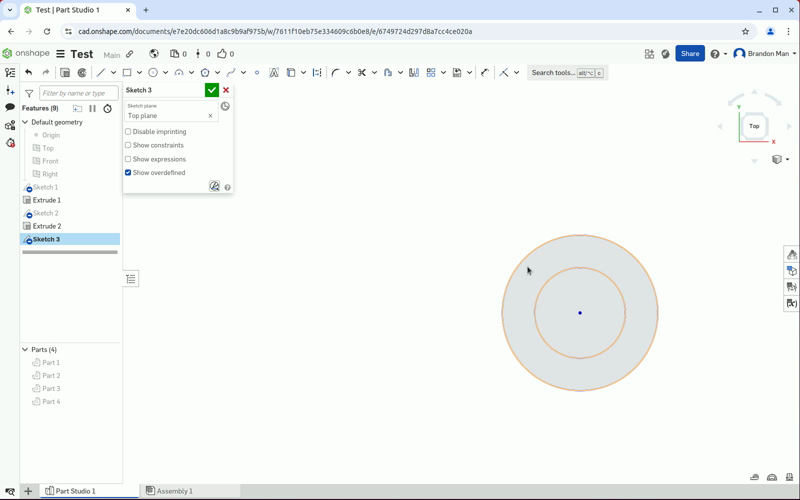
scroll(6)
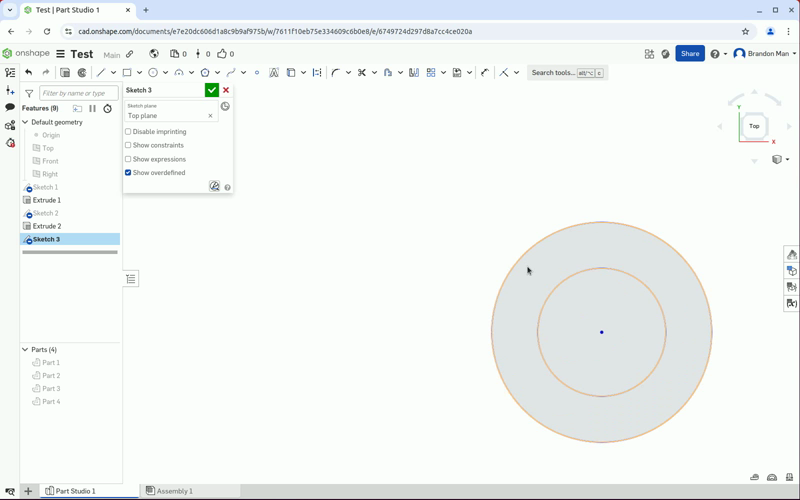
scroll(6)
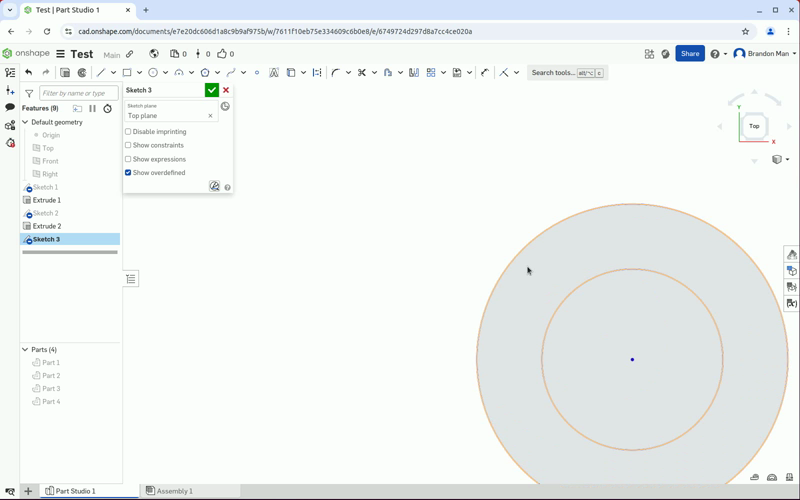
scroll(6)
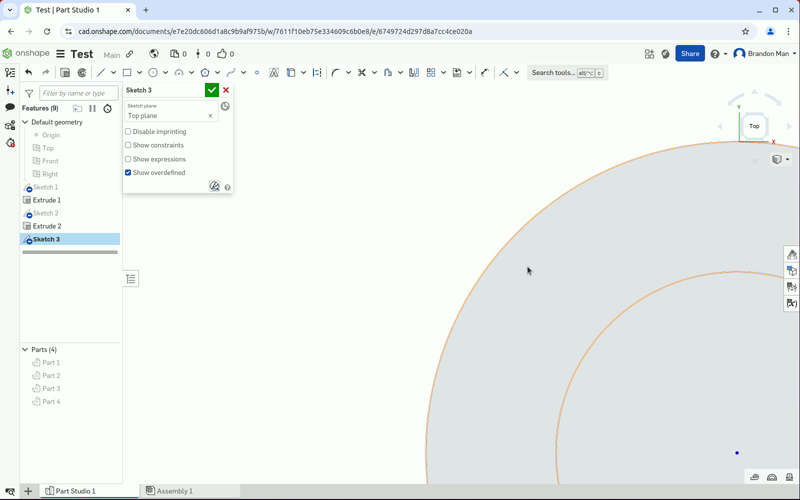
click(527, 266)
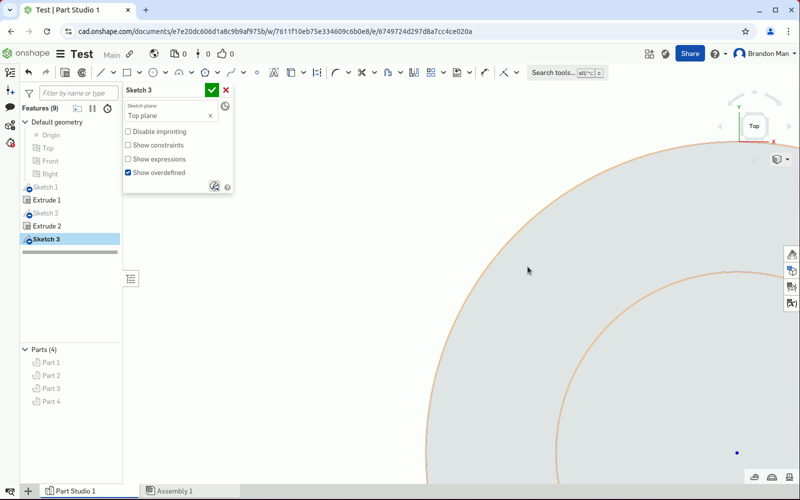
scroll(-6)
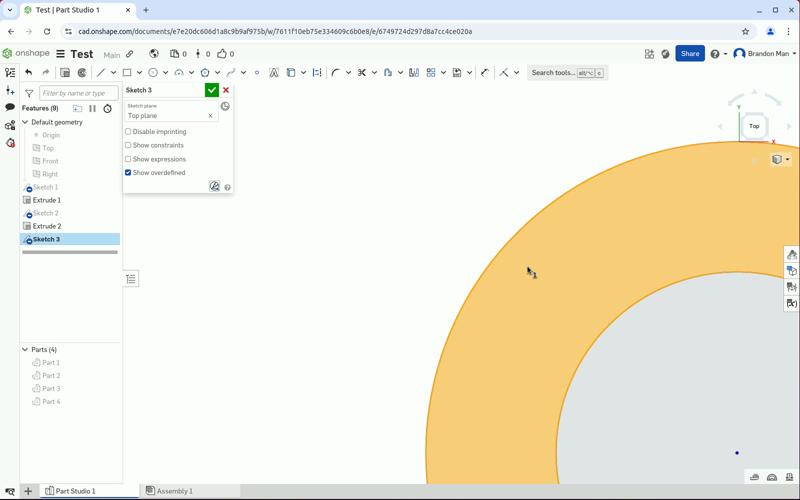
scroll(-6)
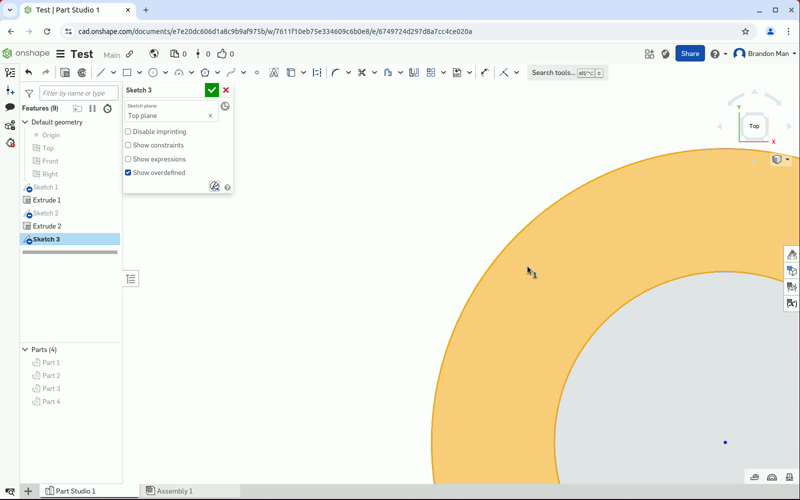
scroll(-6)
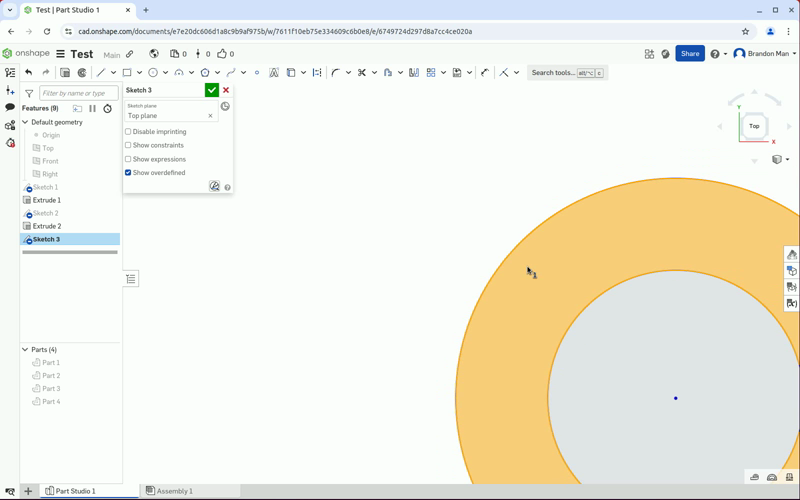
scroll(-6)
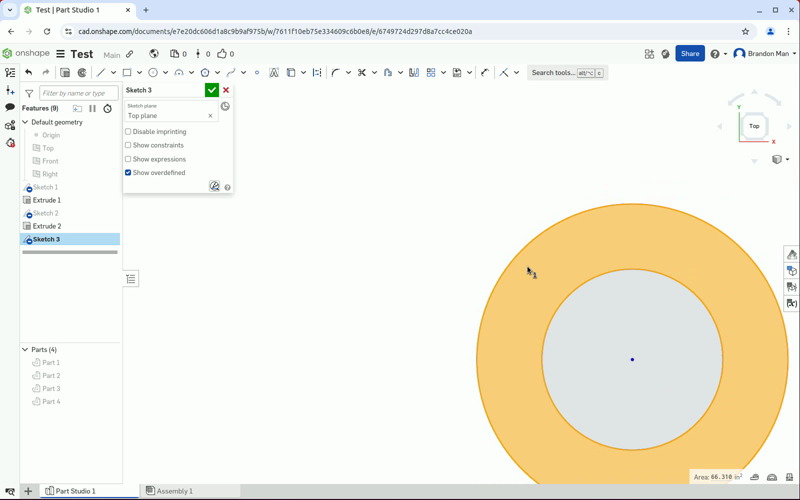
scroll(-6)
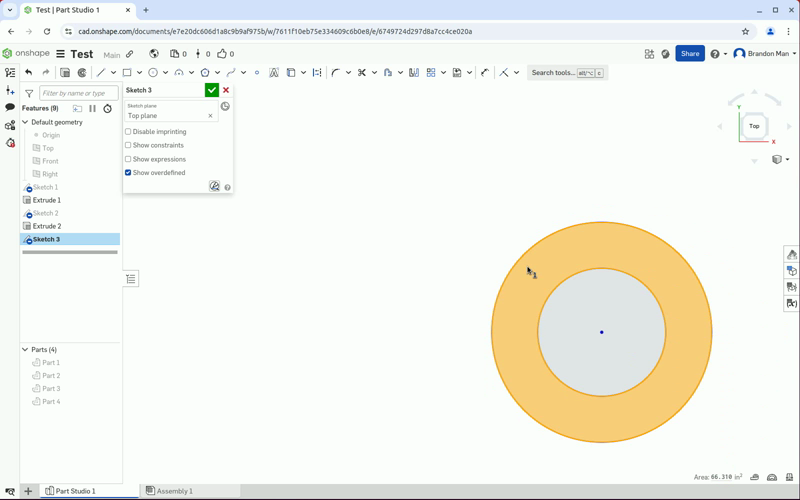
scroll(-6)
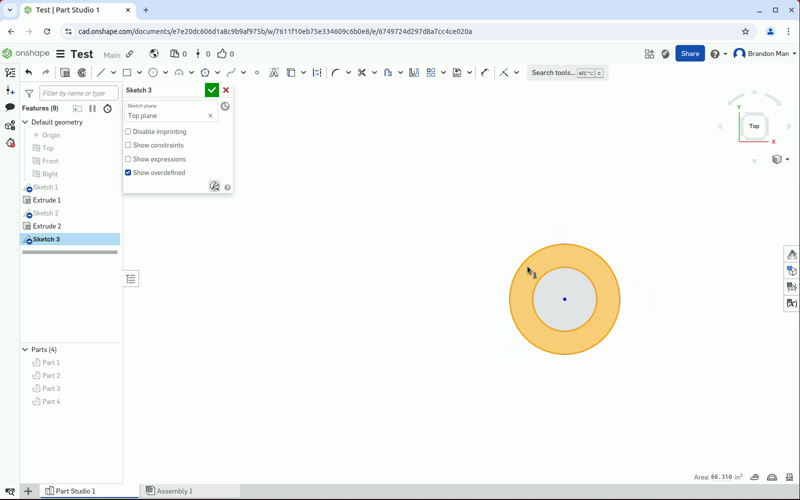
scroll(-6)
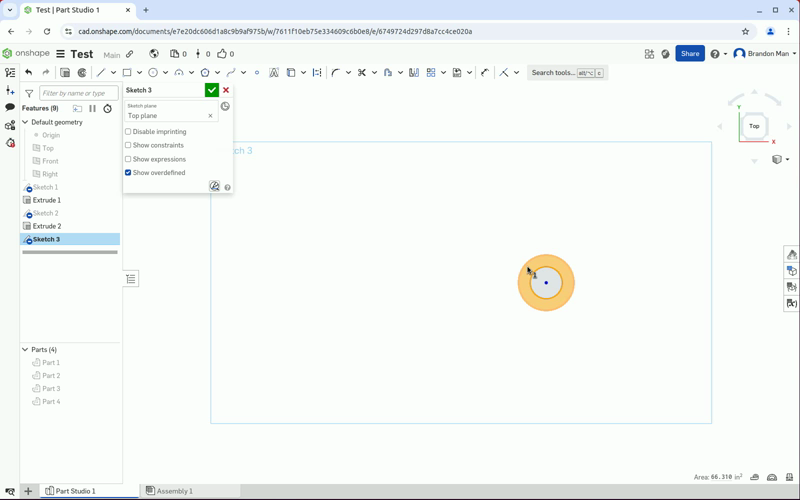
mouse_move(73, 352)
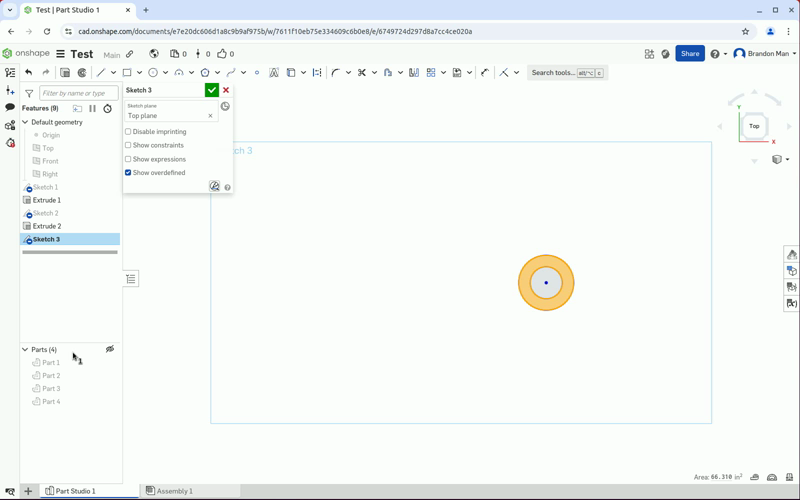
key(shift+y)
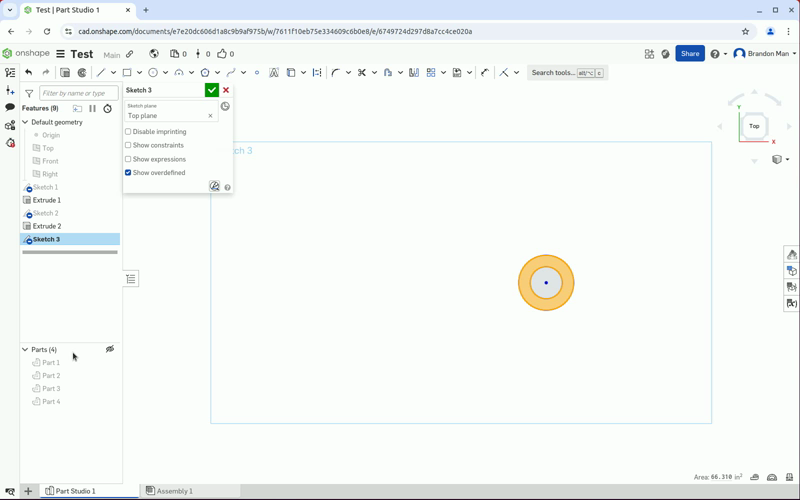
key(shift+e)
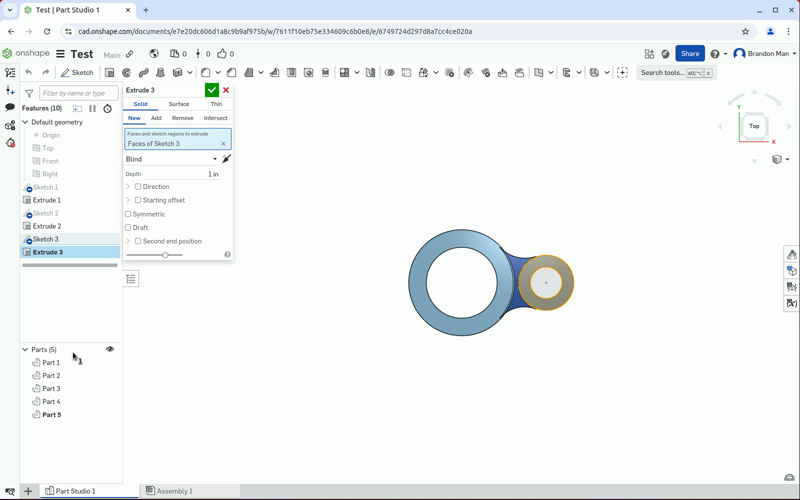
mouse_move(143, 106)
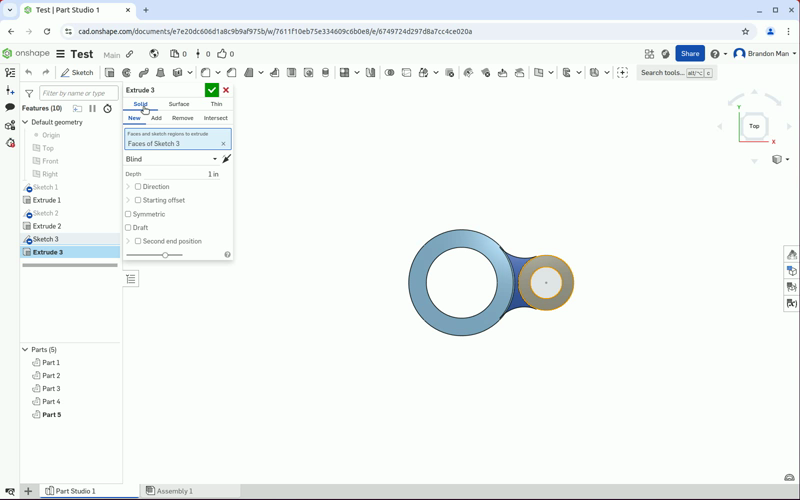
click(143, 106)
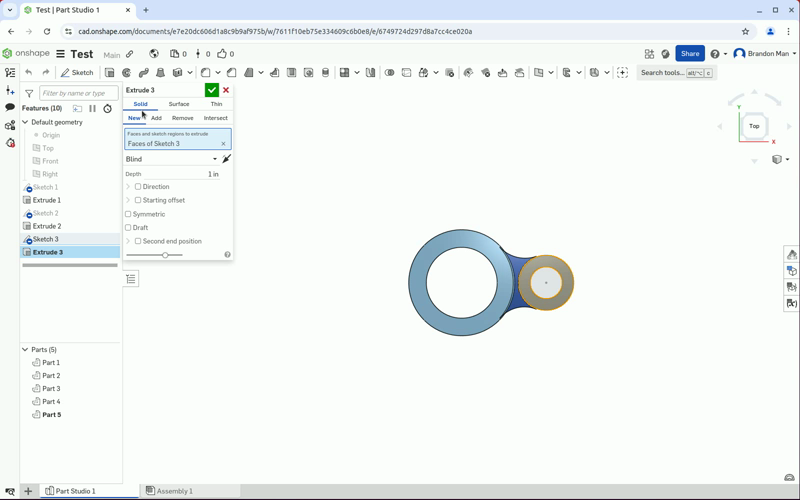
mouse_move(137, 120)
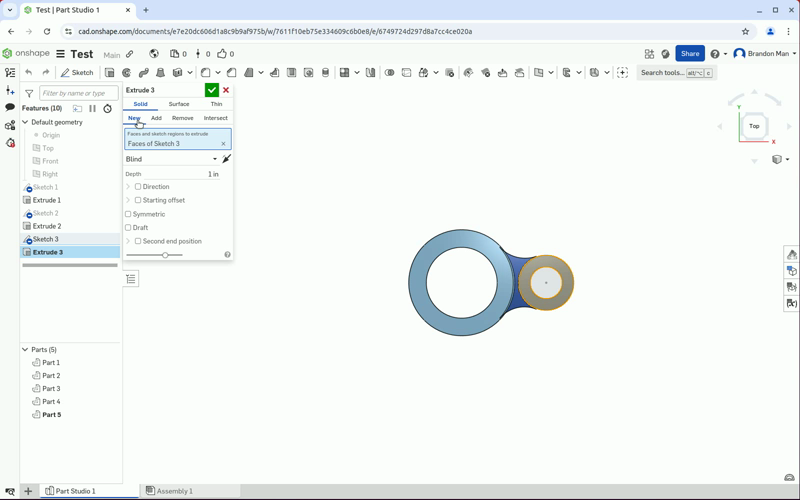
click(137, 120)
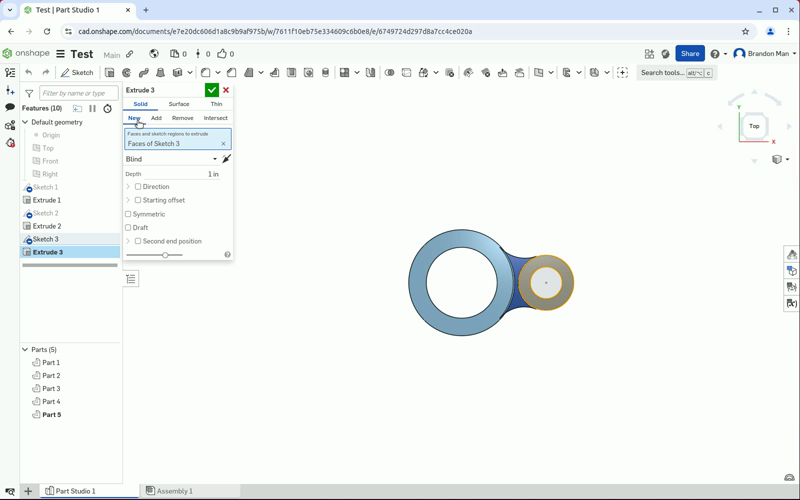
key(tab, 4)
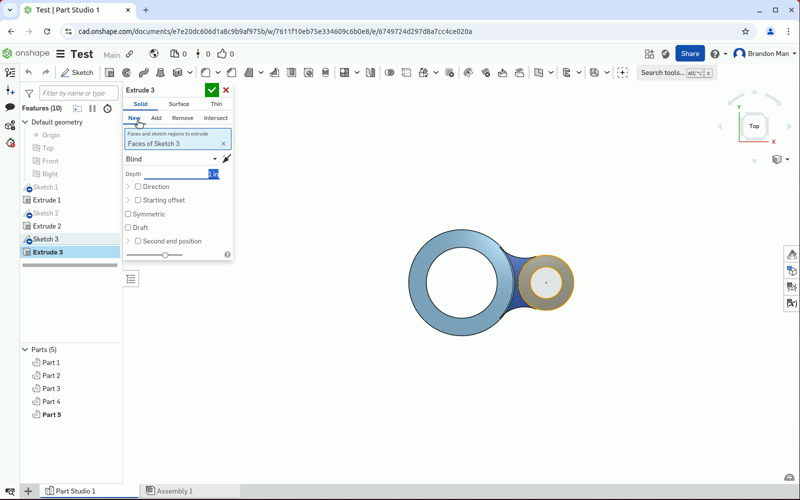
text(3.611)
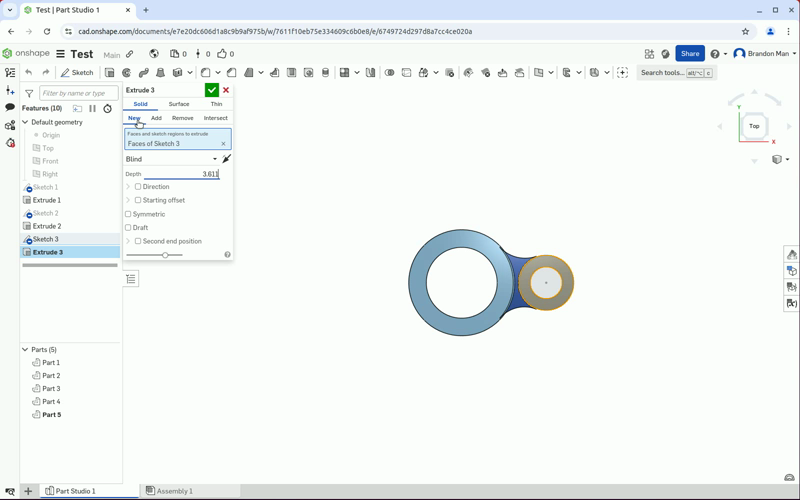
key(enter)
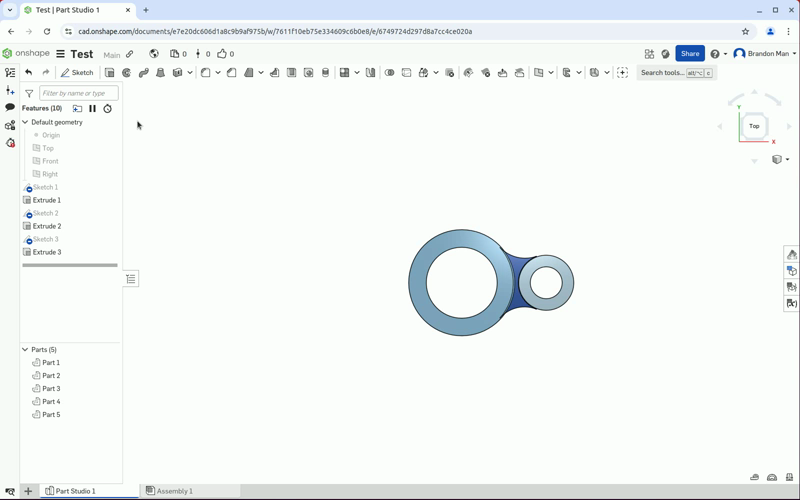
key(shift+h)
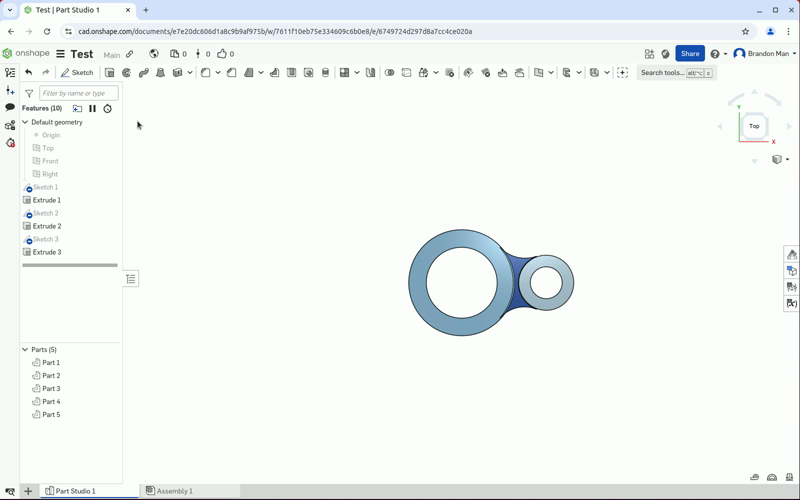
key(shift+h)
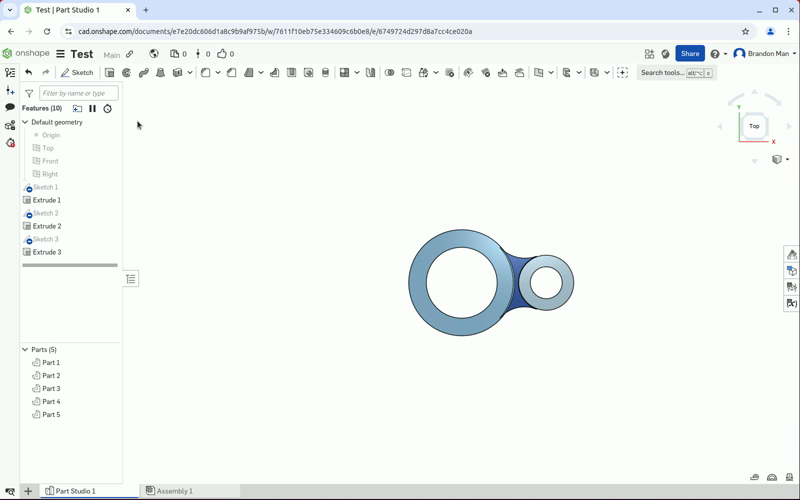
mouse_move(73, 189)
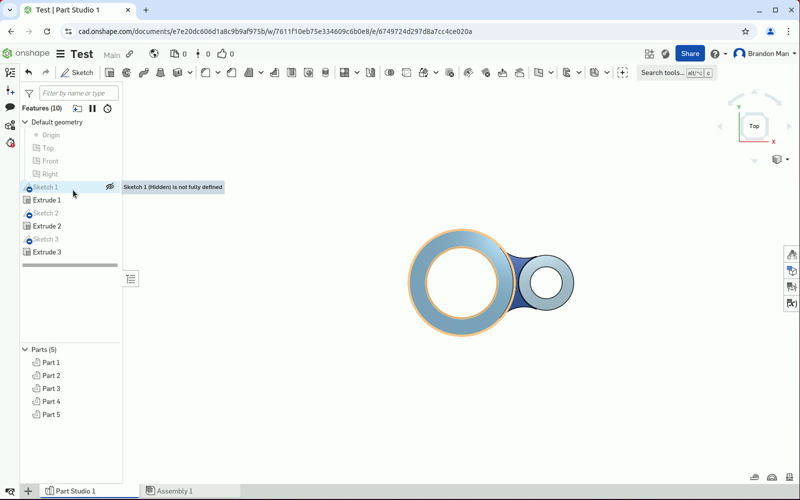
click(73, 189)
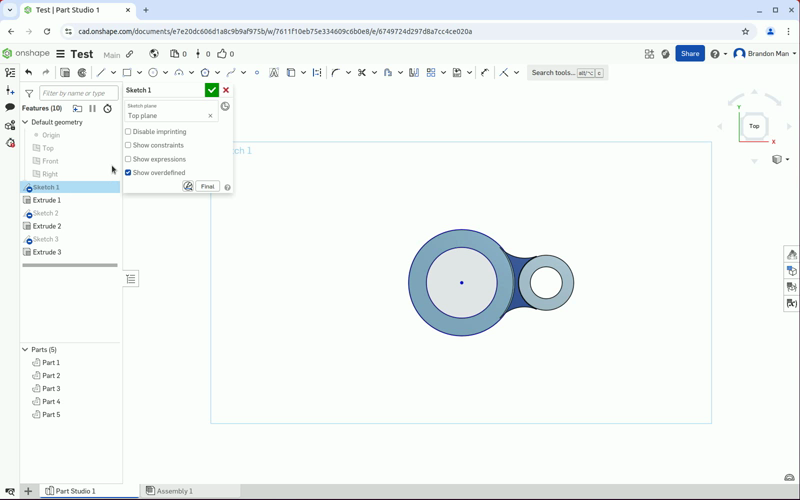
mouse_move(229, 92)
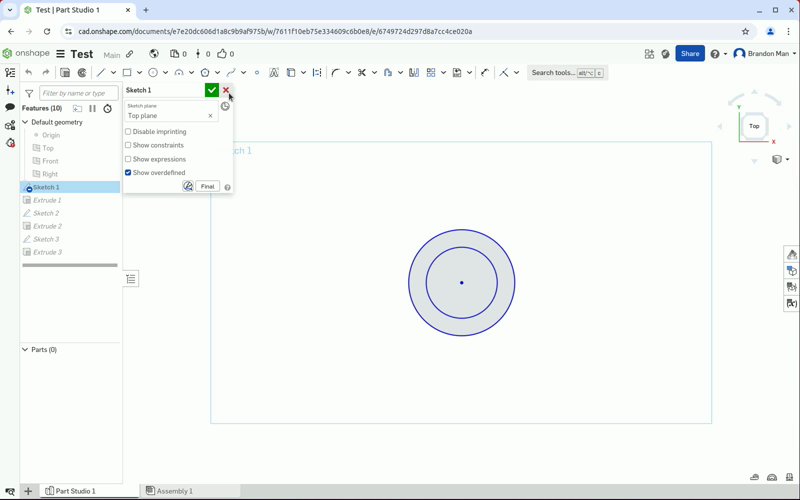
click(229, 92)
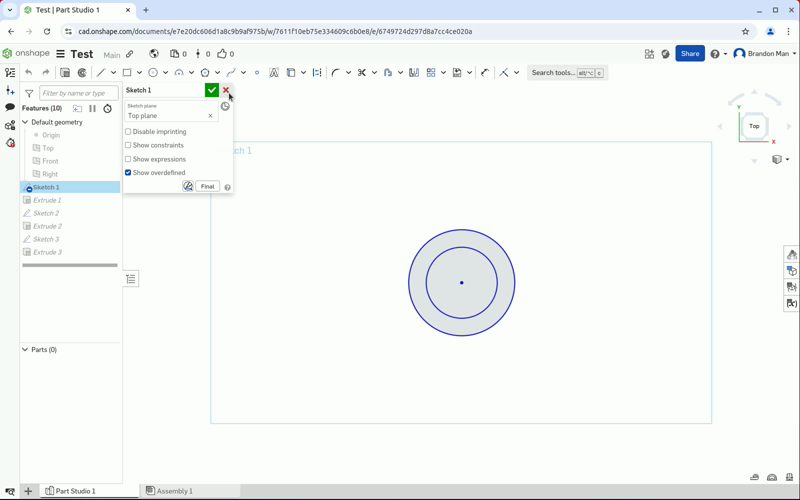
key(shift+s)
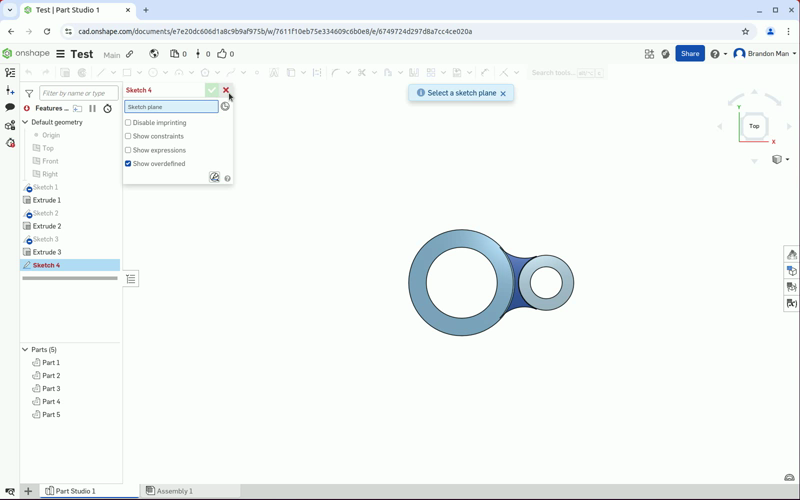
mouse_move(73, 150)
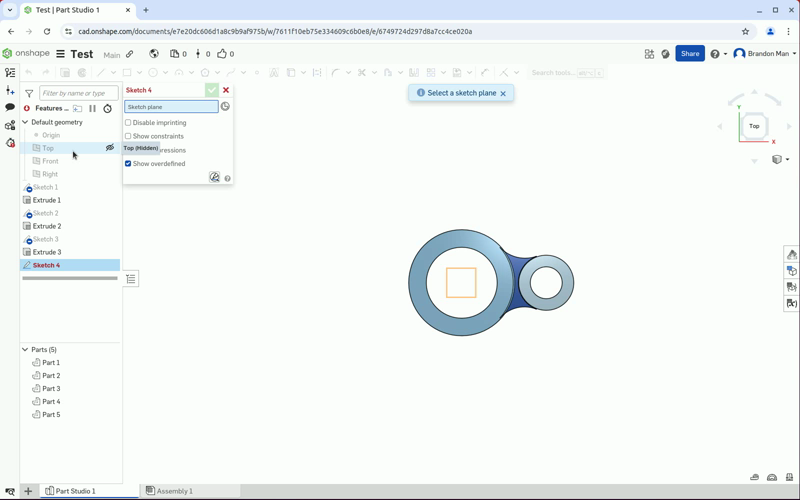
click(73, 150)
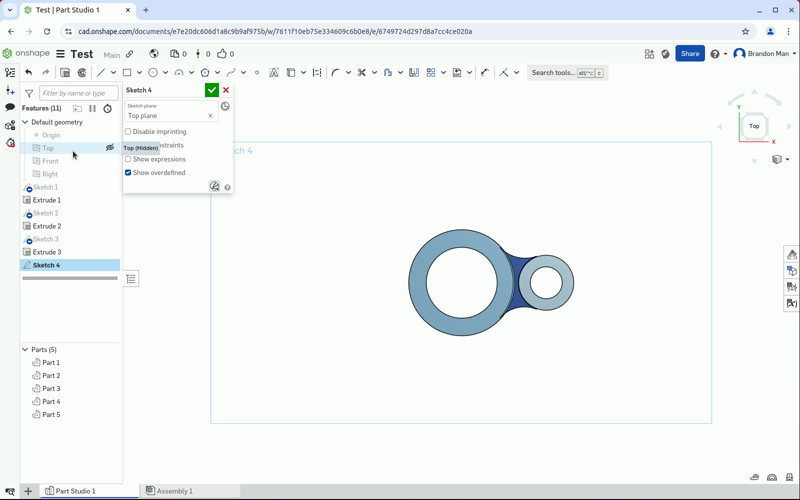
mouse_move(73, 352)
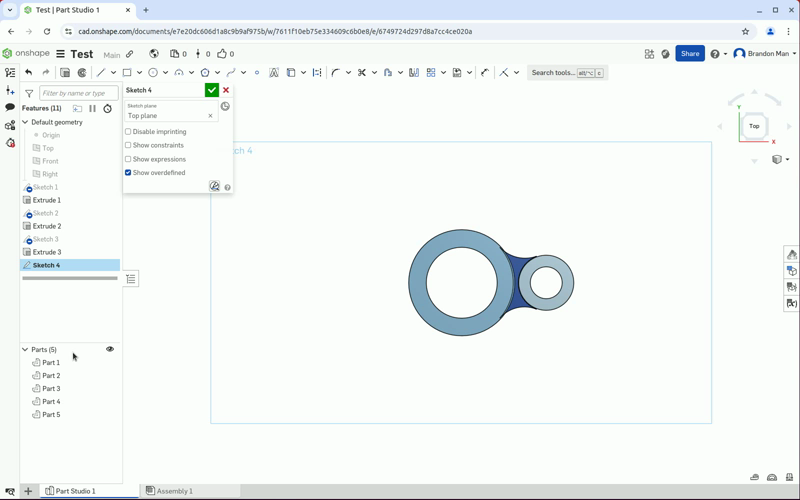
key(y)
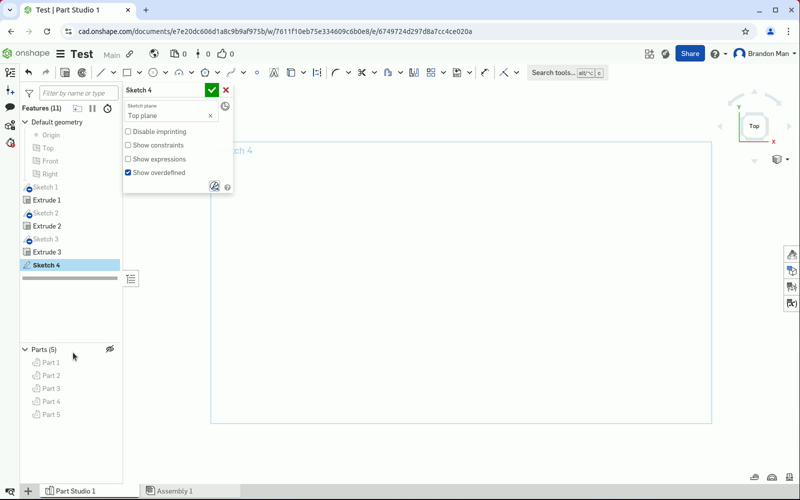
key(a)
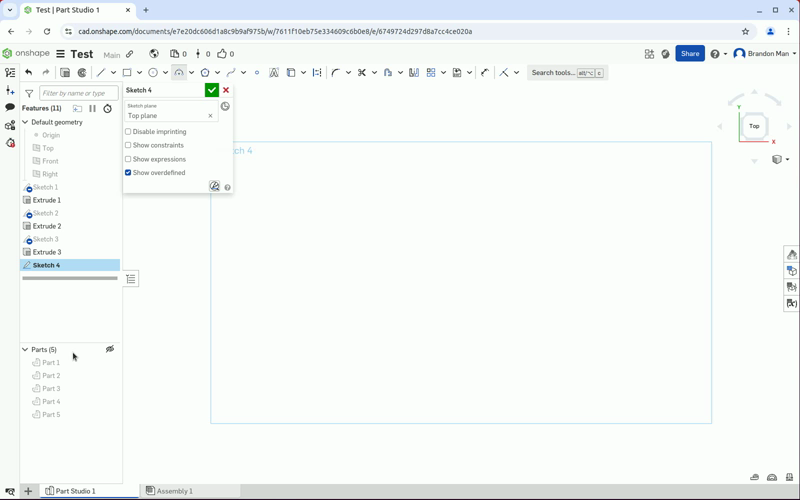
key_down(shift)
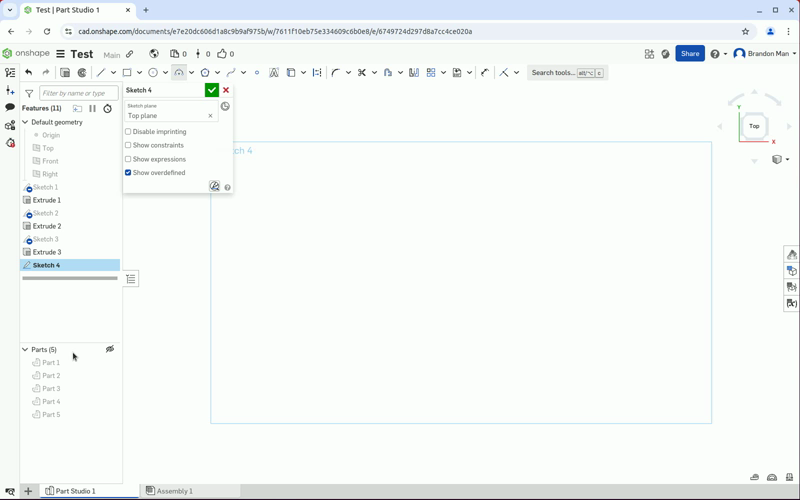
mouse_move(385, 308)
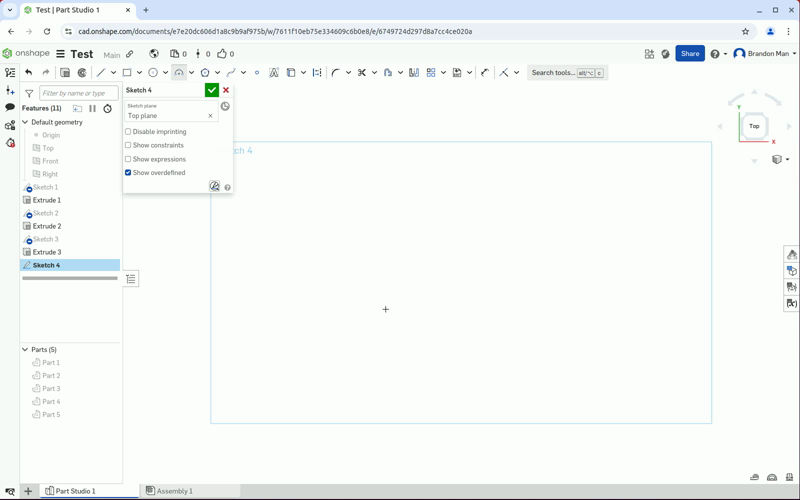
click(385, 308)
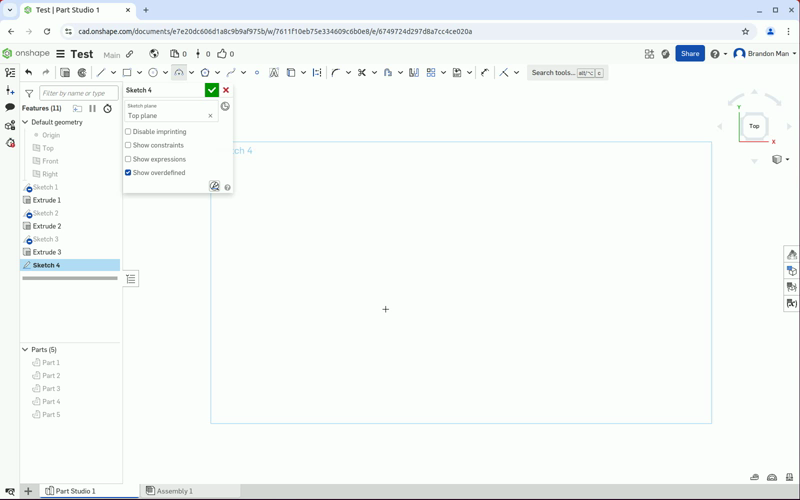
key_up(shift)
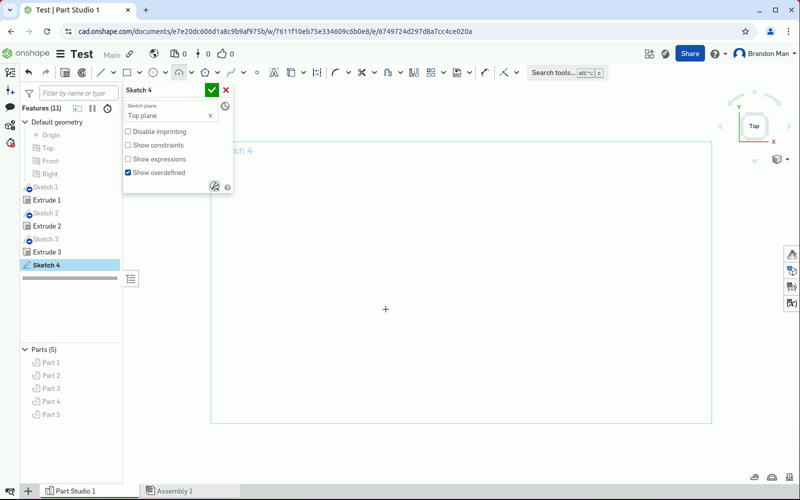
key_down(shift)
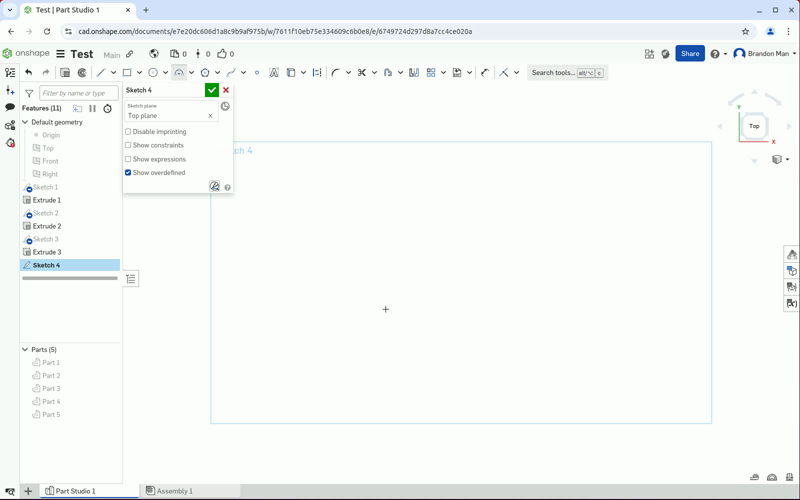
mouse_move(422, 317)
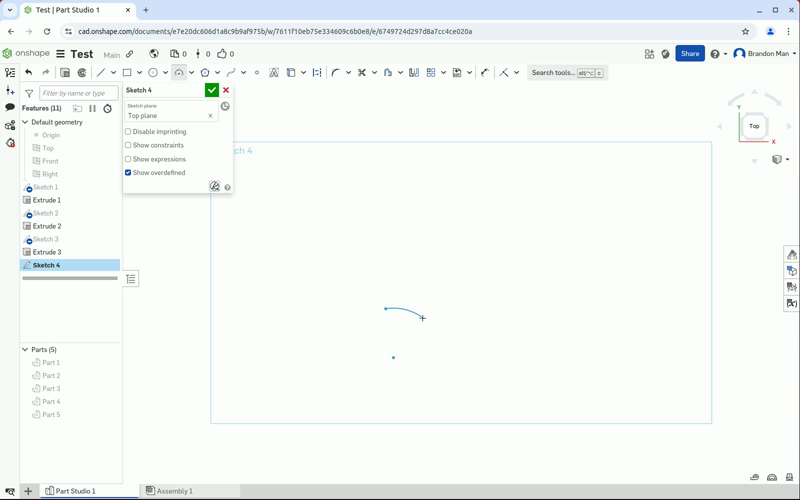
click(422, 317)
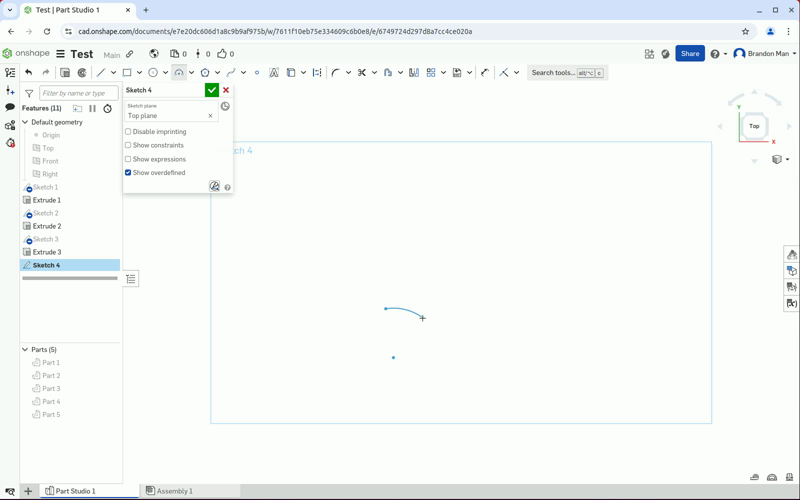
mouse_move(405, 307)
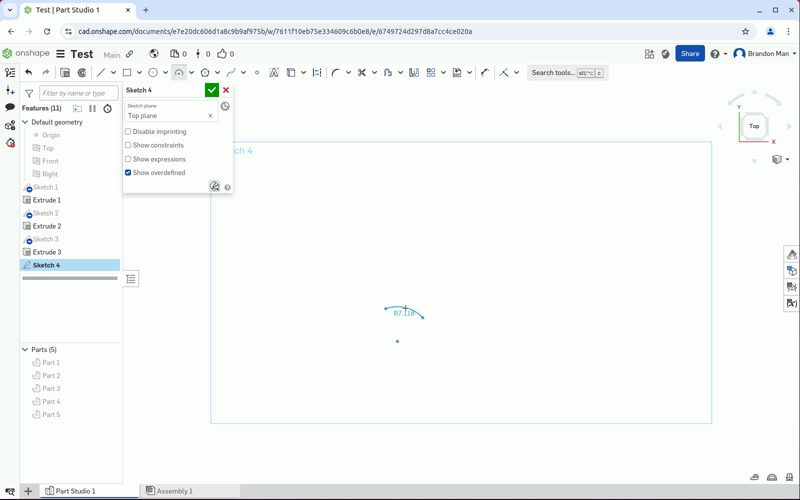
click(405, 307)
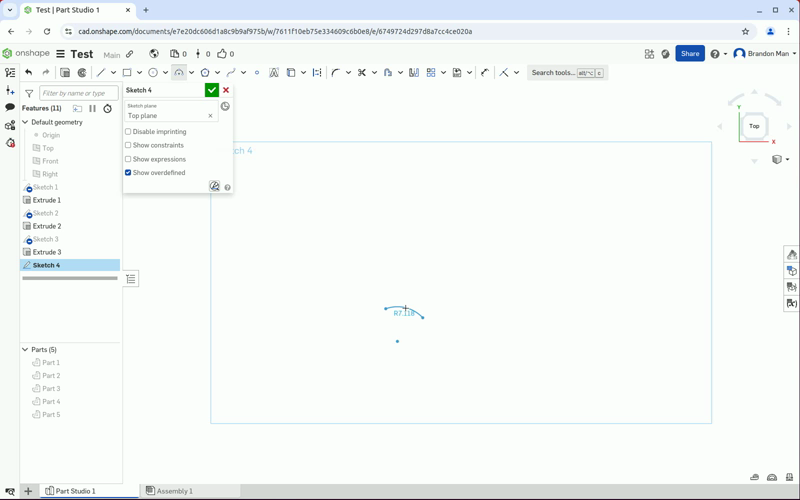
key_up(shift)
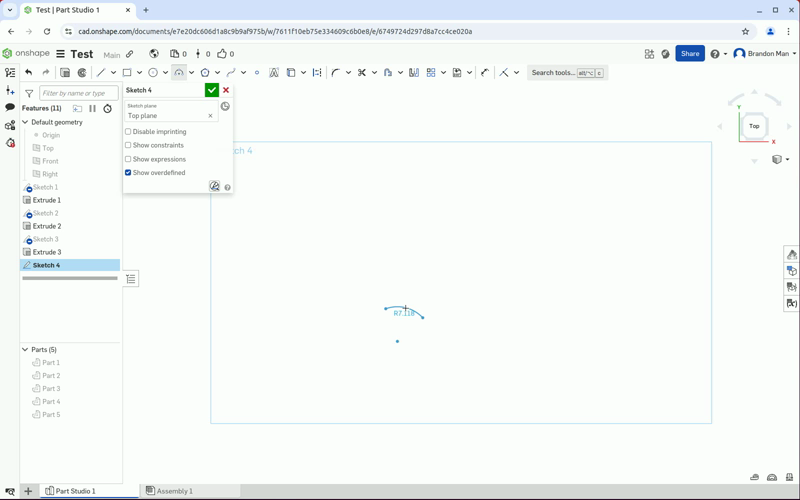
mouse_move(422, 317)
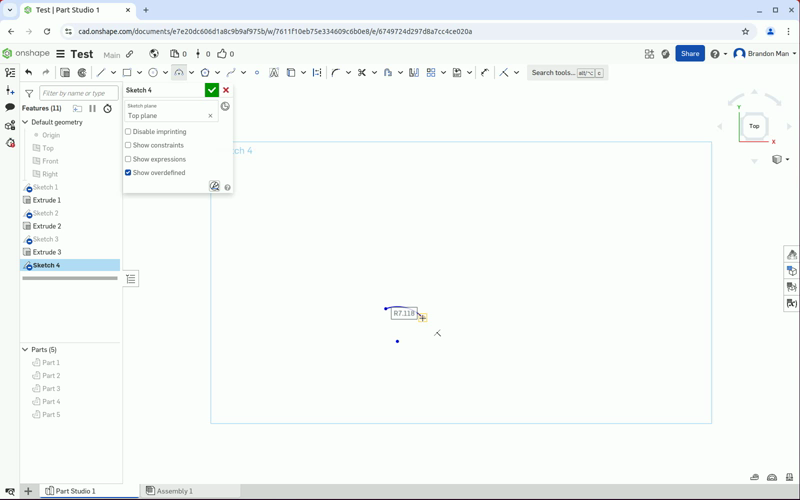
click(422, 317)
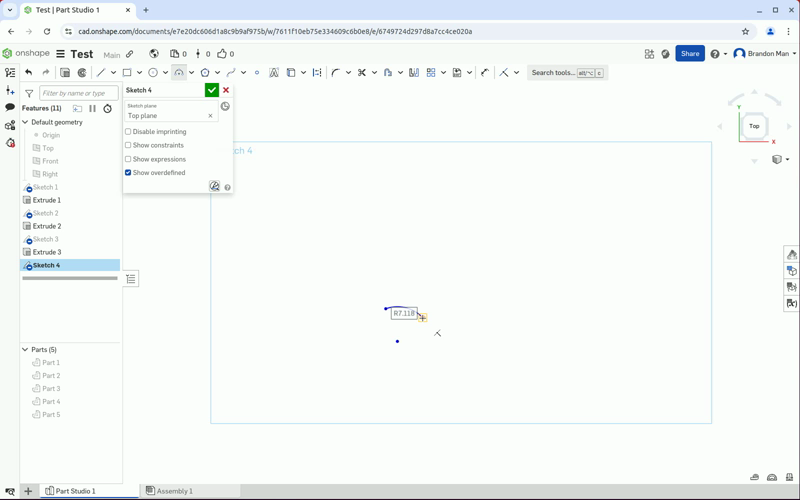
key_down(shift)
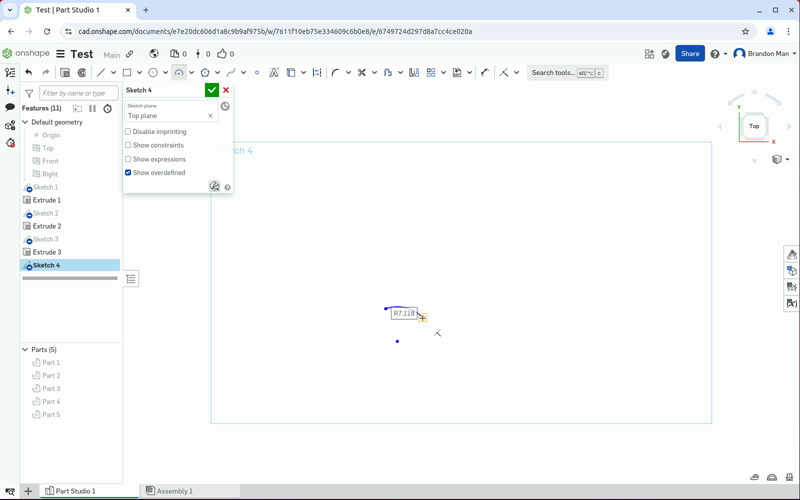
mouse_move(422, 247)
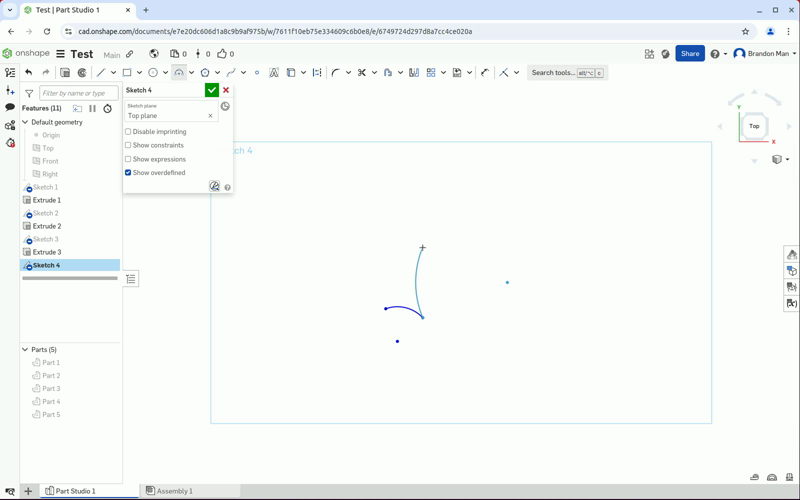
click(422, 247)
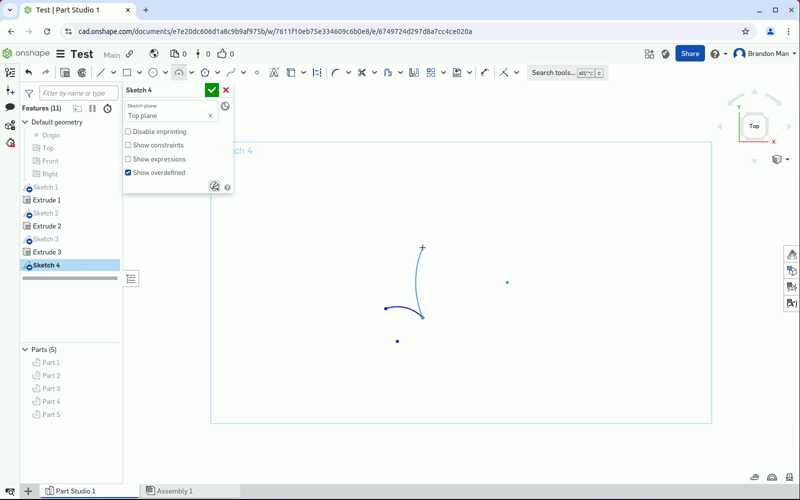
mouse_move(408, 282)
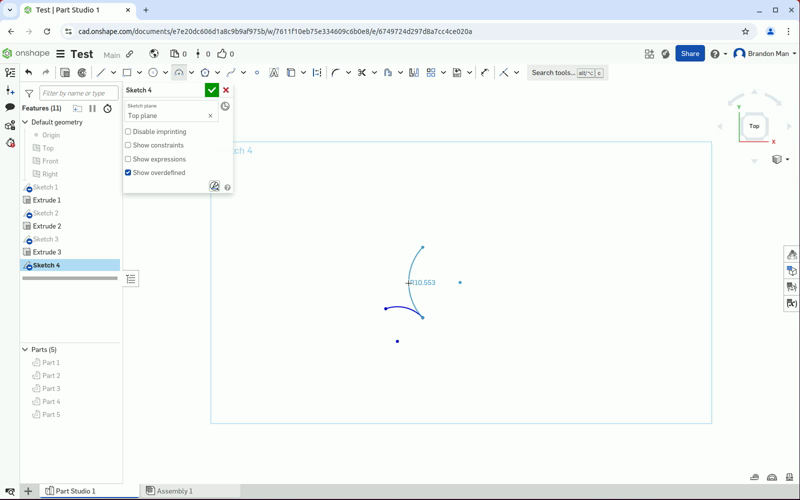
click(408, 282)
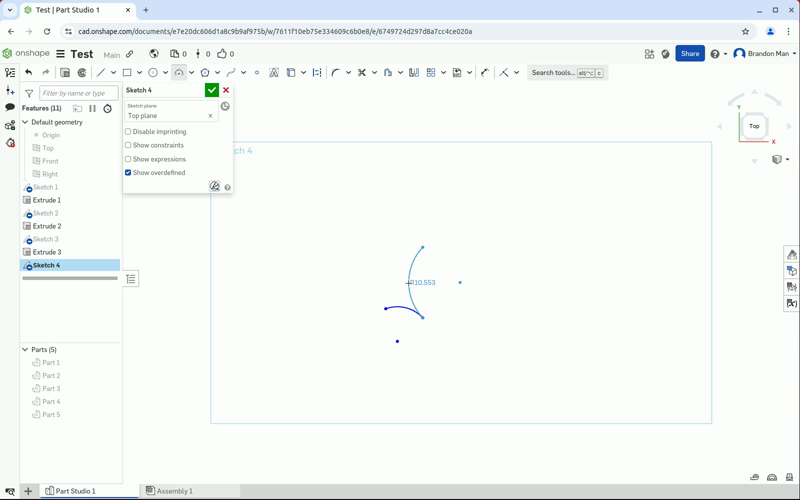
key_up(shift)
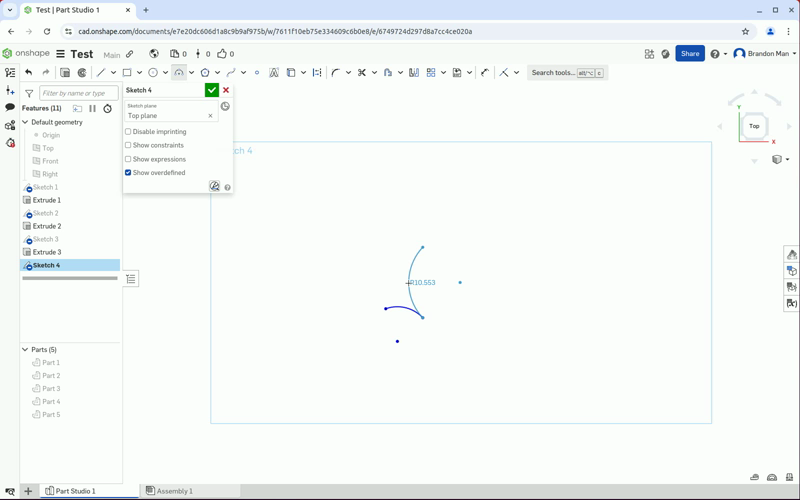
mouse_move(422, 247)
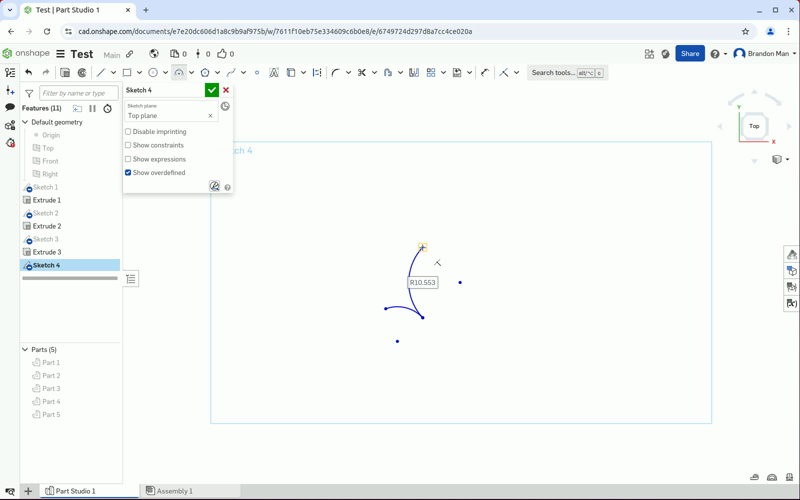
click(422, 247)
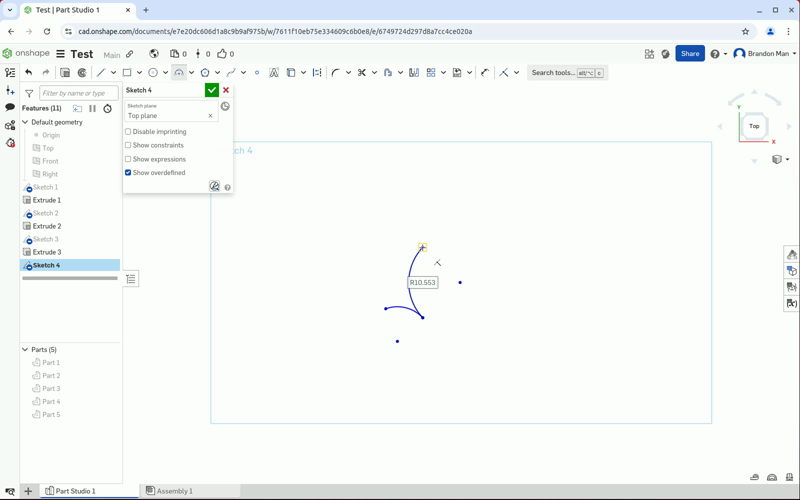
key_down(shift)
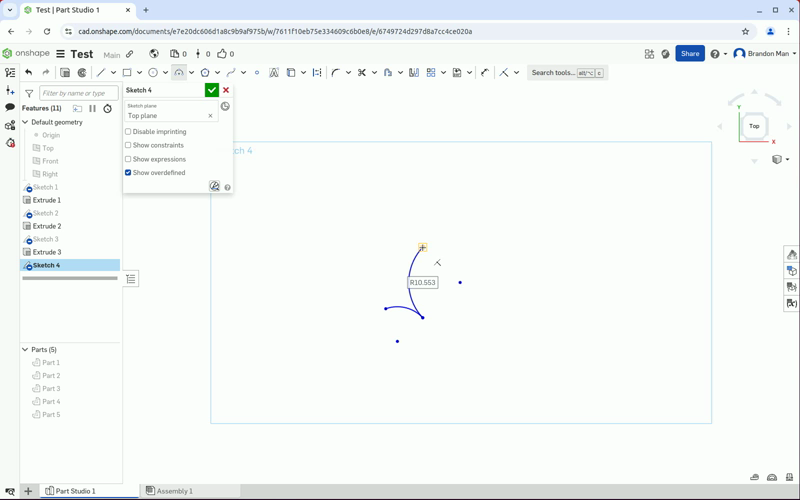
mouse_move(385, 256)
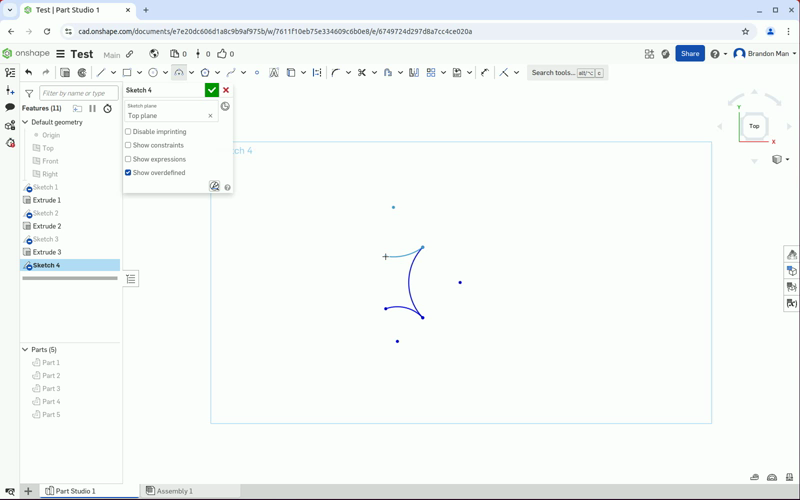
click(385, 256)
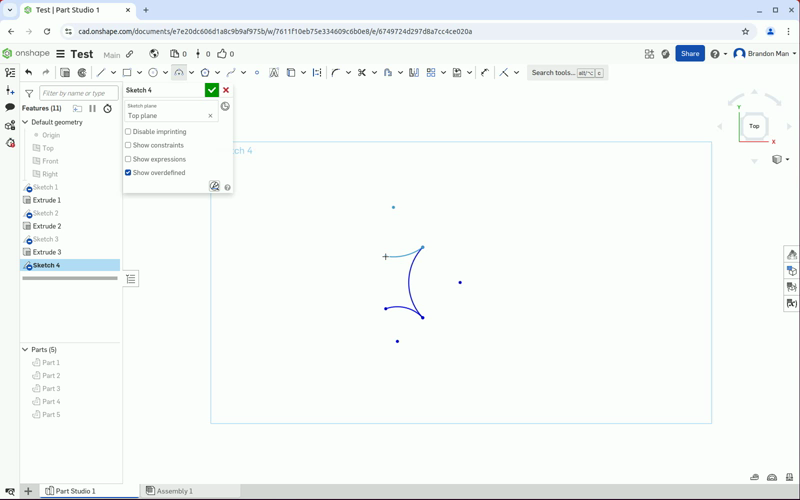
mouse_move(405, 257)
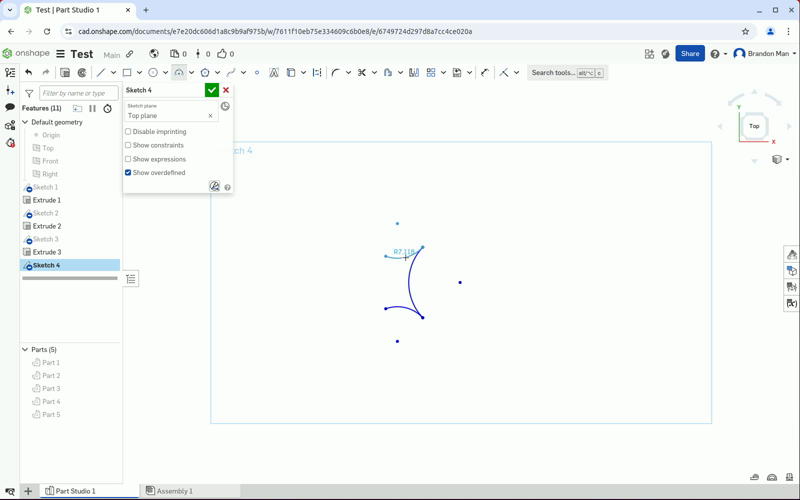
click(405, 257)
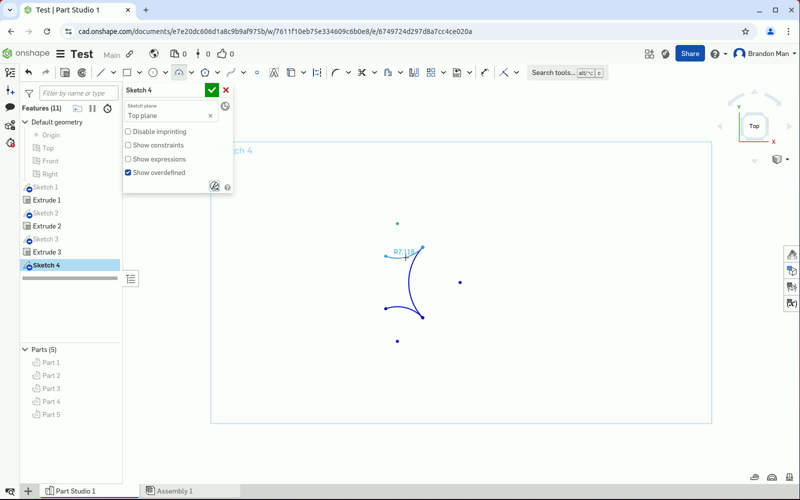
key_up(shift)
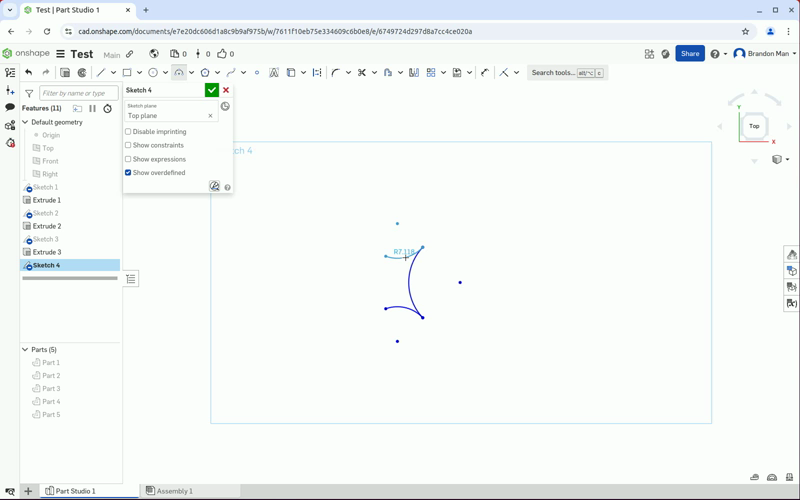
mouse_move(385, 256)
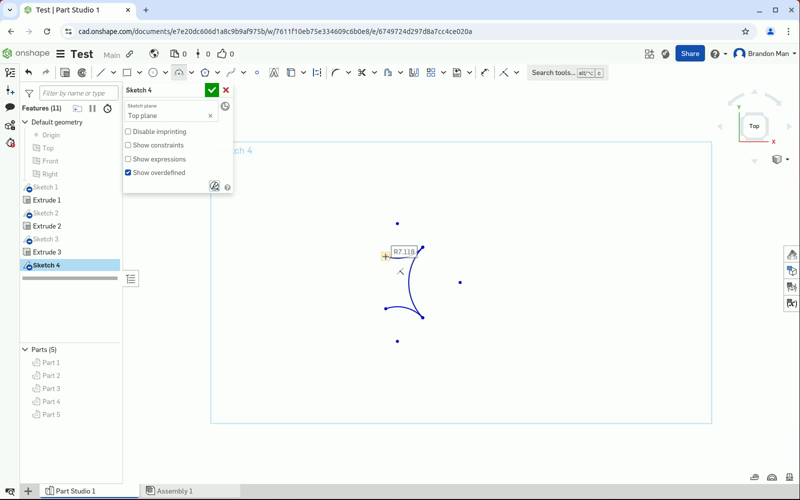
click(385, 256)
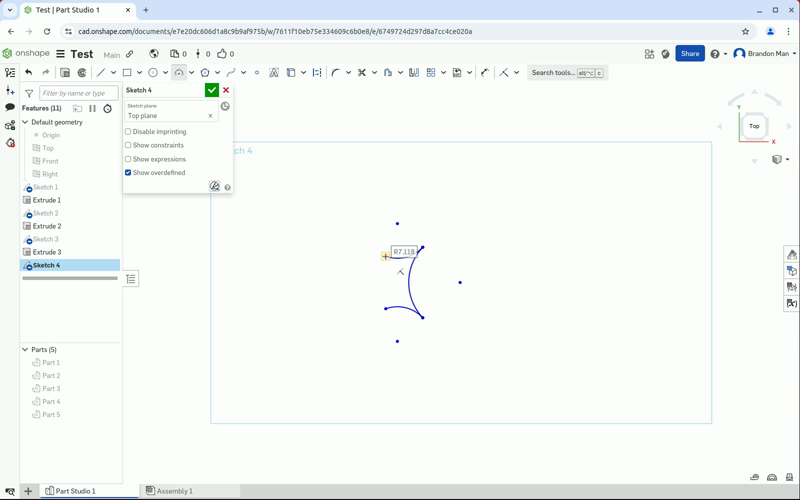
mouse_move(385, 308)
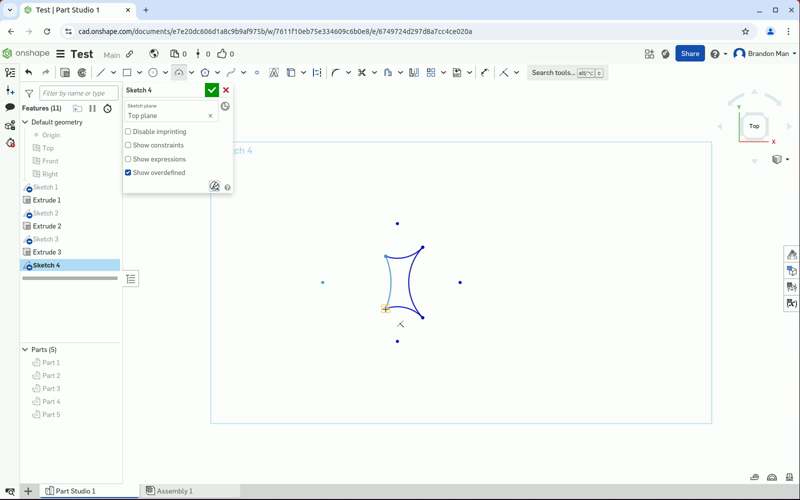
click(385, 308)
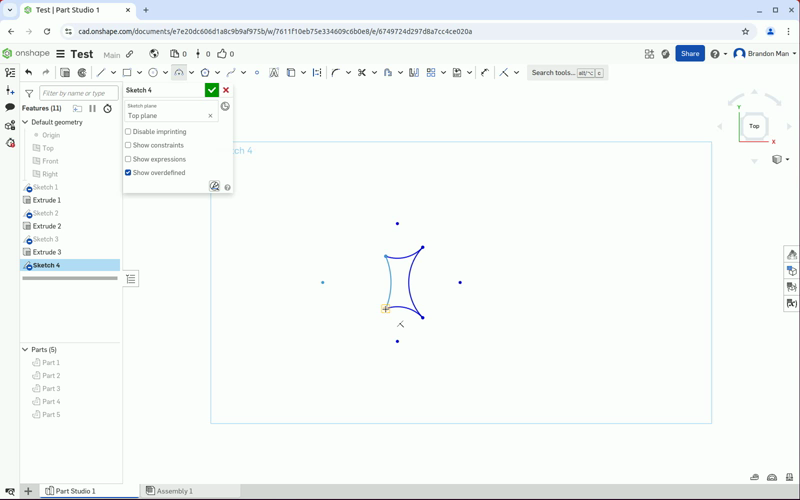
key_down(shift)
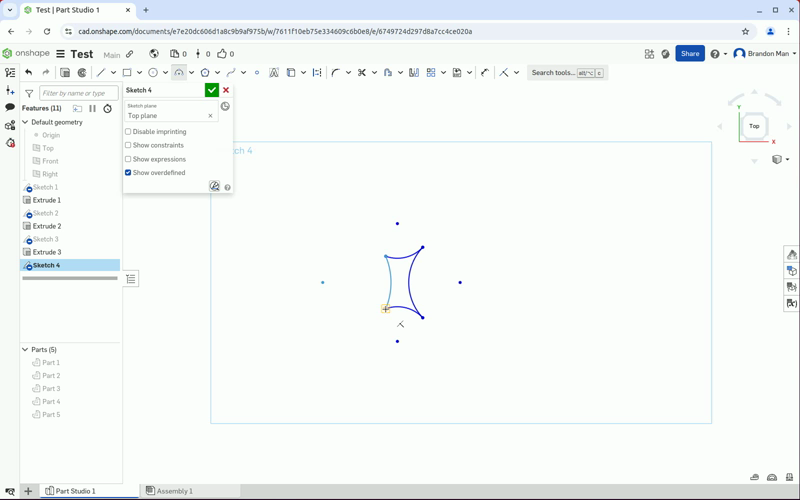
mouse_move(404, 282)
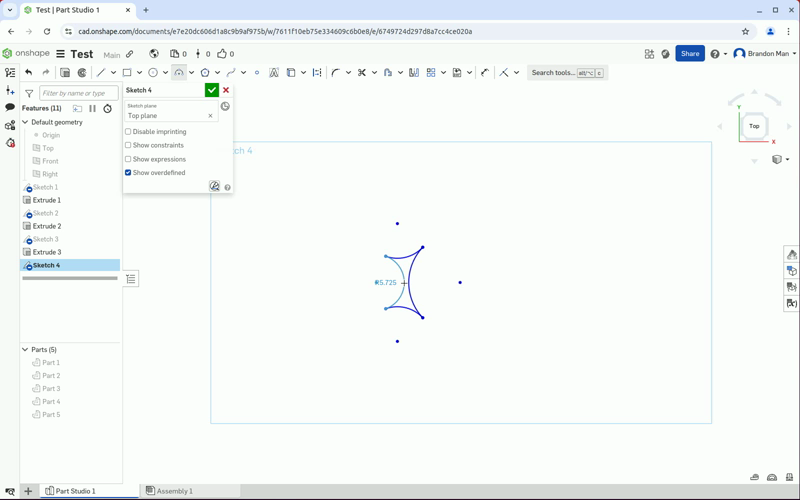
click(404, 282)
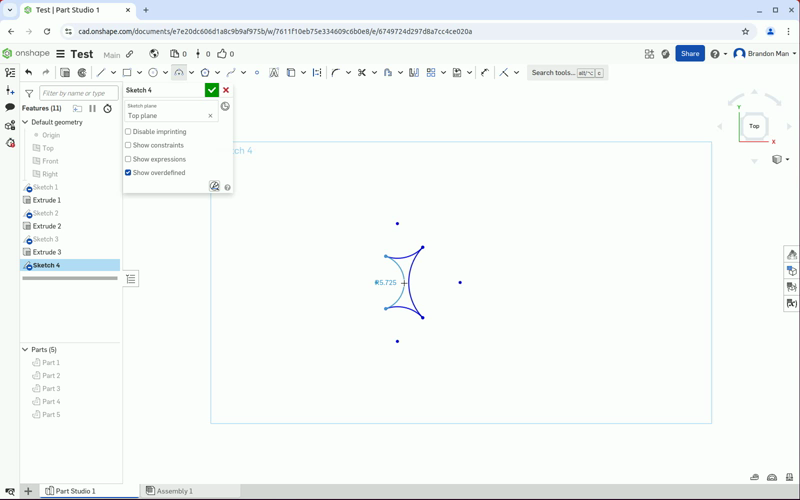
key_up(shift)
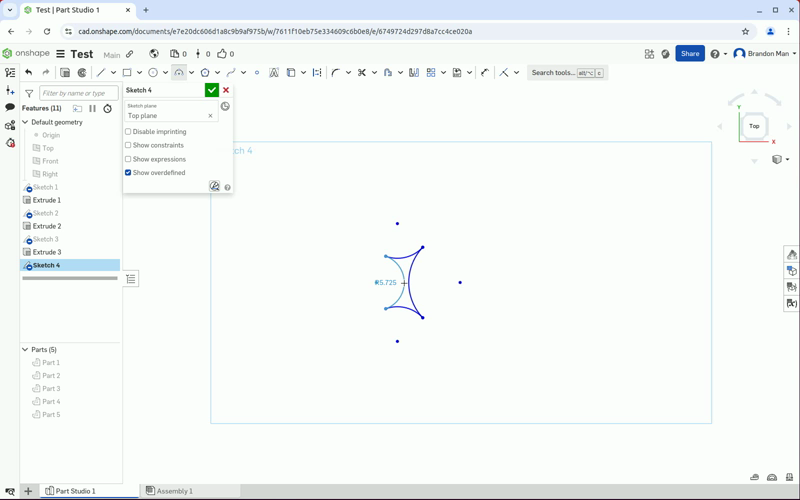
key(esc)
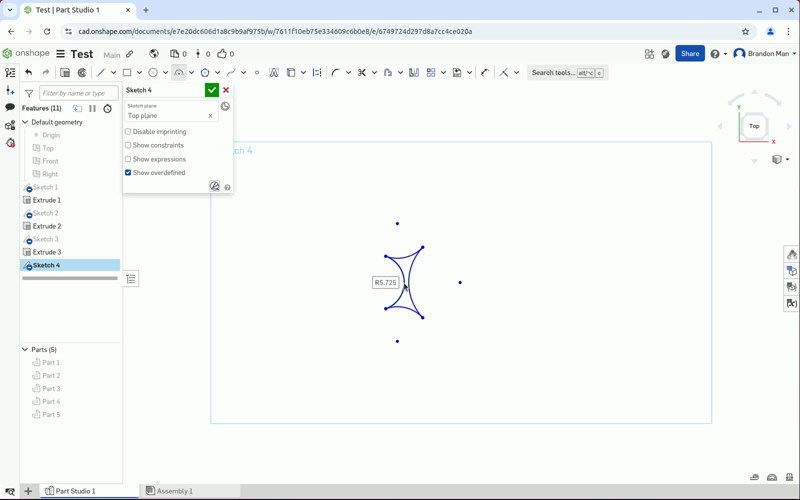
mouse_move(416, 253)
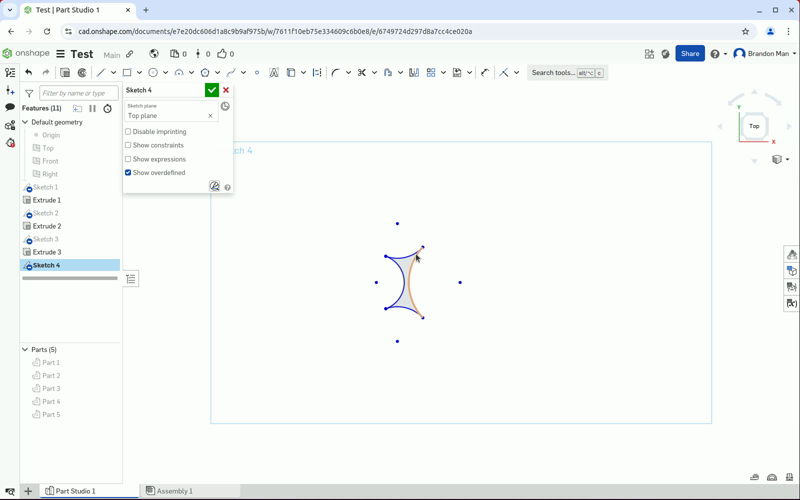
scroll(6)
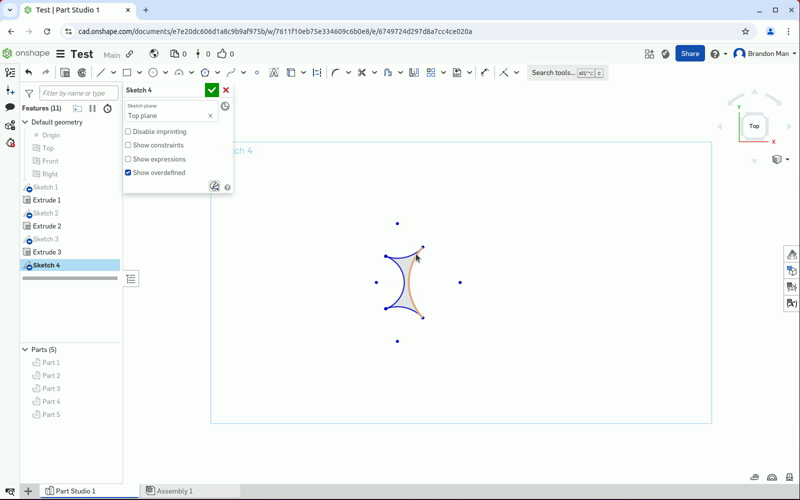
scroll(6)
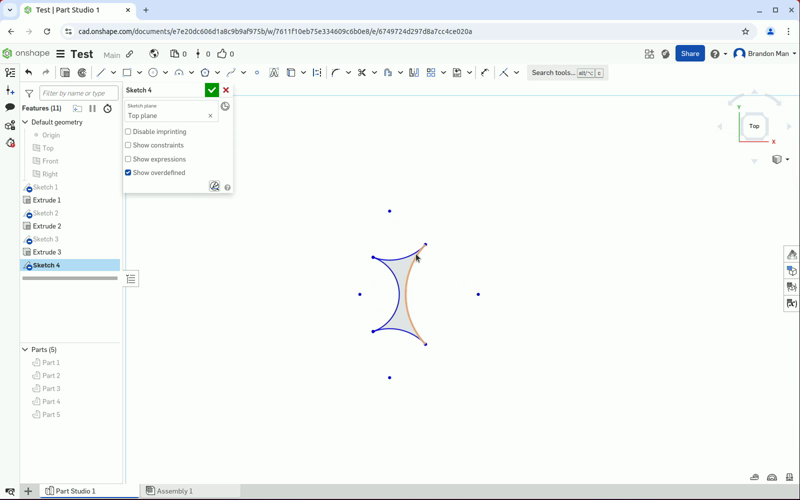
scroll(6)
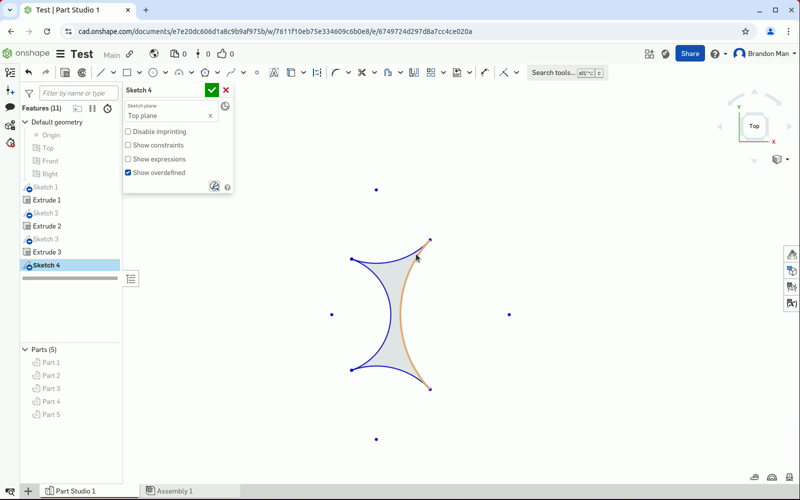
scroll(6)
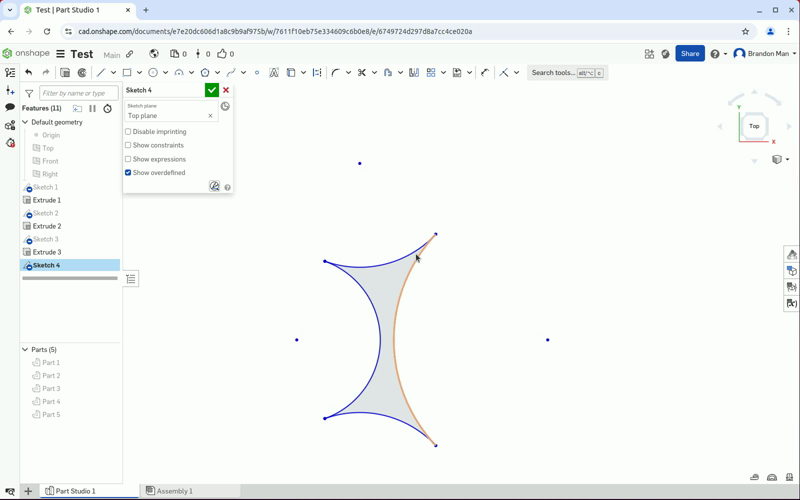
scroll(6)
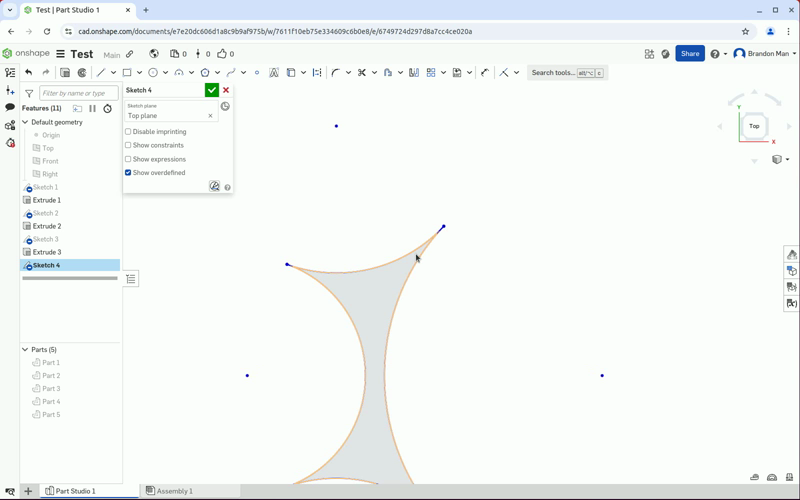
scroll(6)
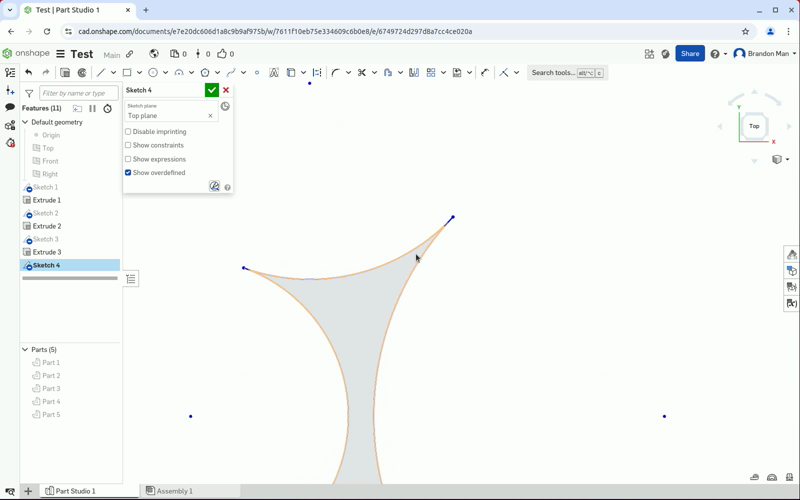
scroll(6)
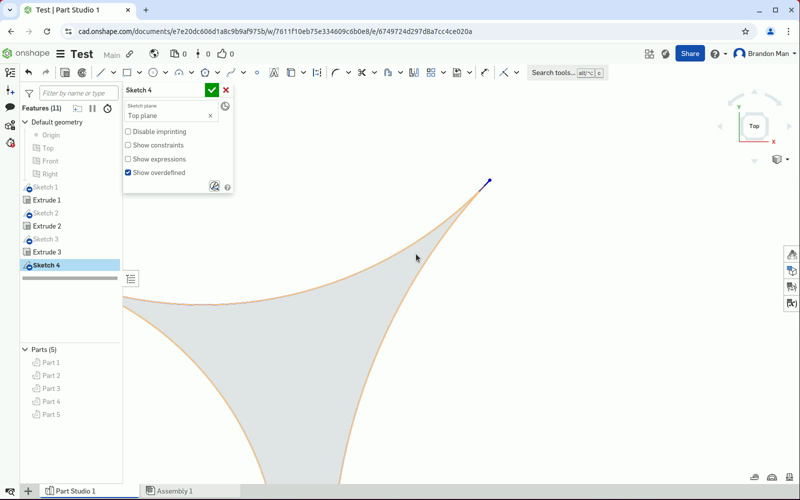
click(416, 253)
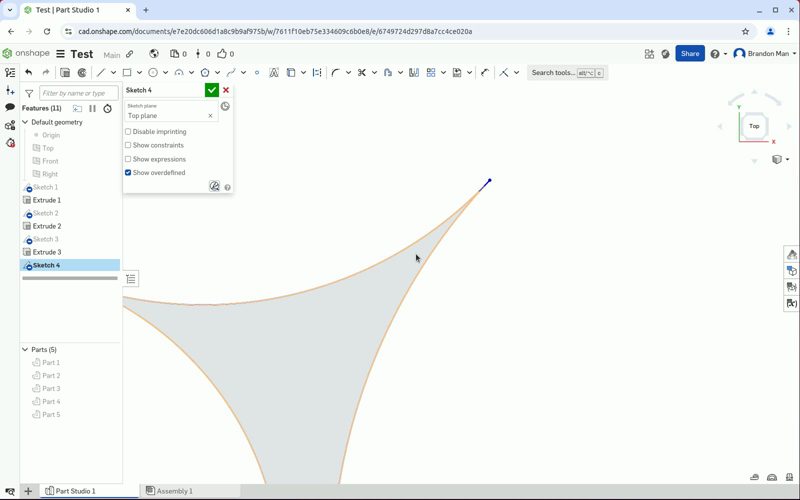
scroll(-6)
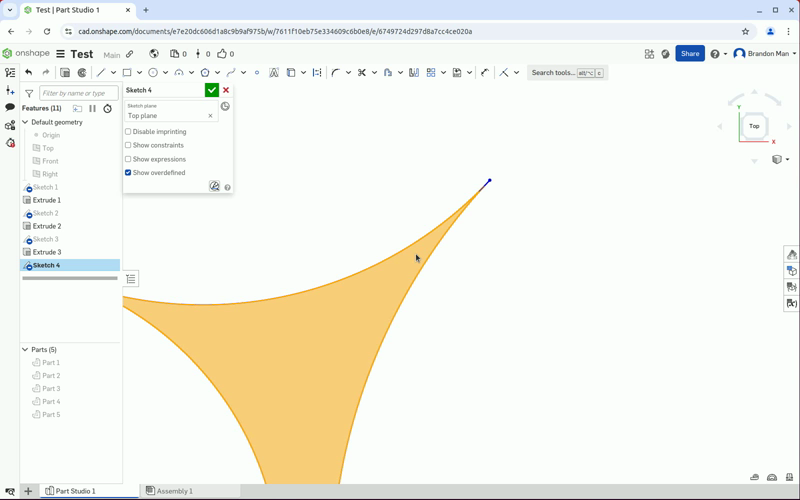
scroll(-6)
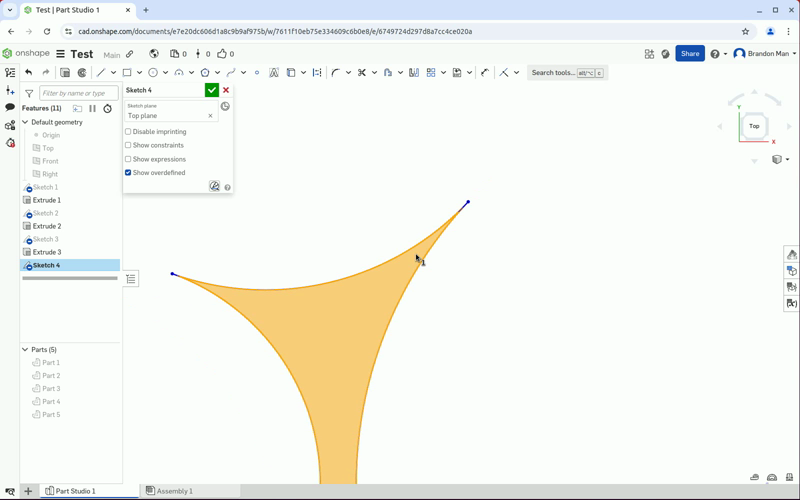
scroll(-6)
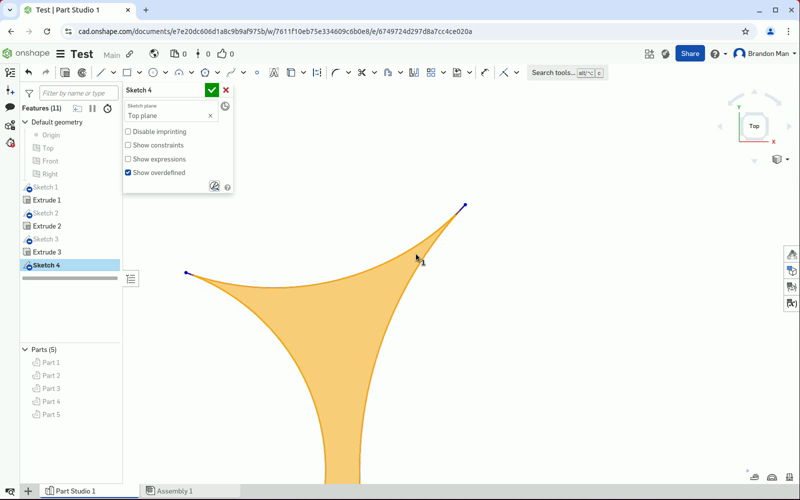
scroll(-6)
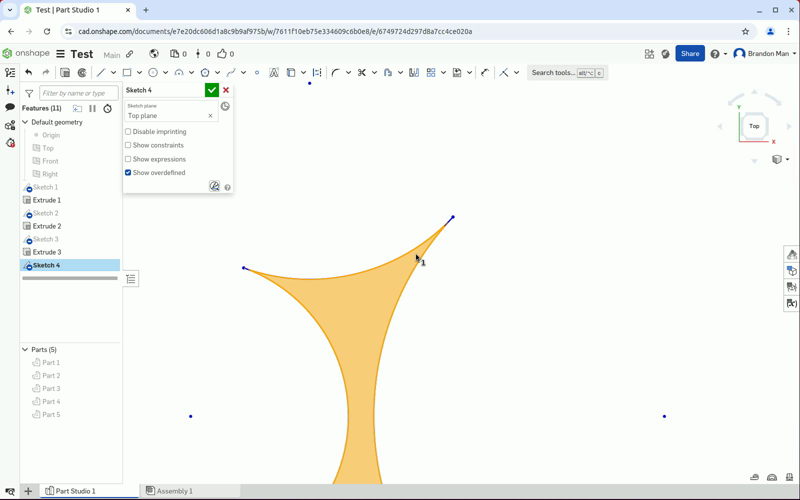
scroll(-6)
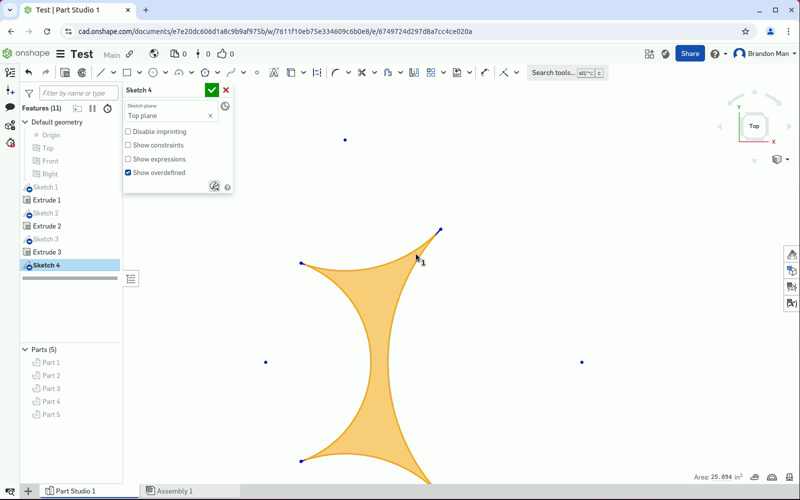
scroll(-6)
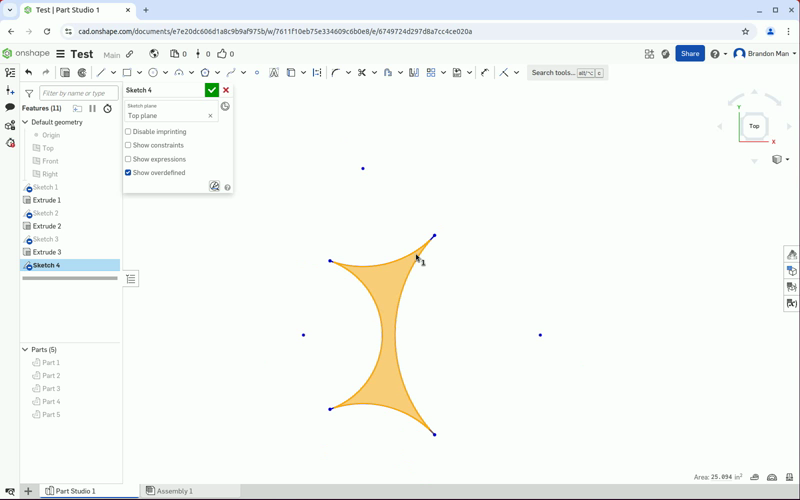
scroll(-6)
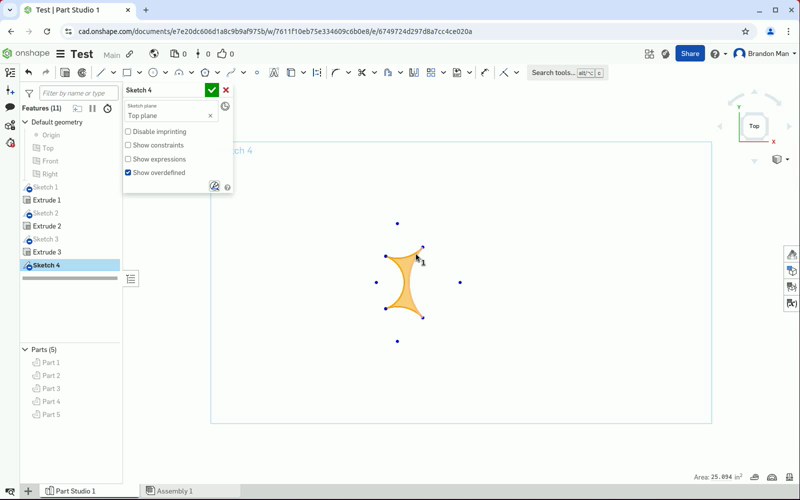
mouse_move(73, 352)
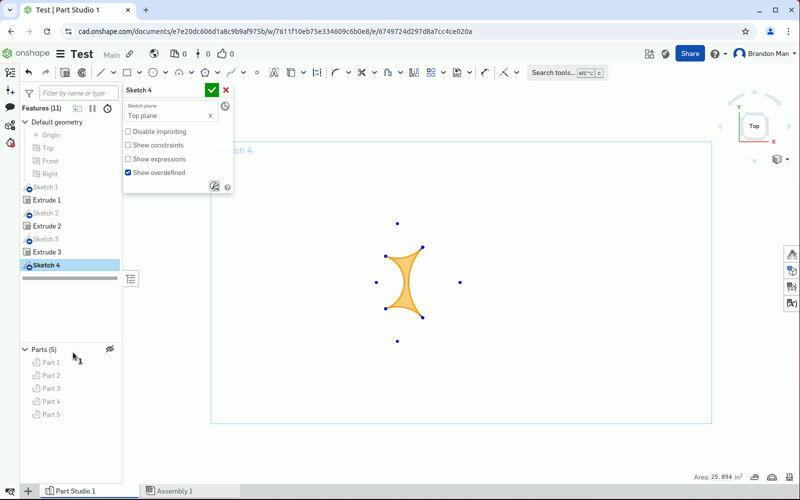
key(shift+y)
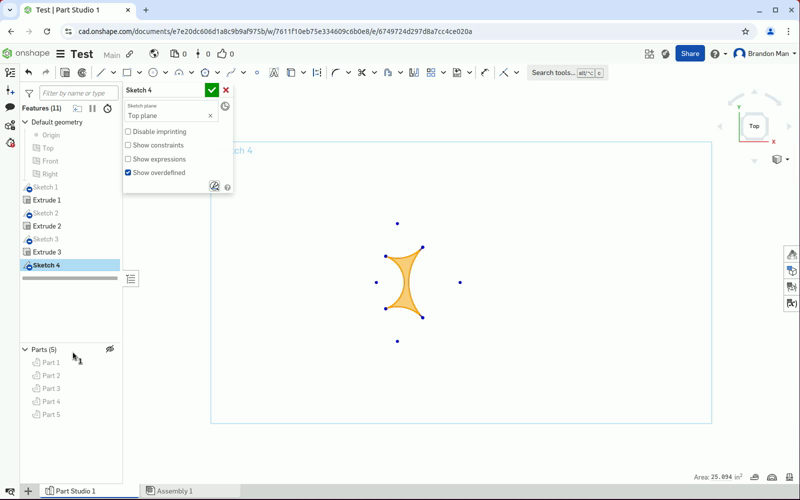
key(shift+e)
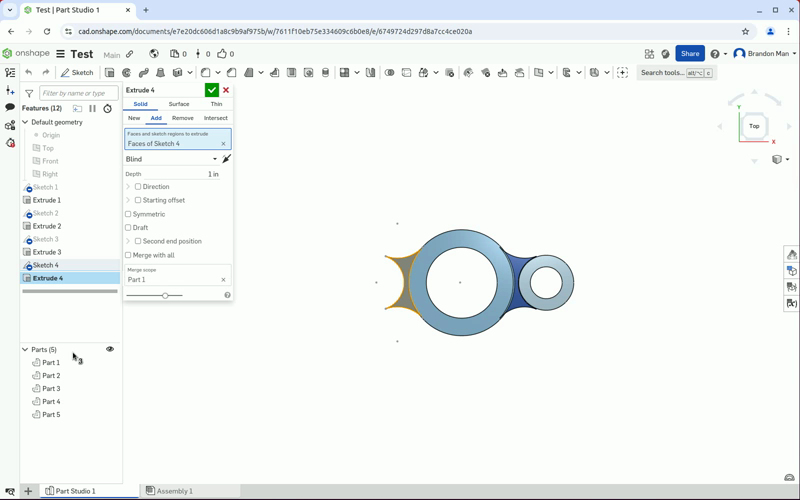
mouse_move(143, 106)
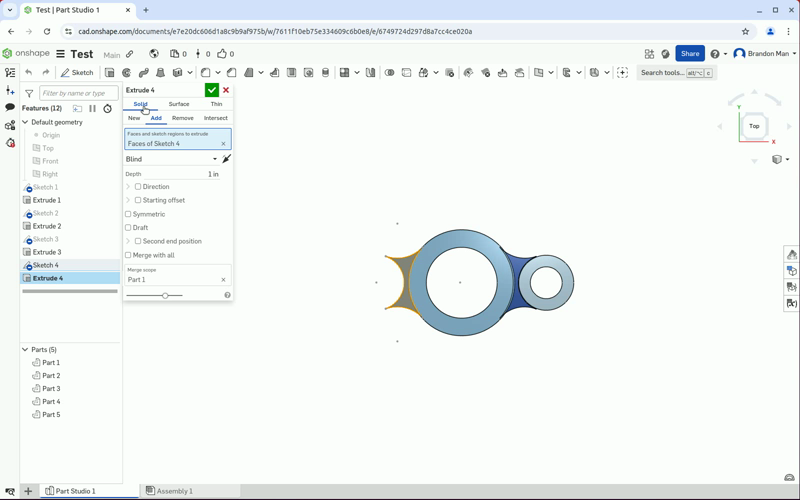
click(143, 106)
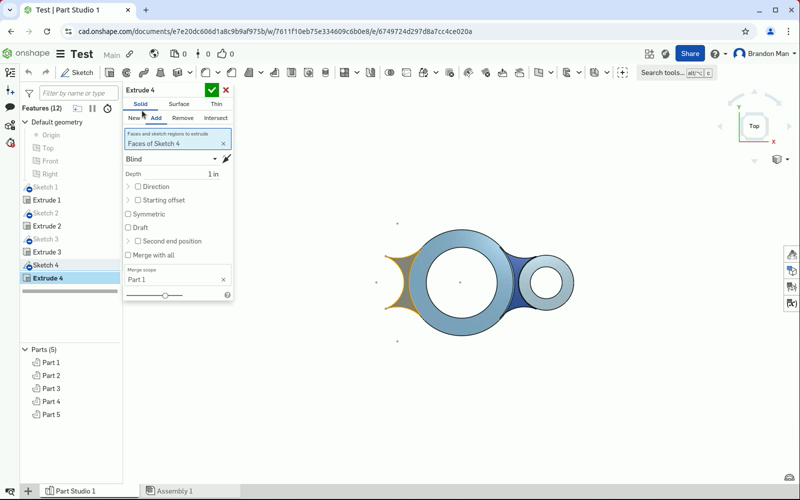
mouse_move(137, 120)
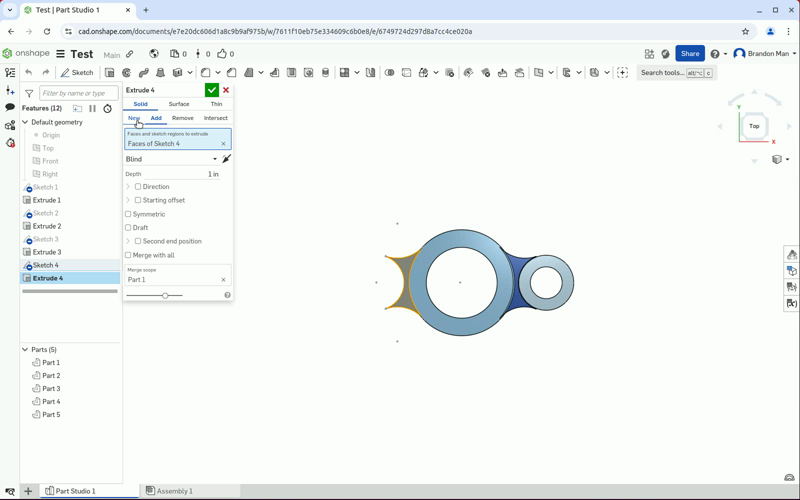
click(137, 120)
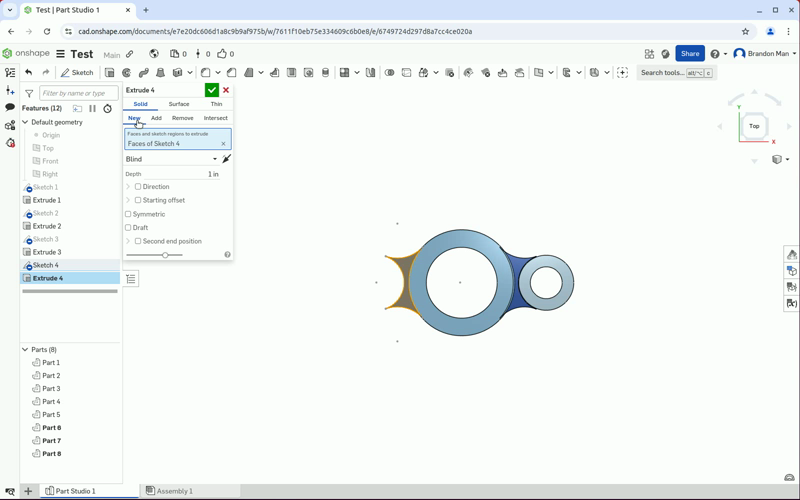
key(tab, 4)
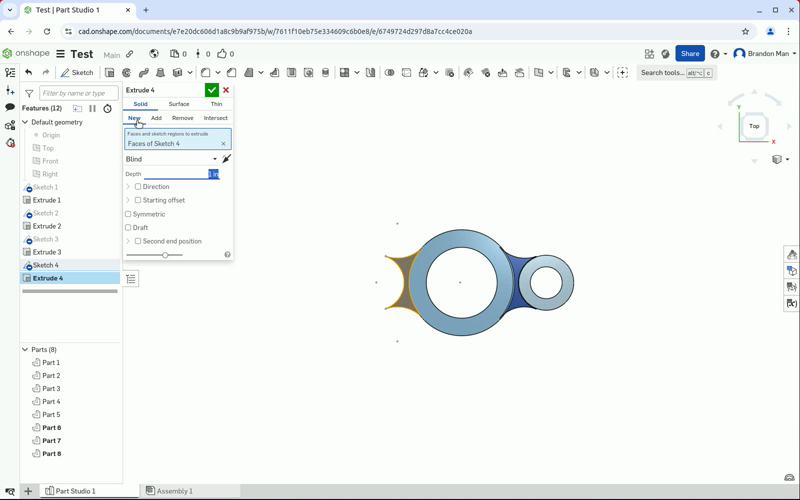
text(3.611)
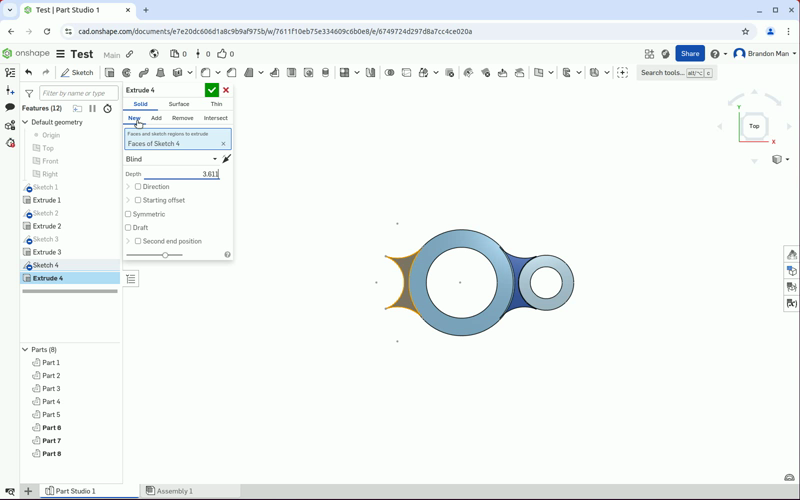
key(enter)
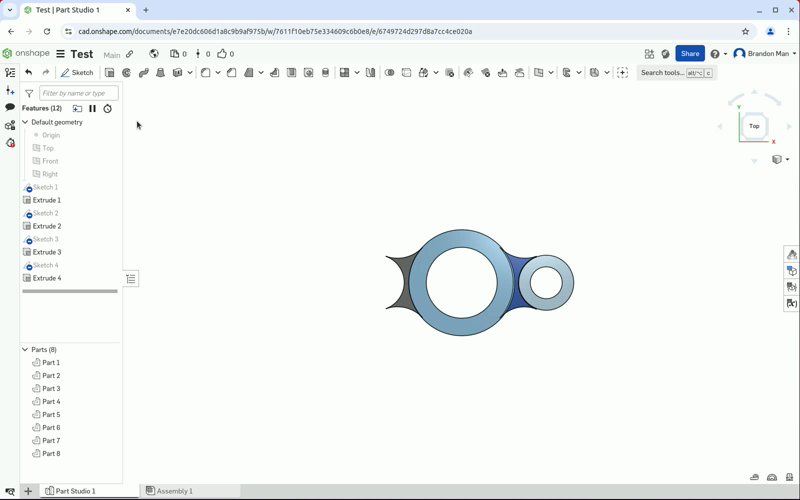
key(shift+h)
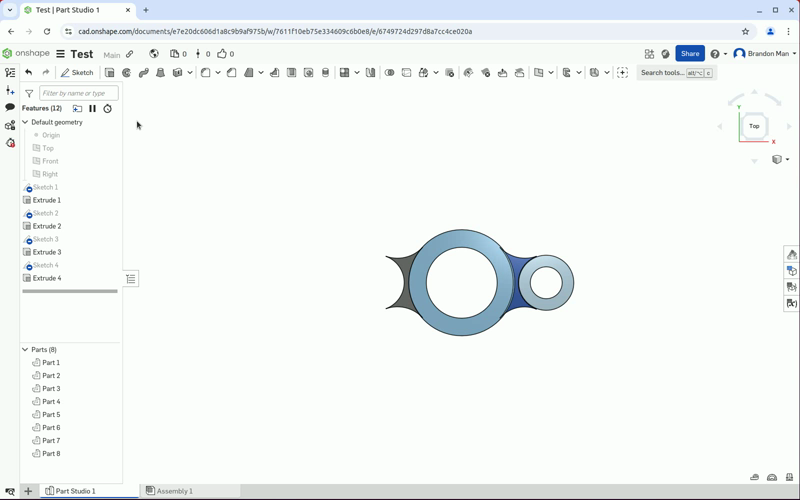
key(shift+h)
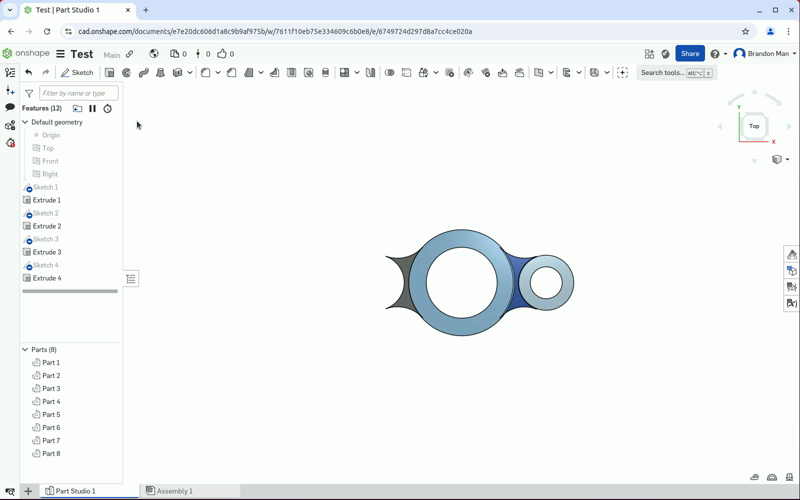
mouse_move(73, 189)
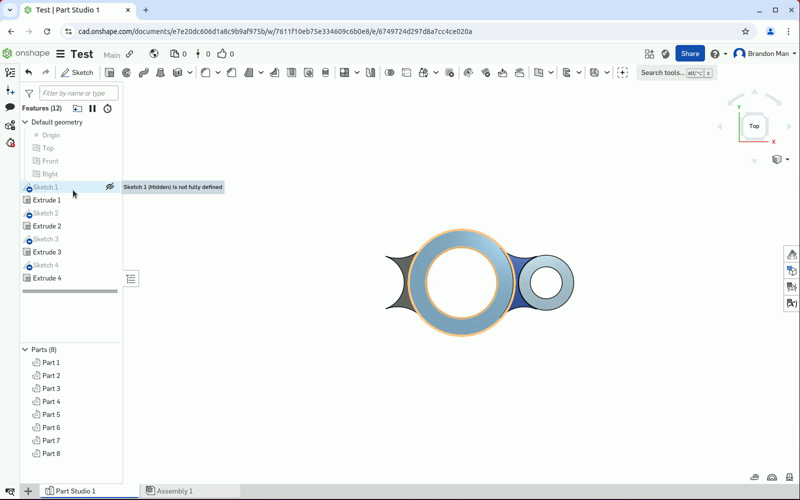
click(73, 189)
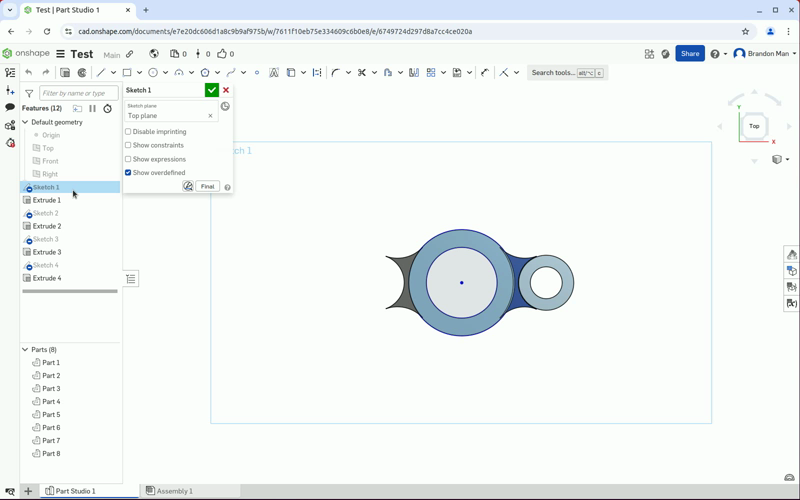
mouse_move(229, 92)
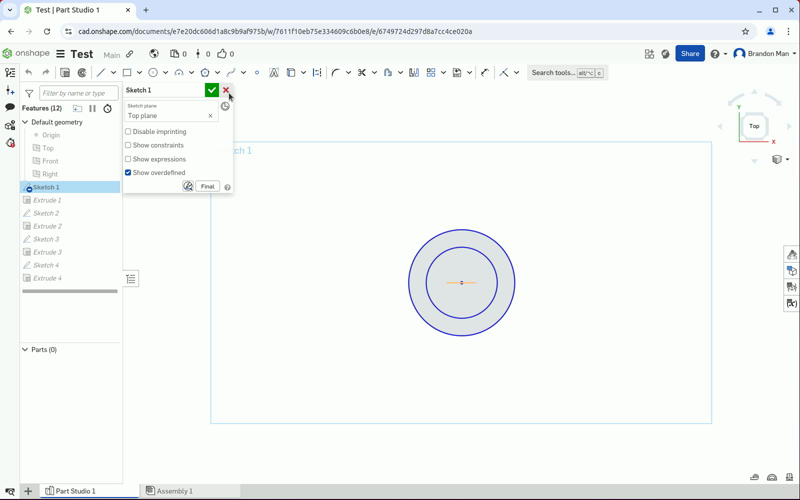
click(229, 92)
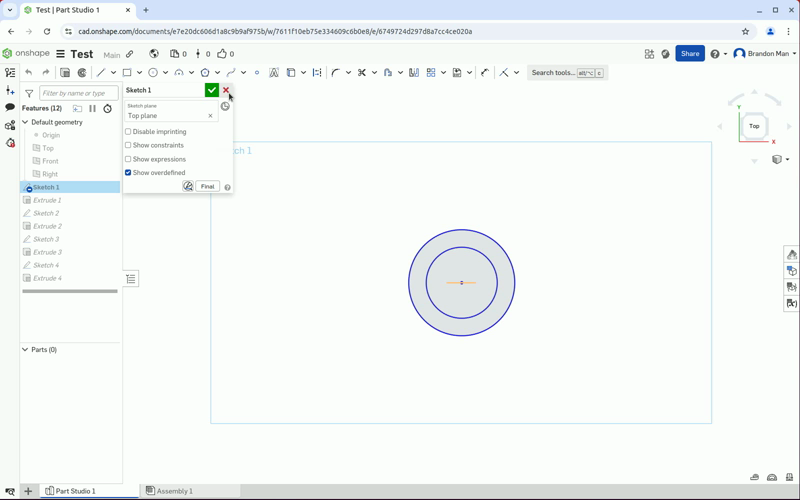
key(shift+s)
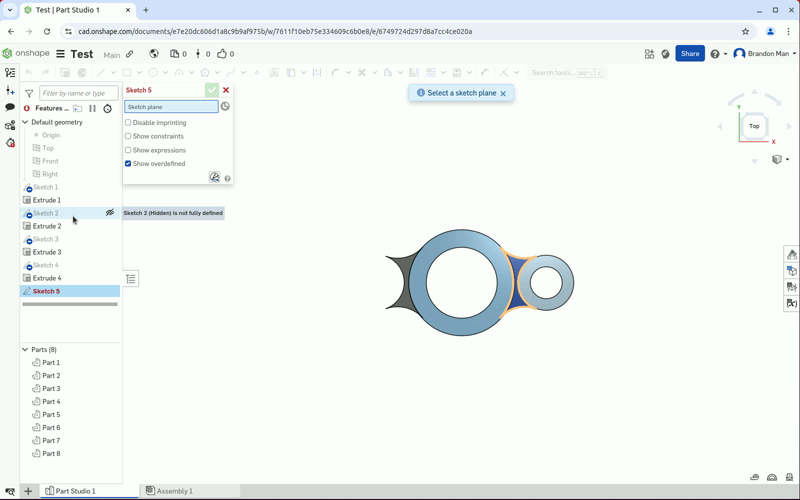
scroll(3)
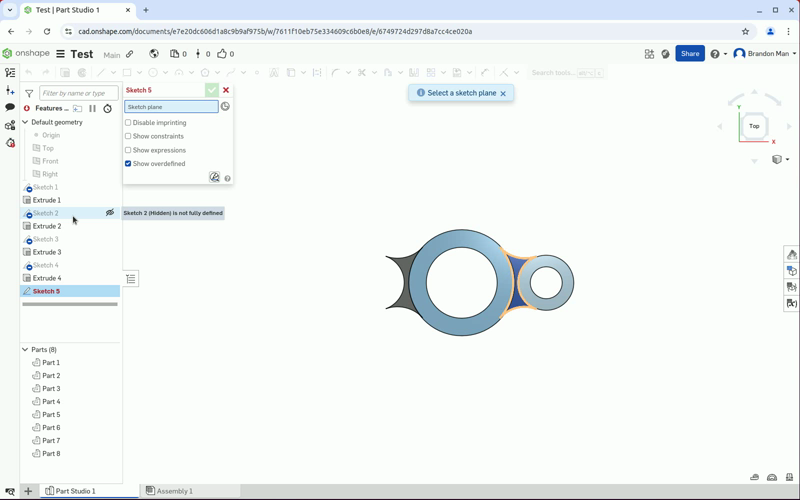
mouse_move(73, 150)
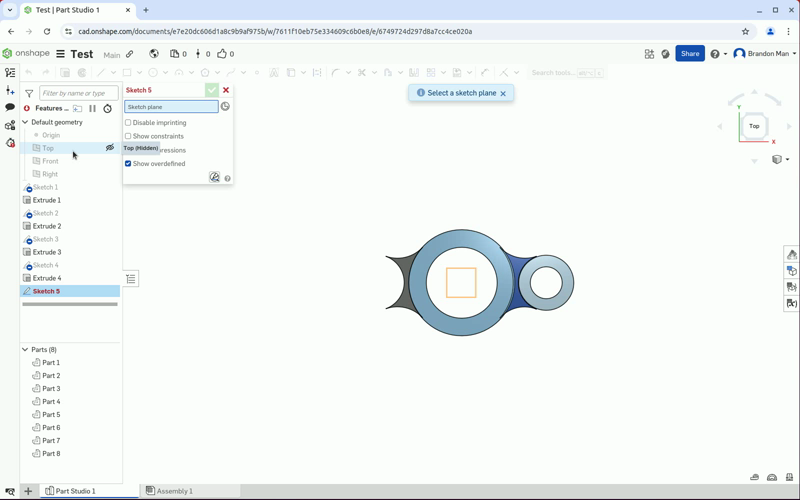
click(73, 150)
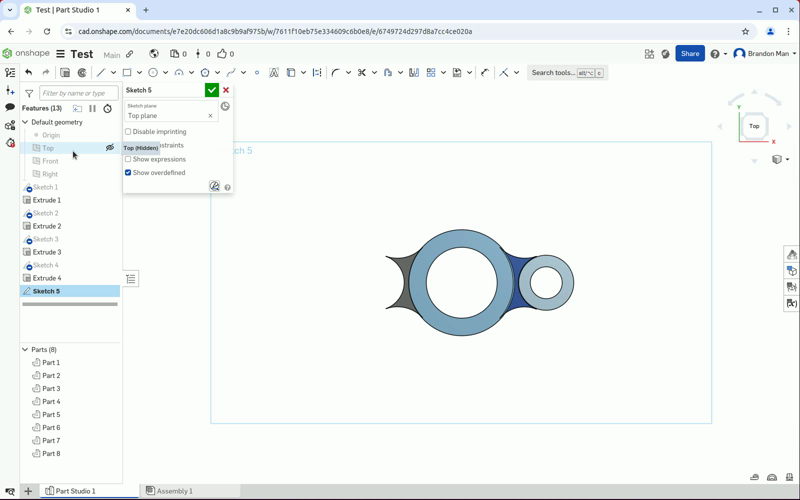
mouse_move(73, 352)
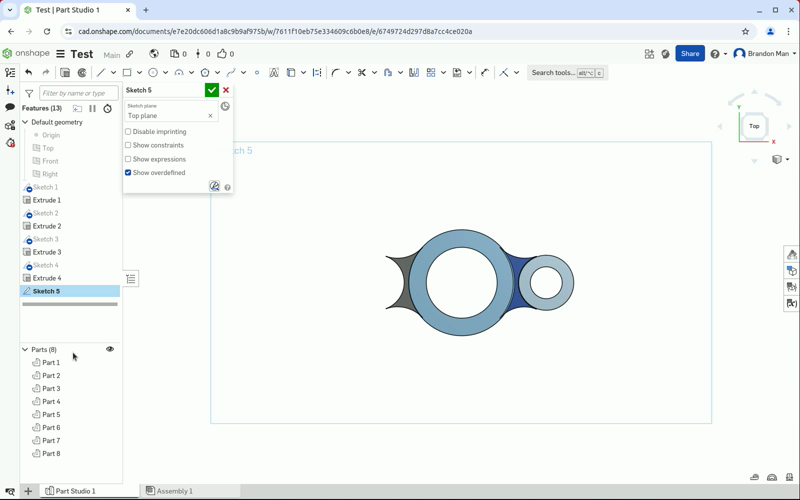
key(y)
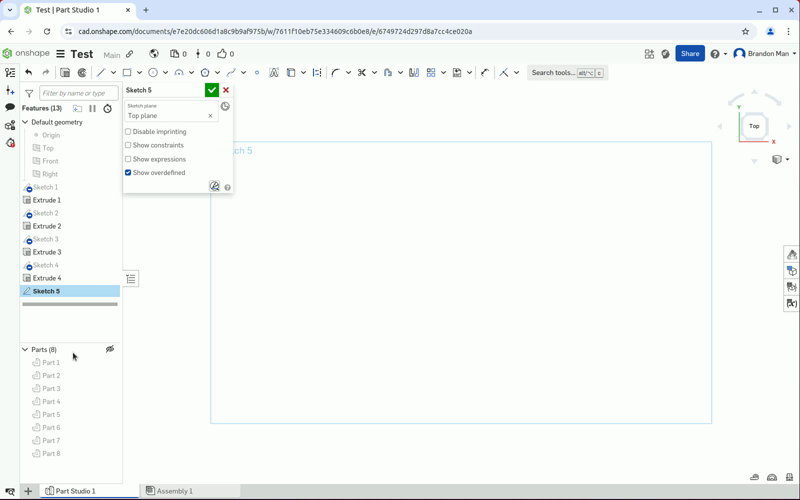
key(c)
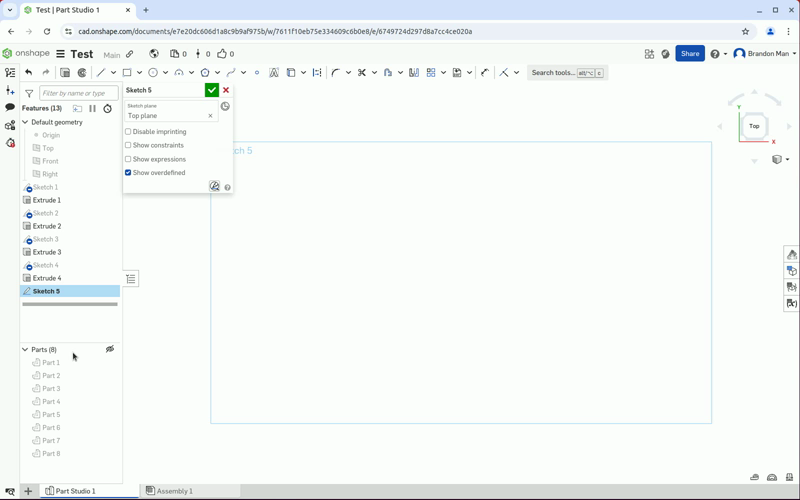
key_down(shift)
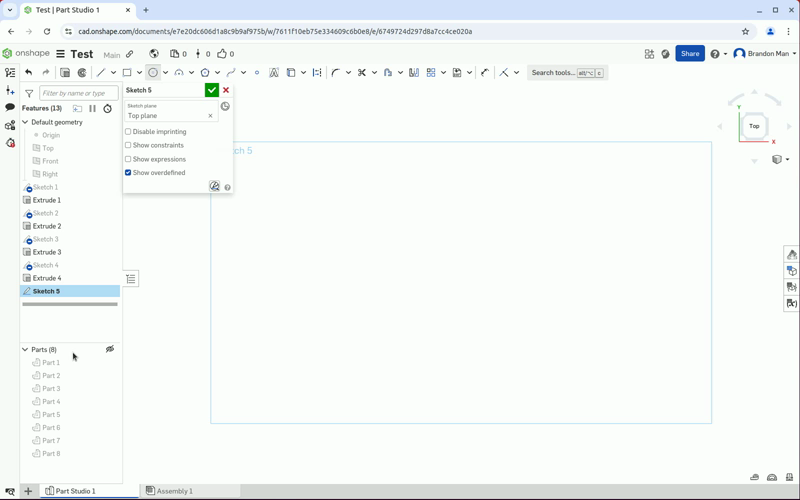
mouse_move(376, 282)
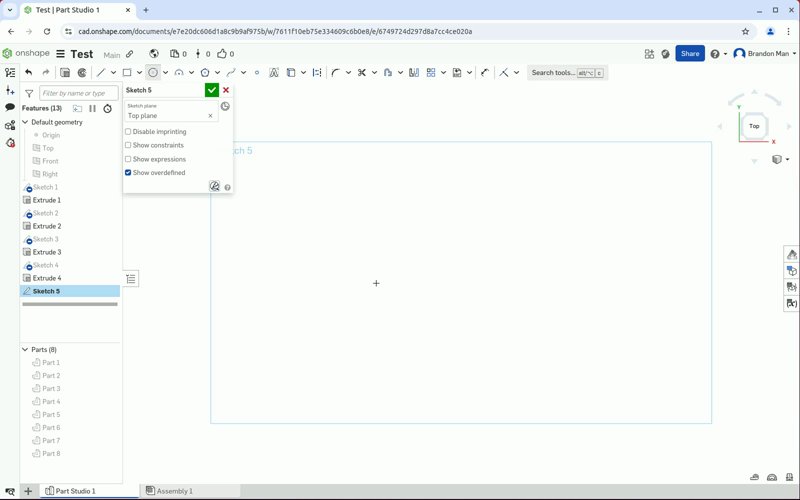
click(376, 282)
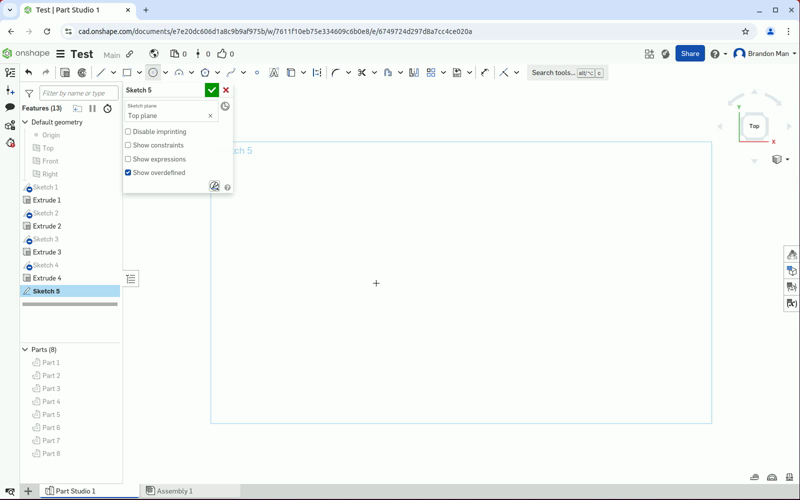
key_up(shift)
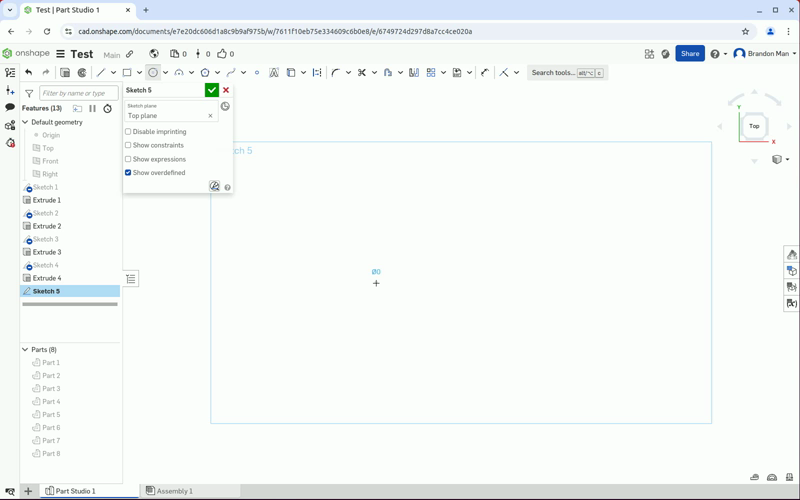
mouse_move(404, 282)
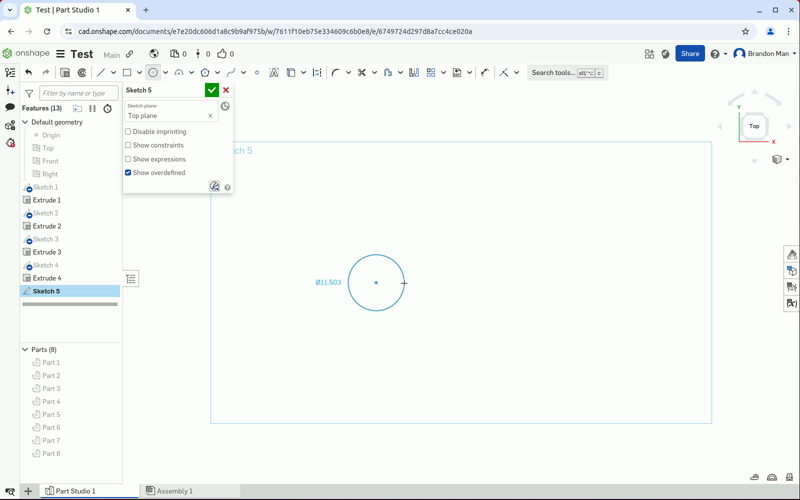
click(404, 282)
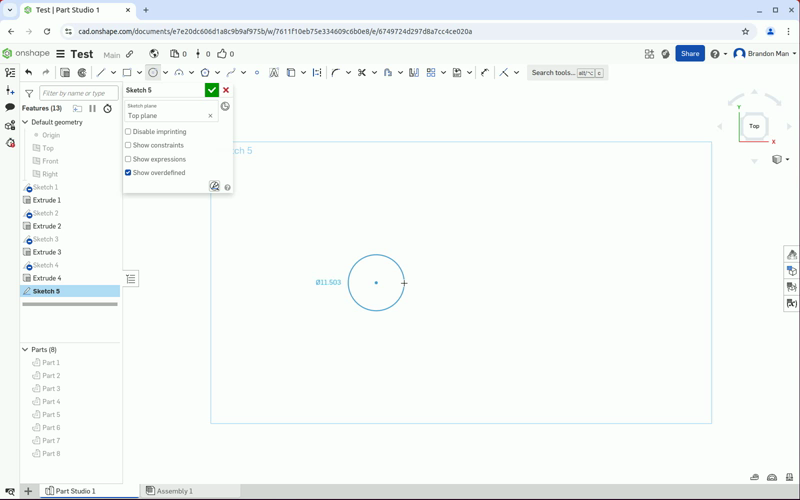
key(esc)
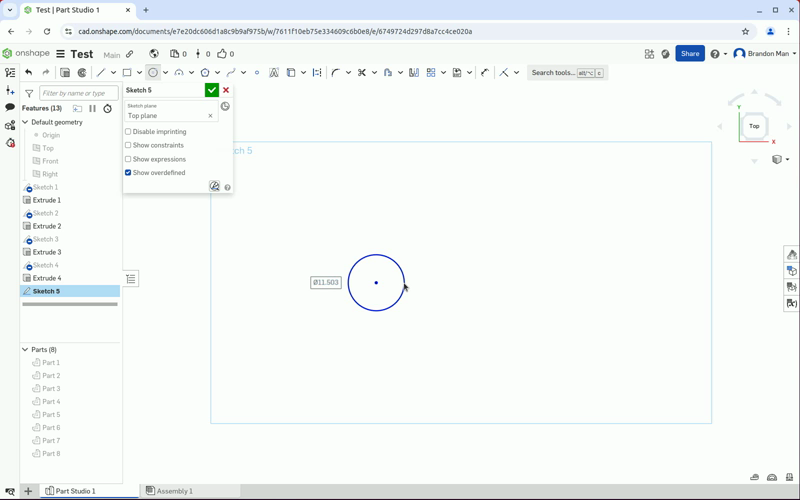
key(c)
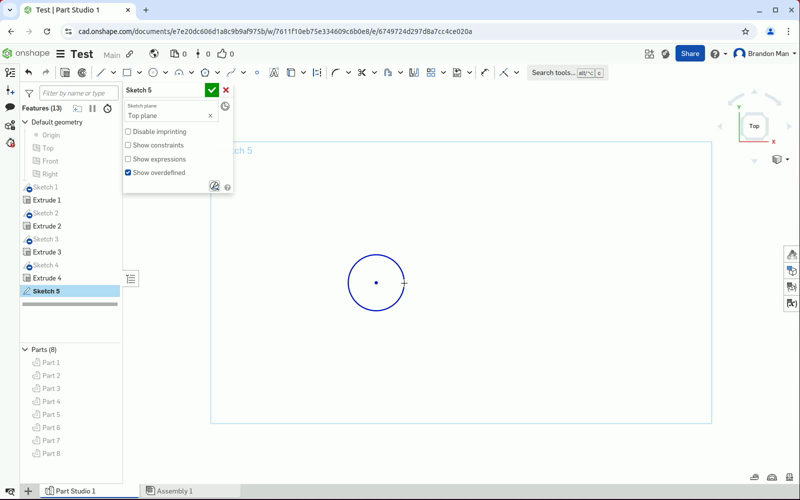
key_down(shift)
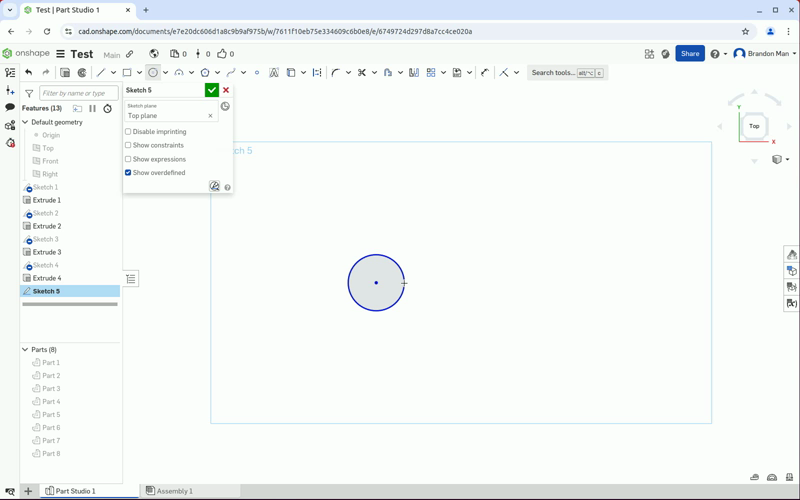
mouse_move(376, 282)
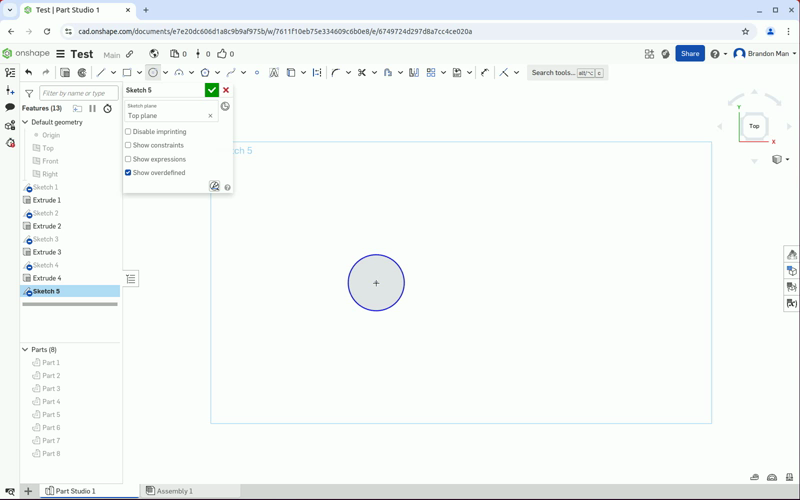
click(376, 282)
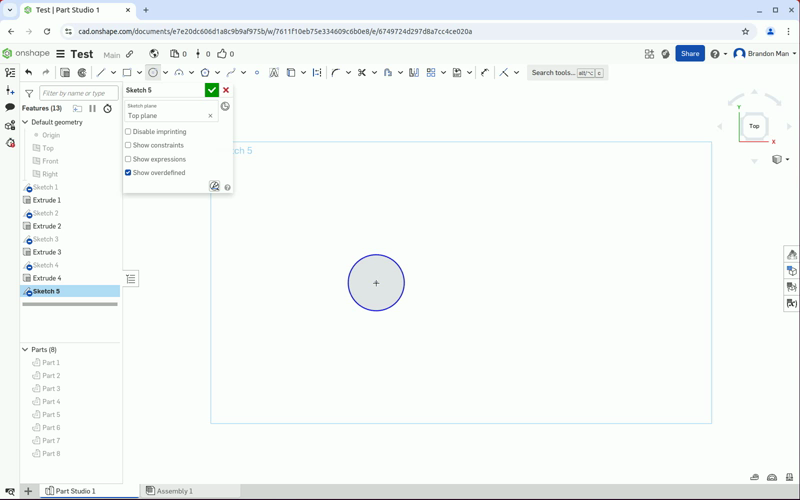
key_up(shift)
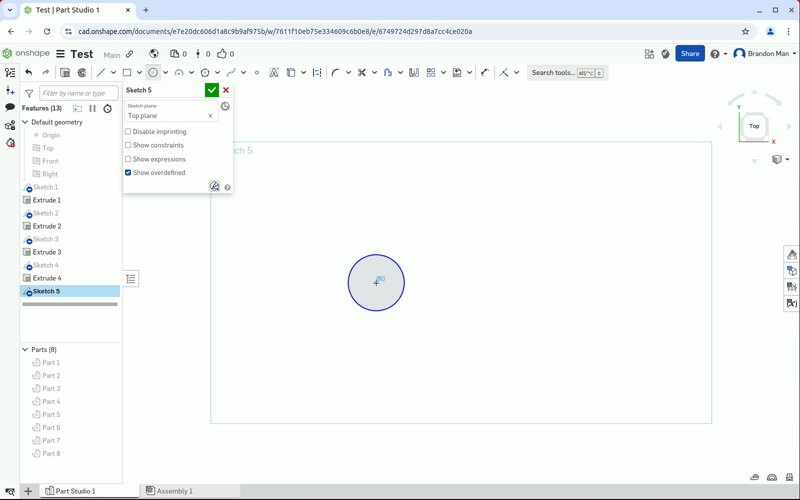
mouse_move(392, 282)
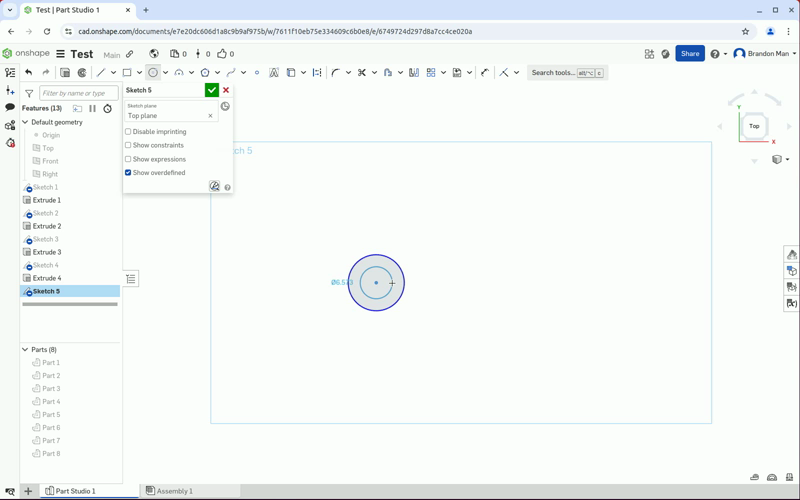
click(392, 282)
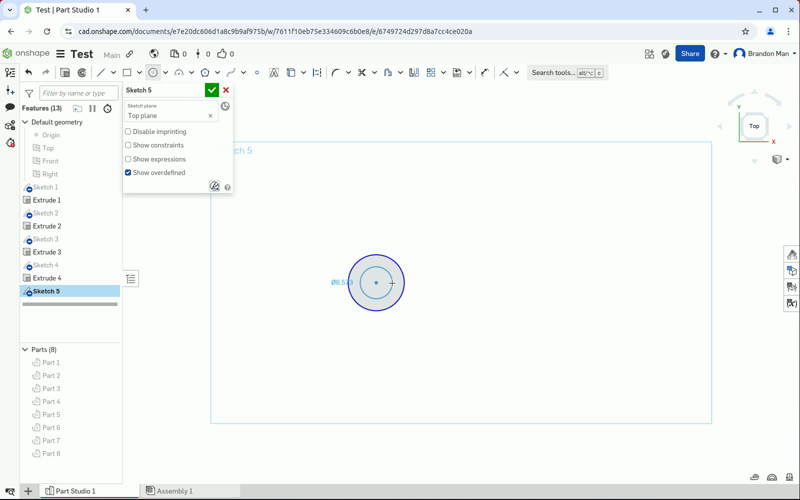
key(esc)
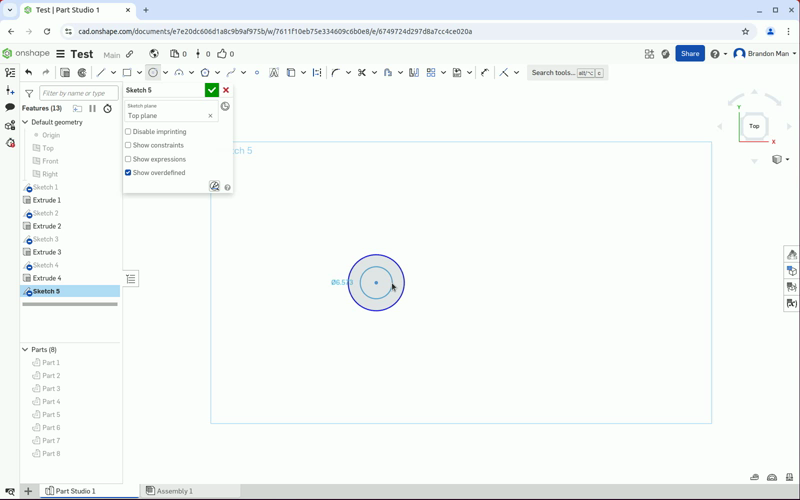
mouse_move(375, 259)
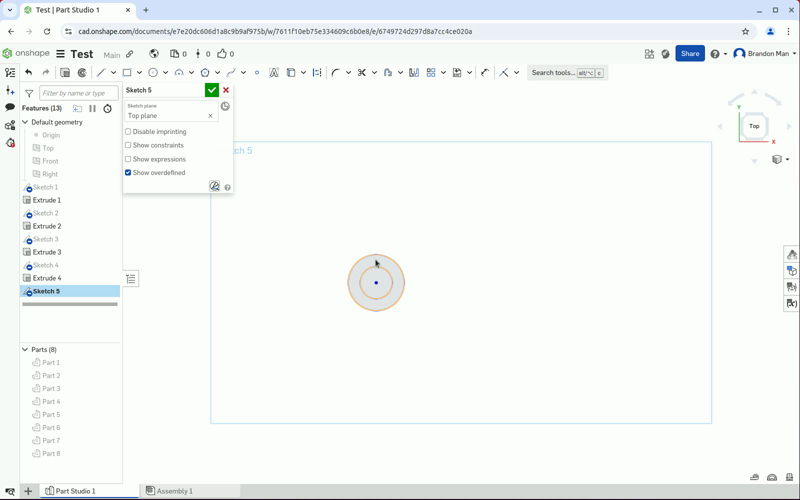
scroll(6)
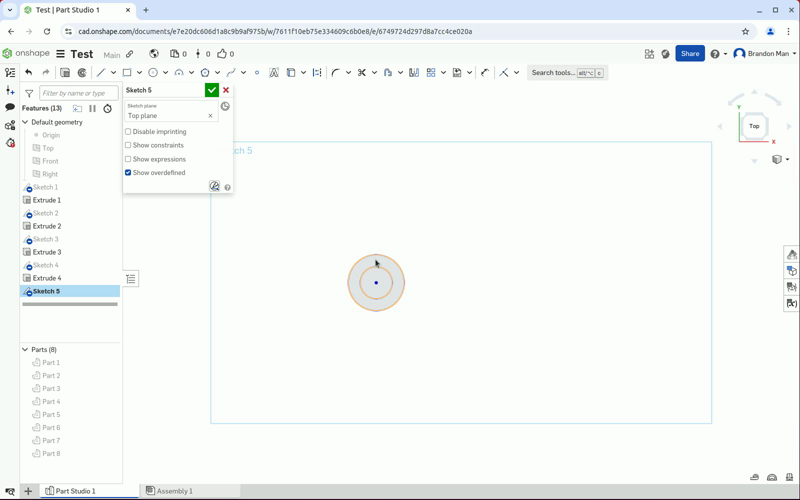
scroll(6)
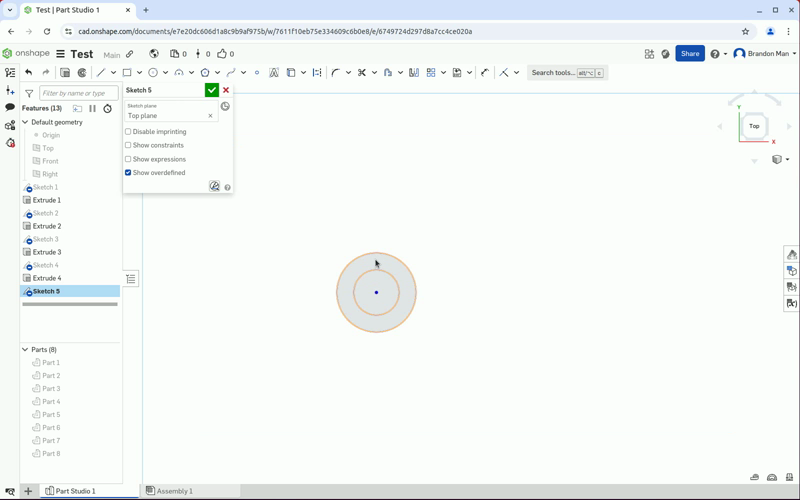
scroll(6)
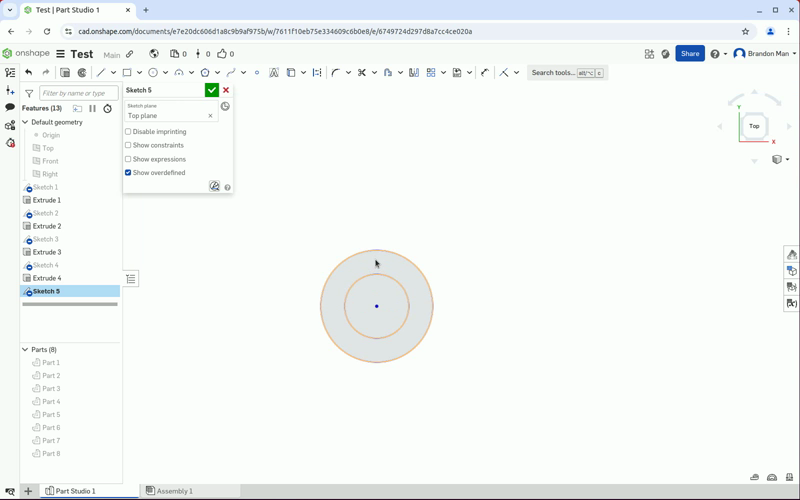
scroll(6)
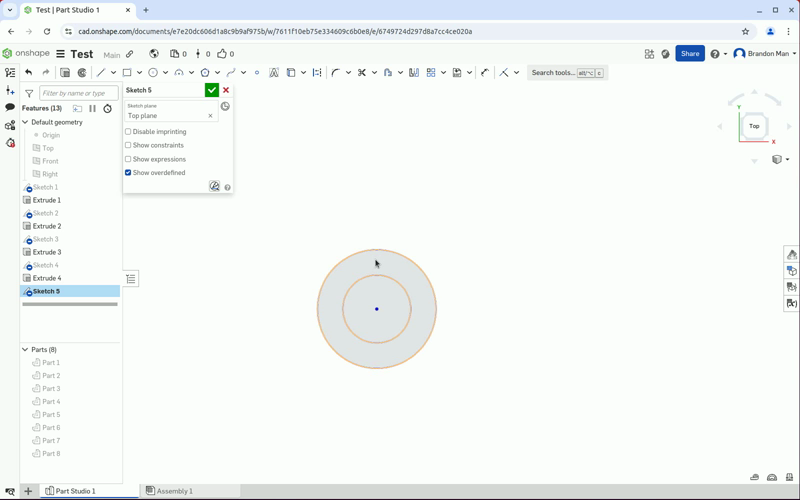
scroll(6)
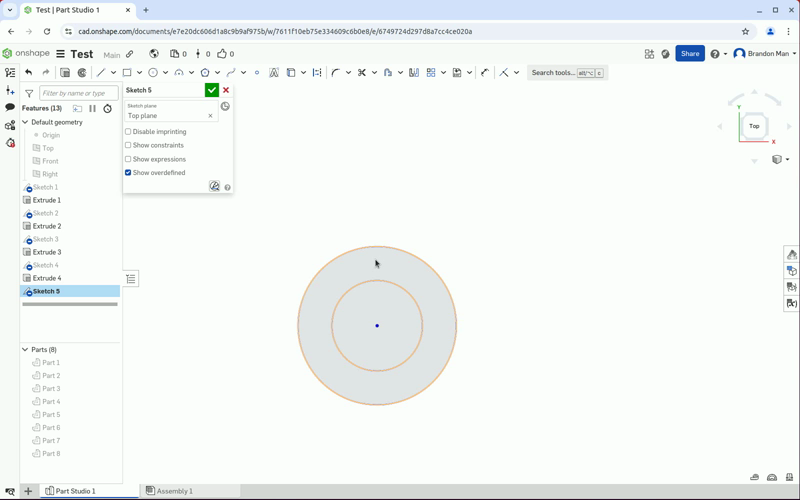
scroll(6)
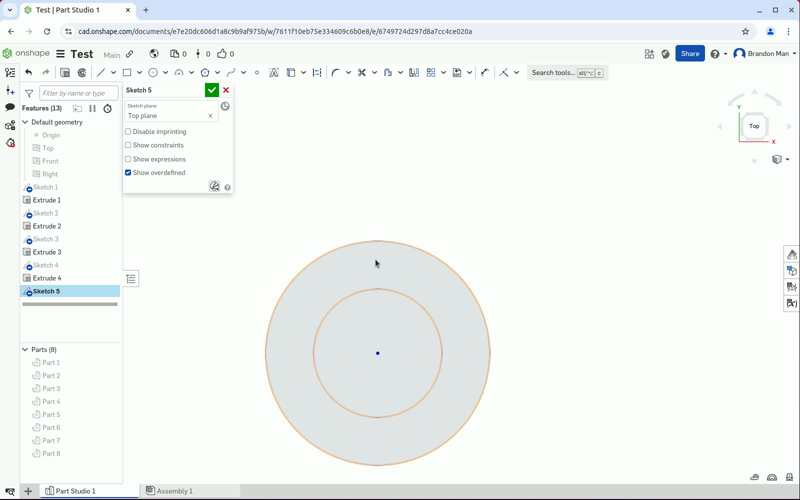
scroll(6)
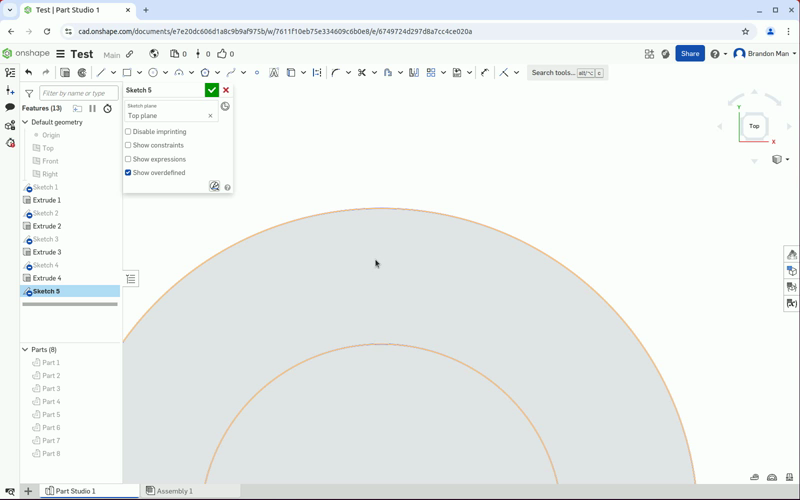
click(375, 259)
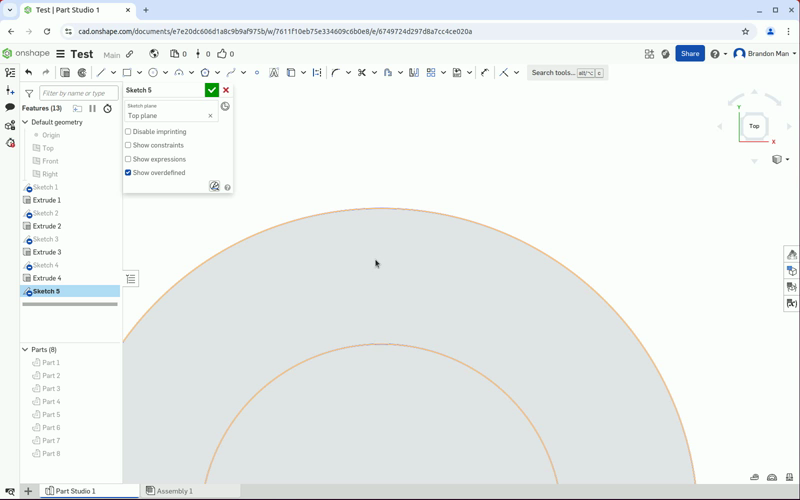
scroll(-6)
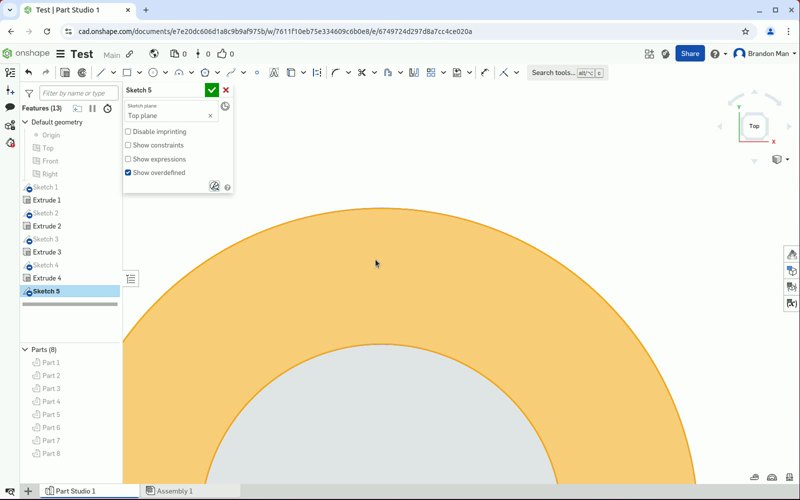
scroll(-6)
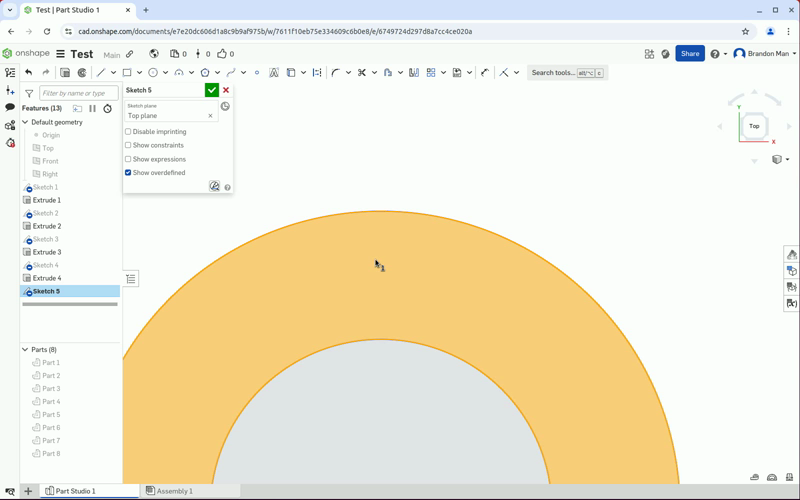
scroll(-6)
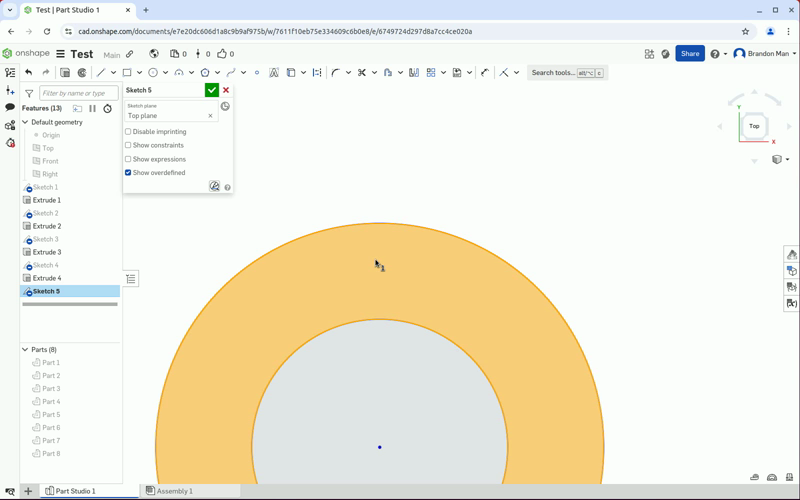
scroll(-6)
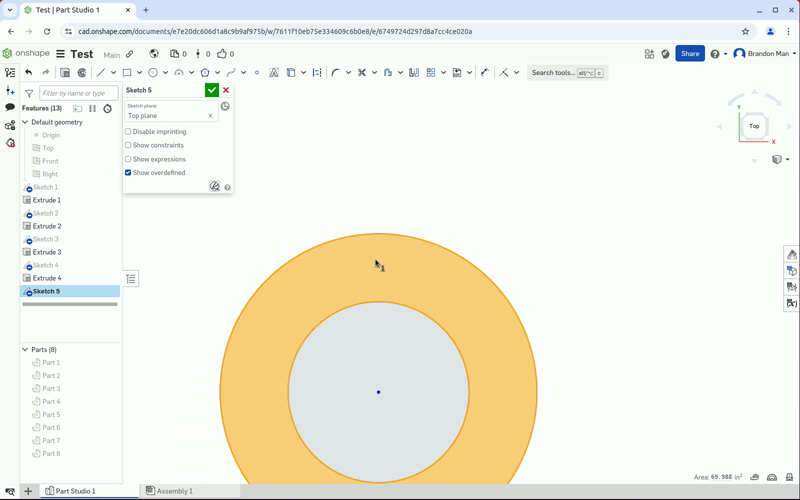
scroll(-6)
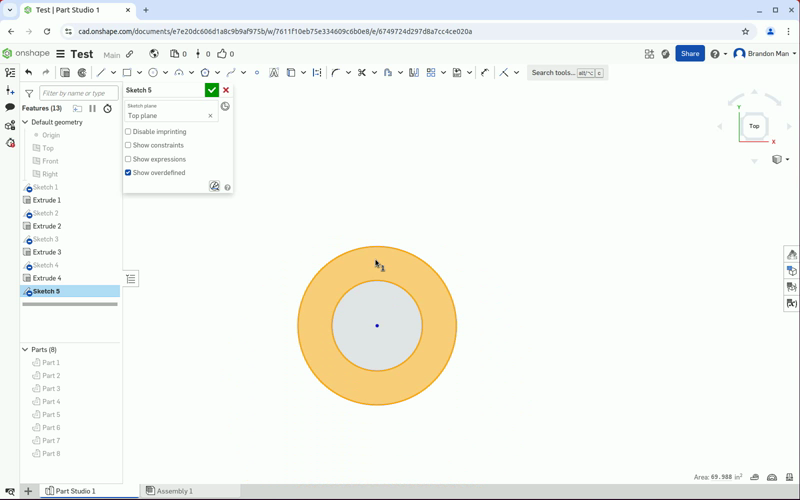
scroll(-6)
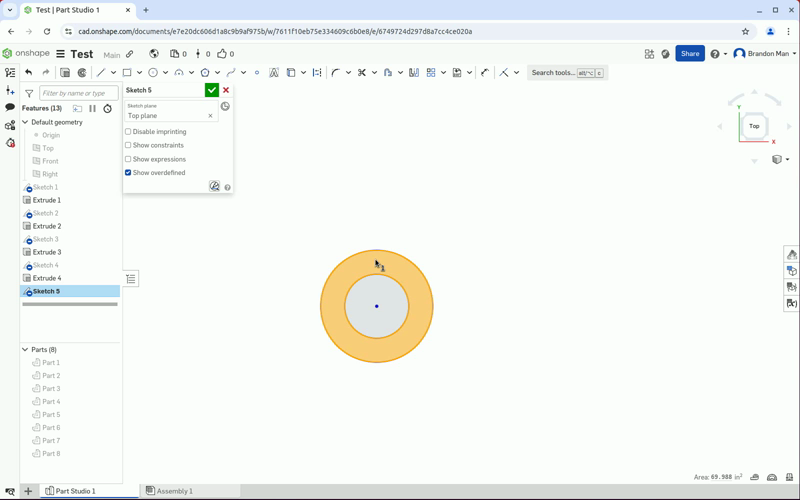
scroll(-6)
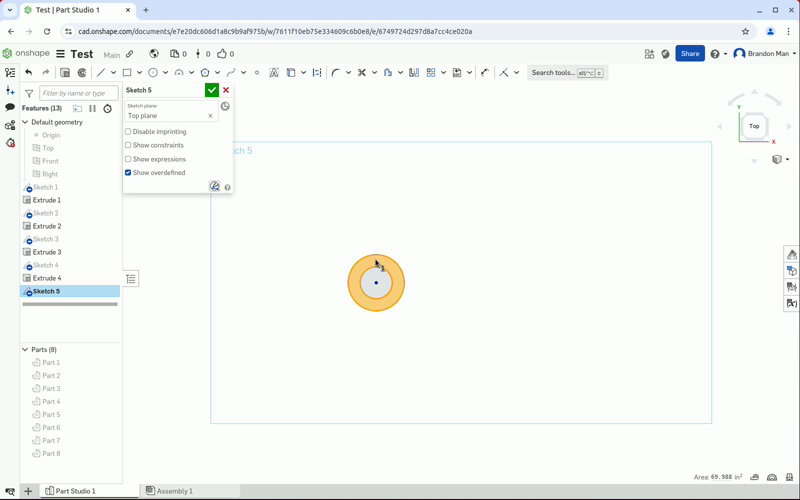
mouse_move(73, 352)
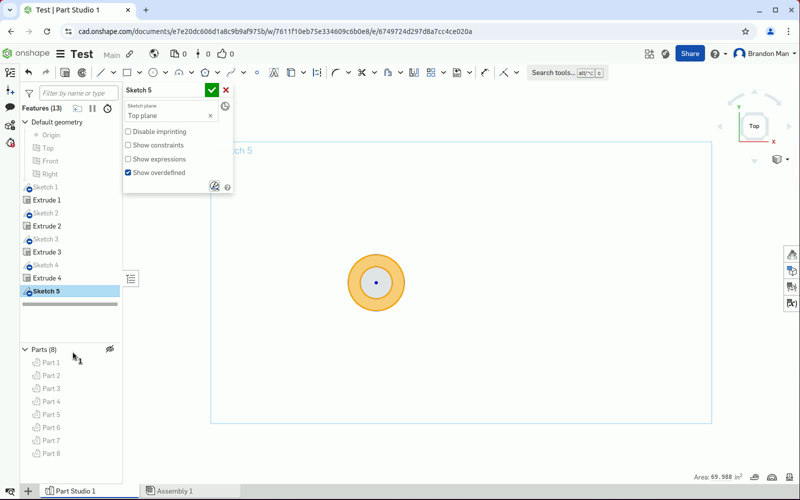
key(shift+y)
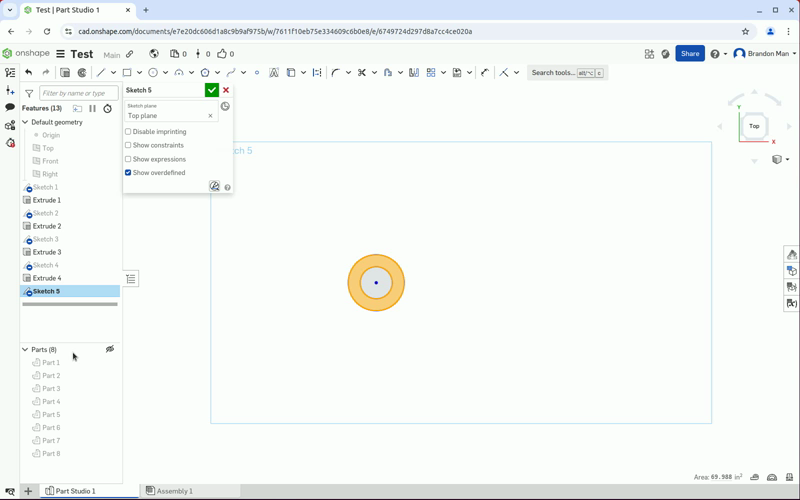
key(shift+e)
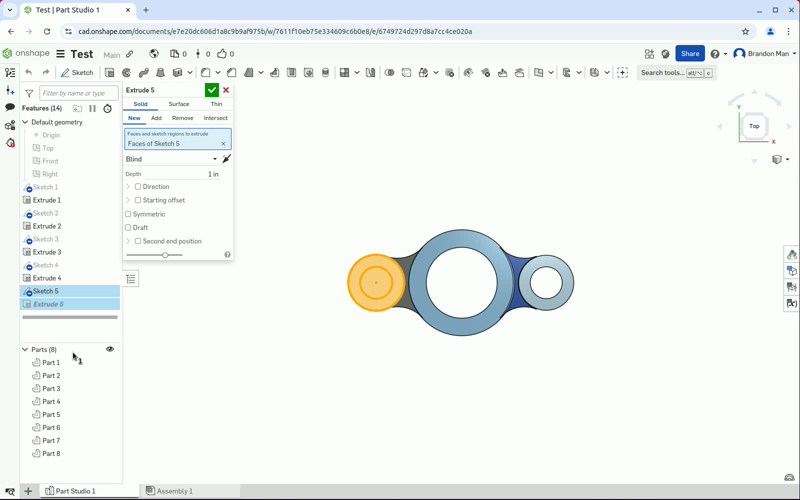
mouse_move(143, 106)
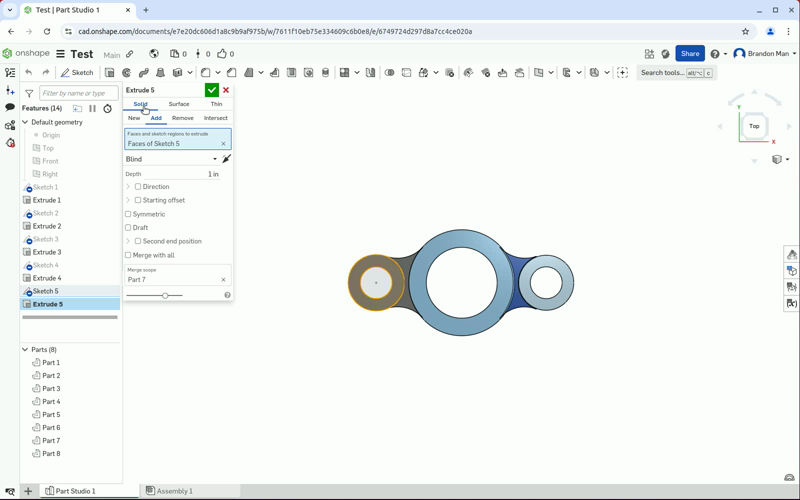
click(143, 106)
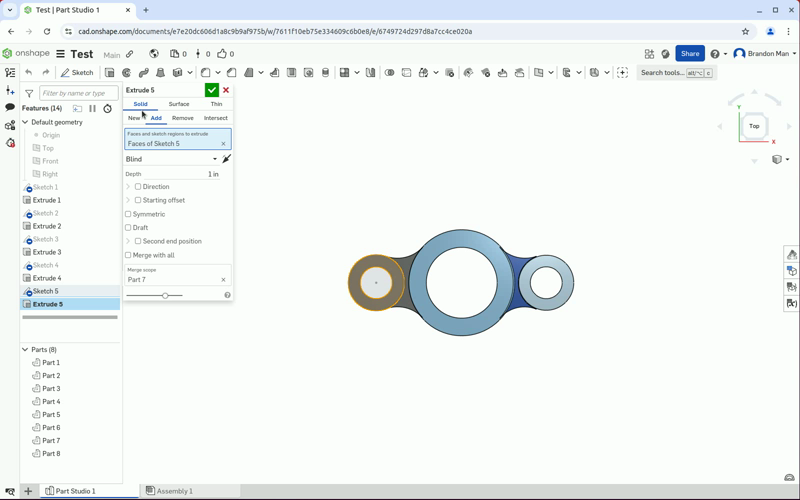
mouse_move(137, 120)
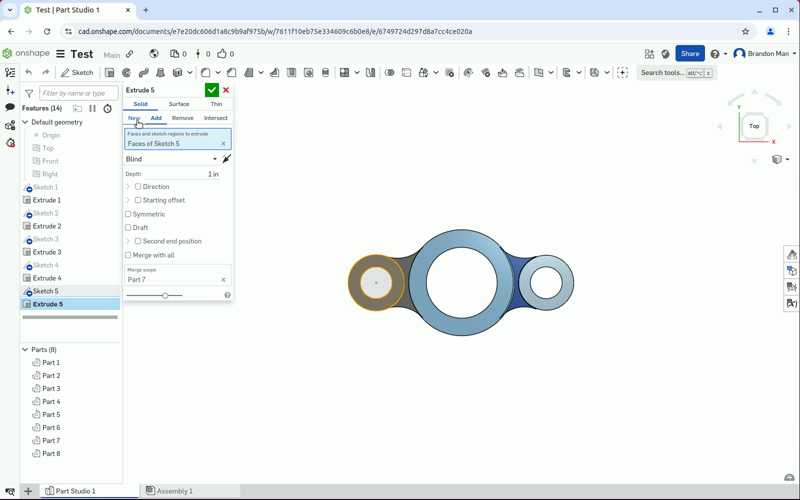
click(137, 120)
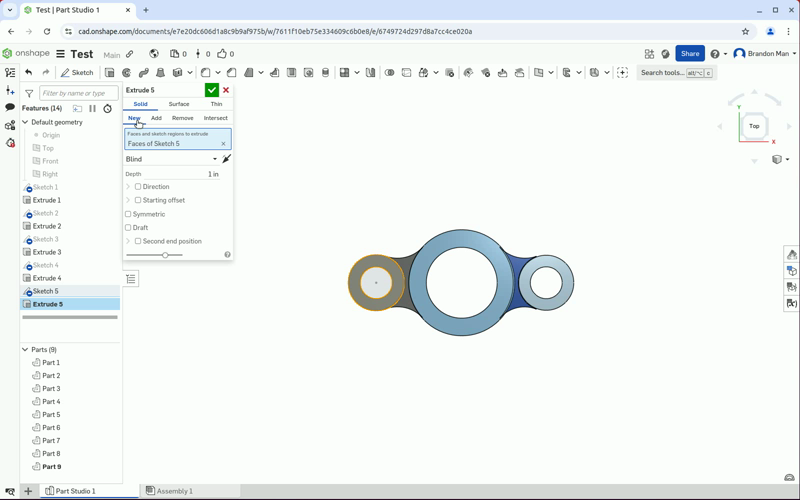
key(tab, 4)
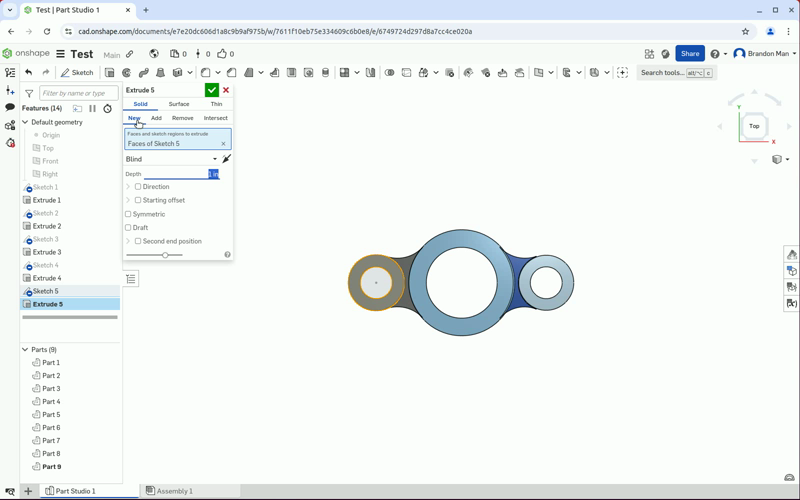
text(3.611)
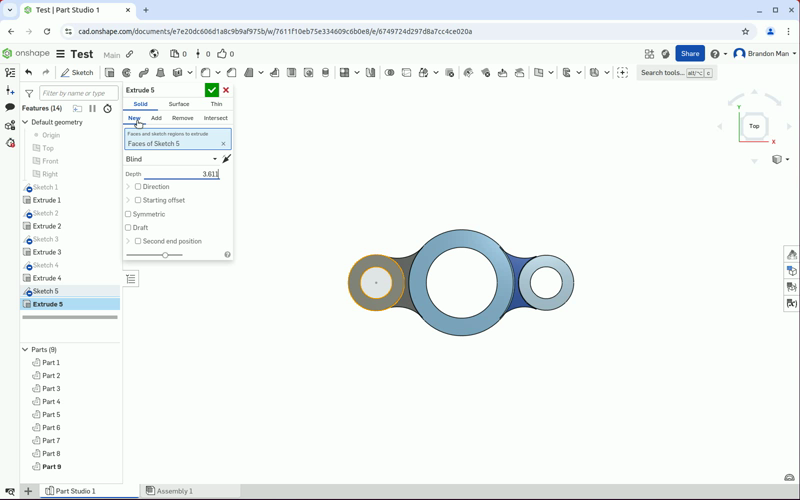
key(enter)
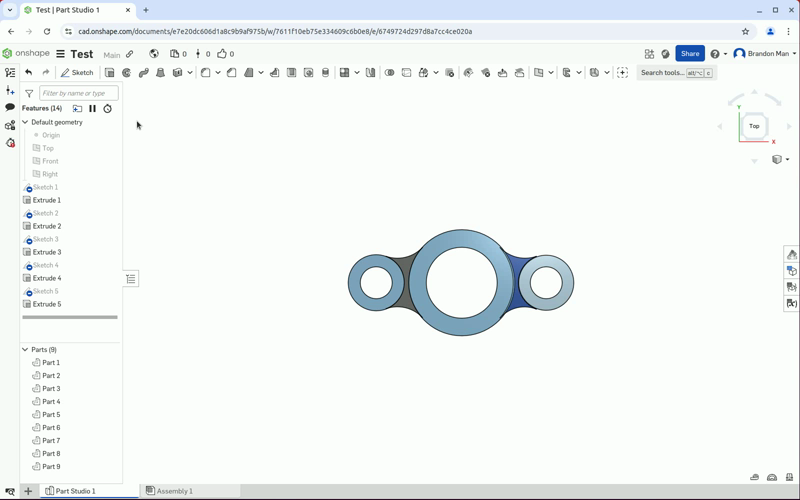
key(shift+h)
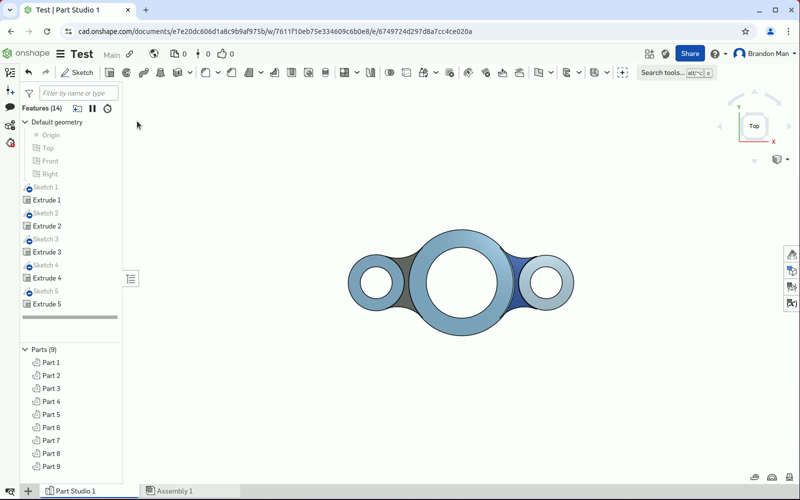
key(shift+h)
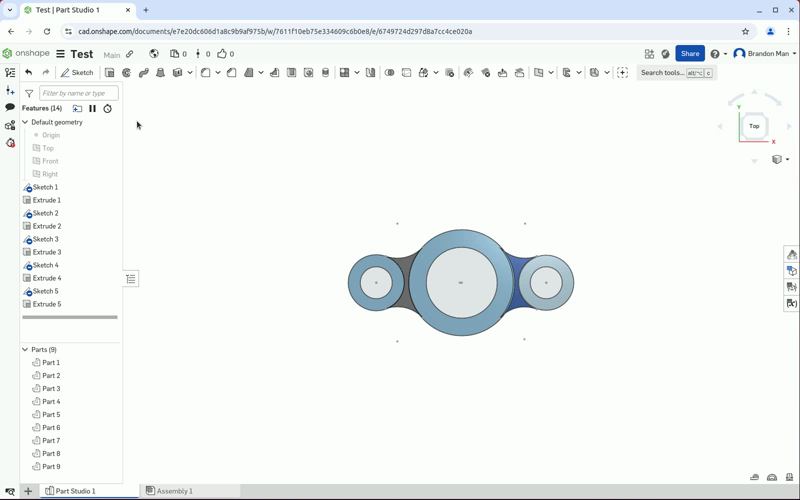
key(shift+7)
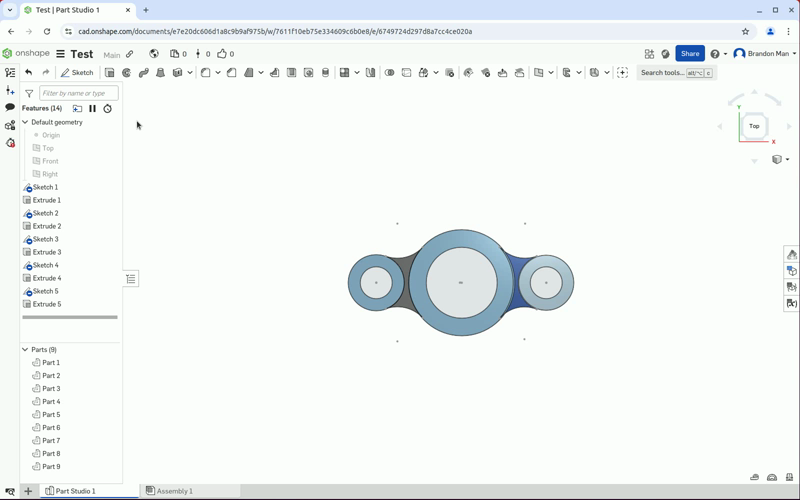
key(up, 3)
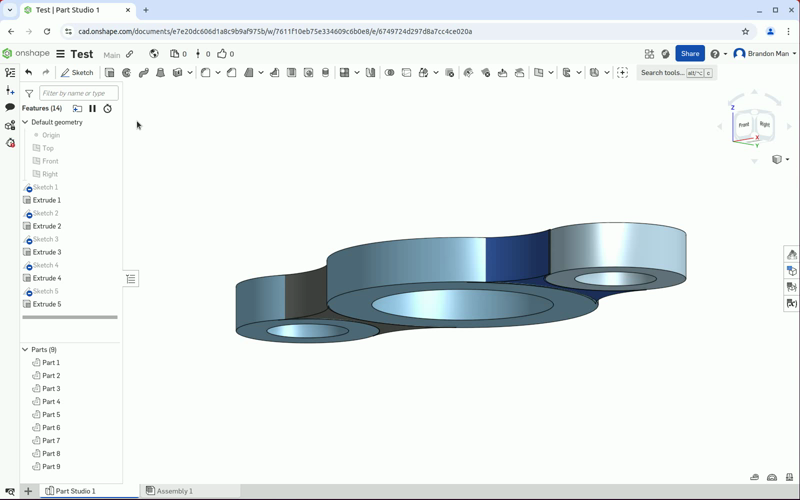
key(left, 3)
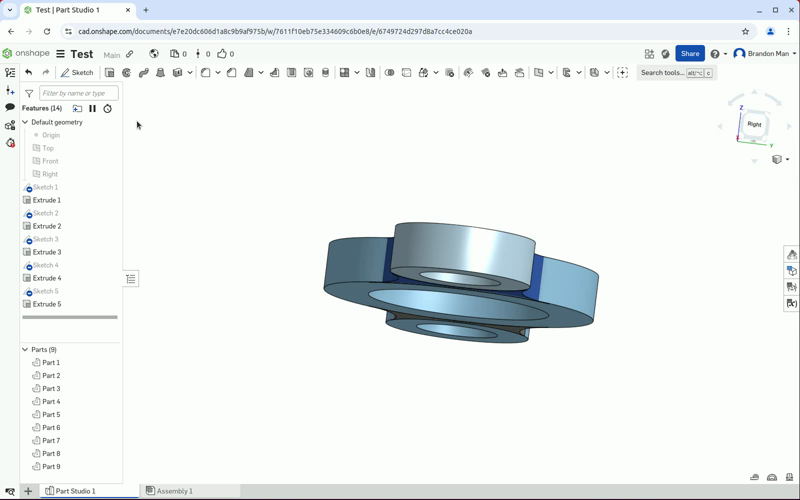
key(right, 3)
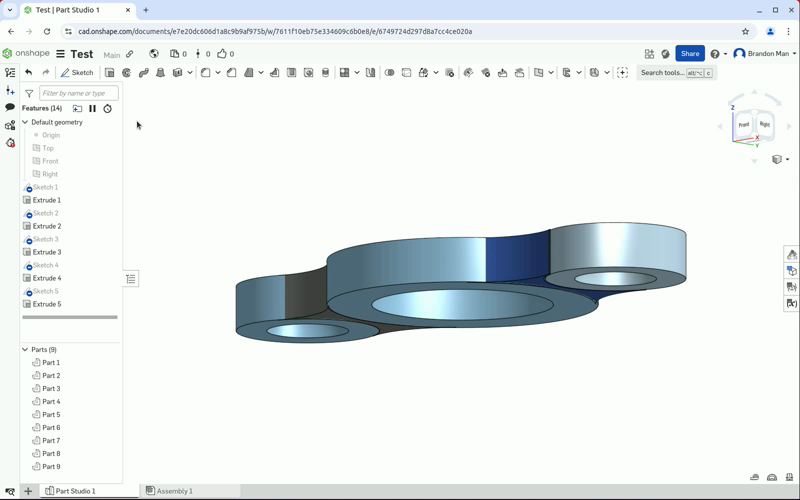
key(down, 3)
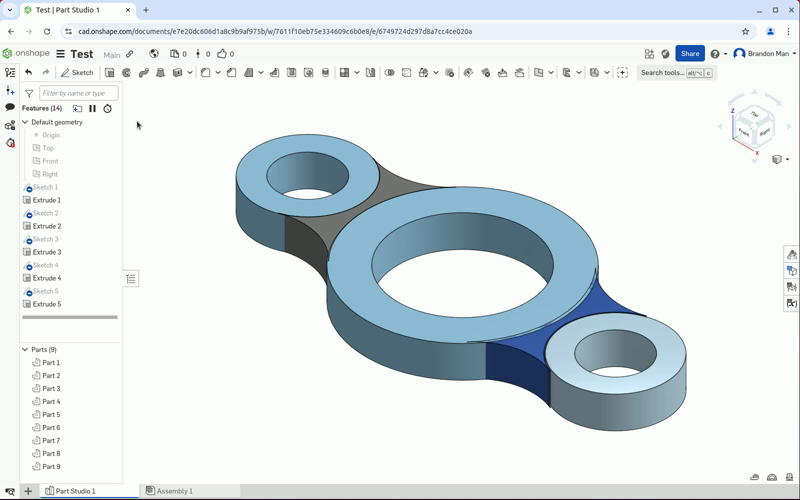
mouse_move(73, 189)
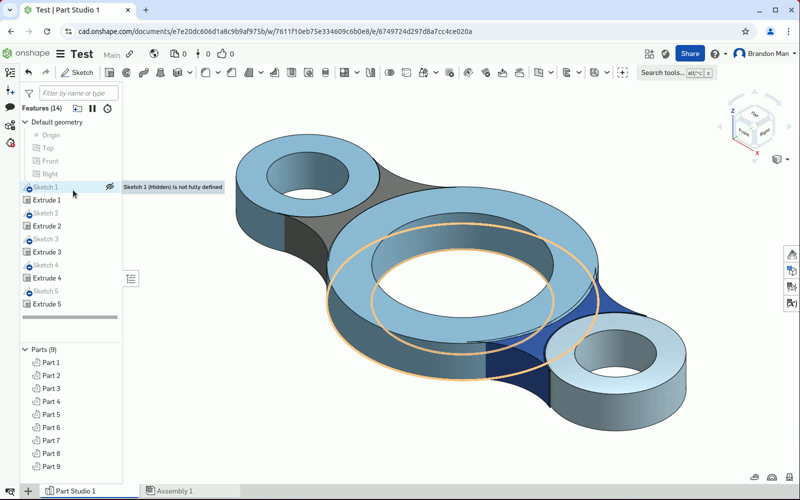
click(73, 189)